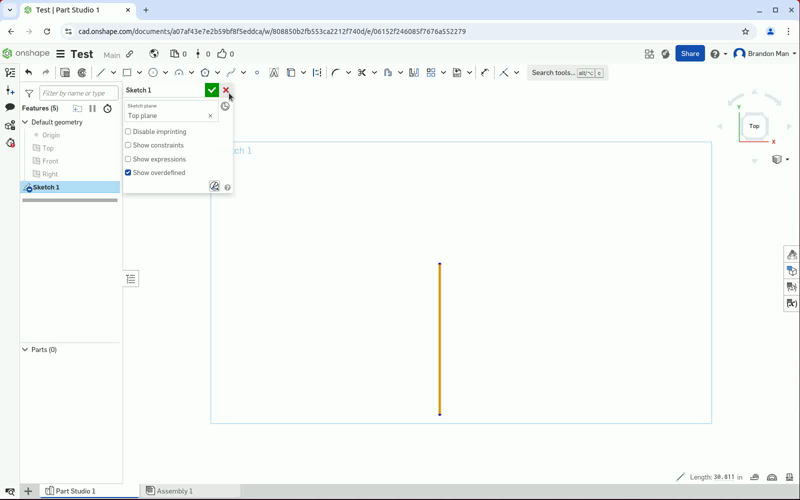
key(shift+h)
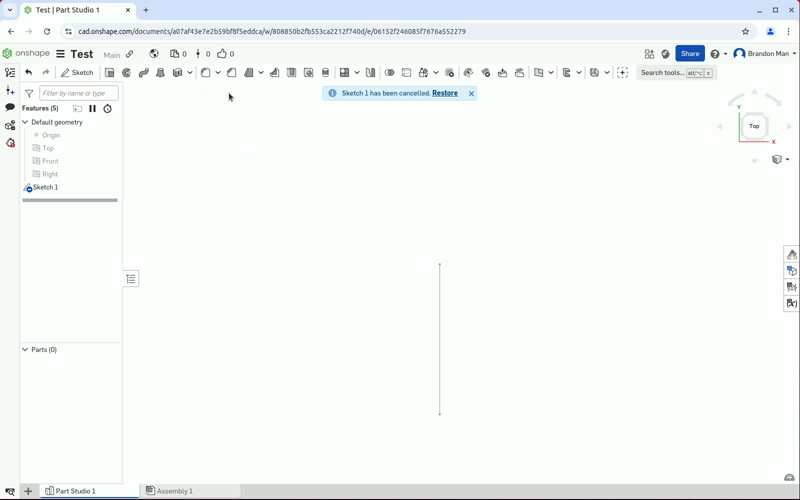
key(shift+s)
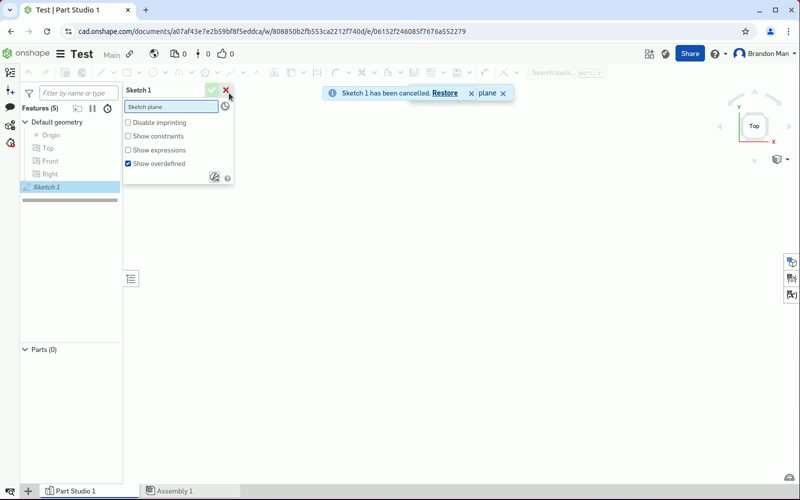
mouse_move(73, 150)
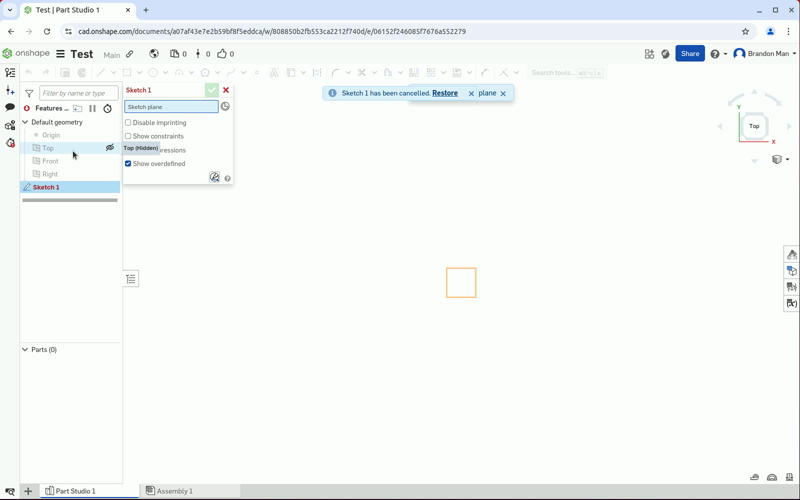
click(73, 150)
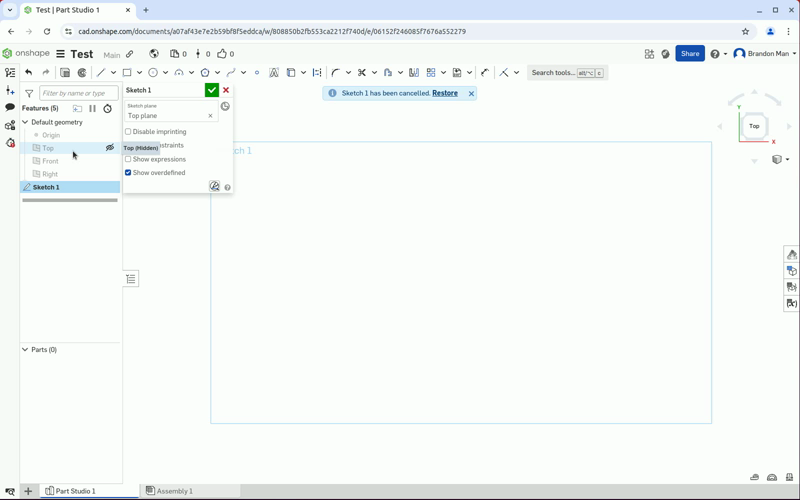
mouse_move(73, 352)
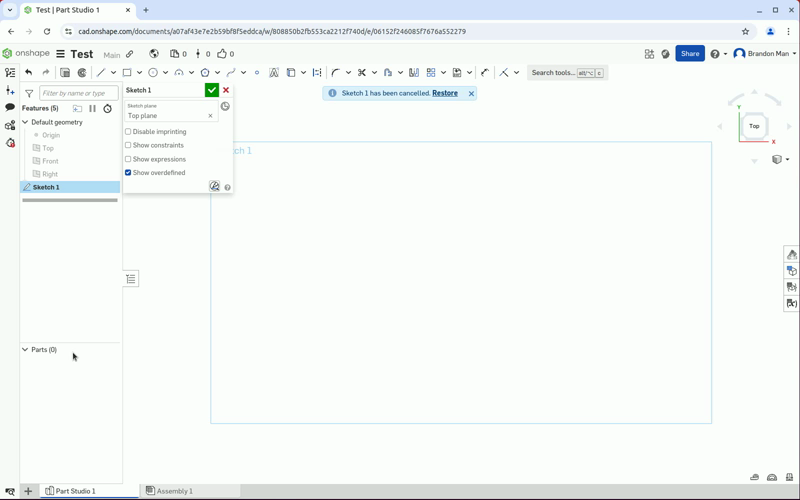
key(y)
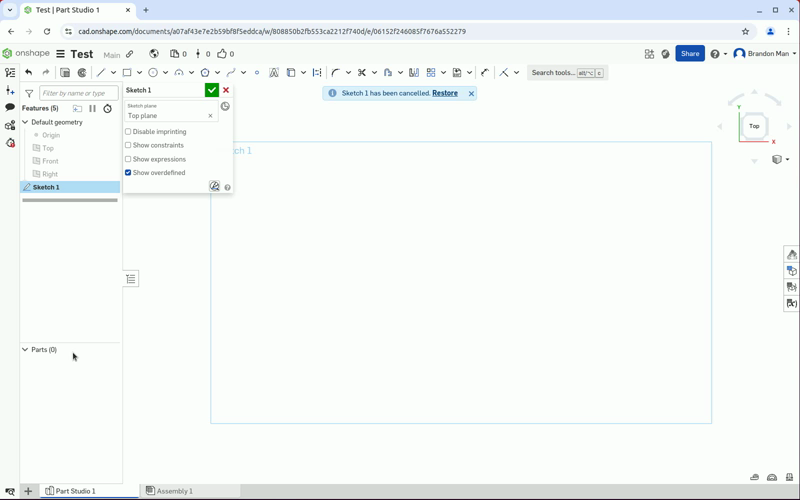
key(l)
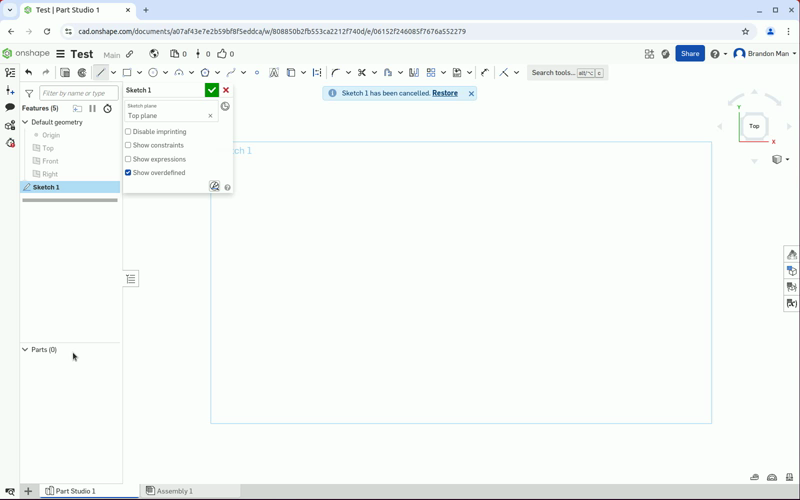
key_down(shift)
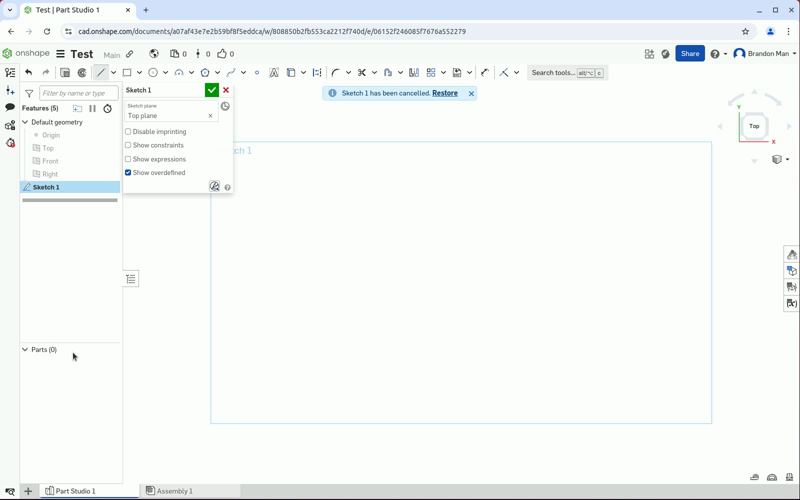
mouse_move(364, 379)
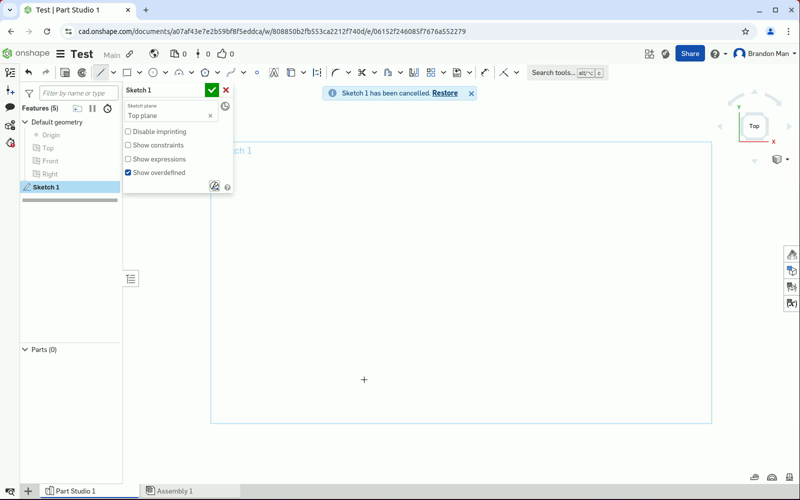
click(364, 379)
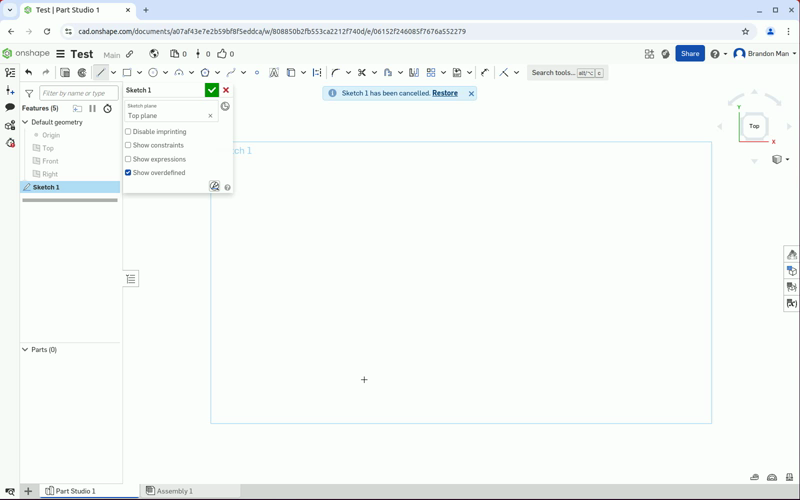
key_up(shift)
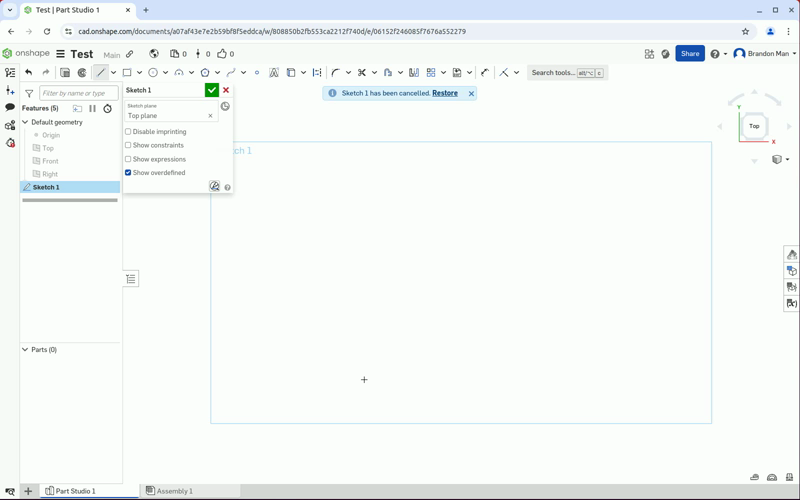
key_down(shift)
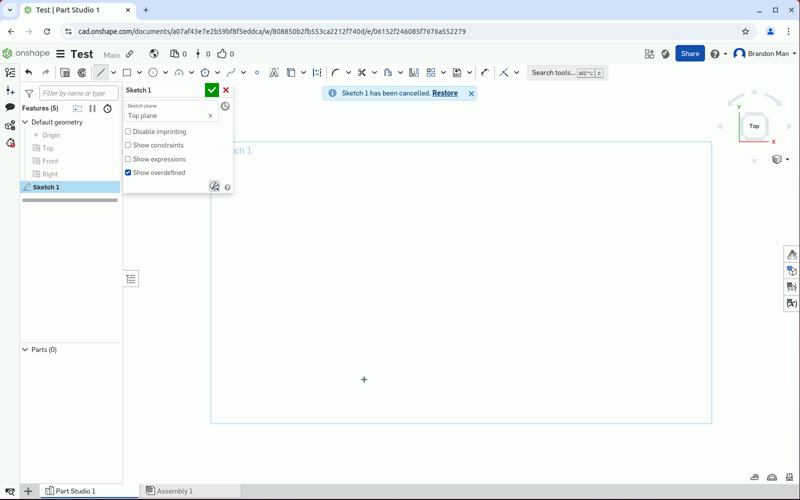
mouse_move(557, 379)
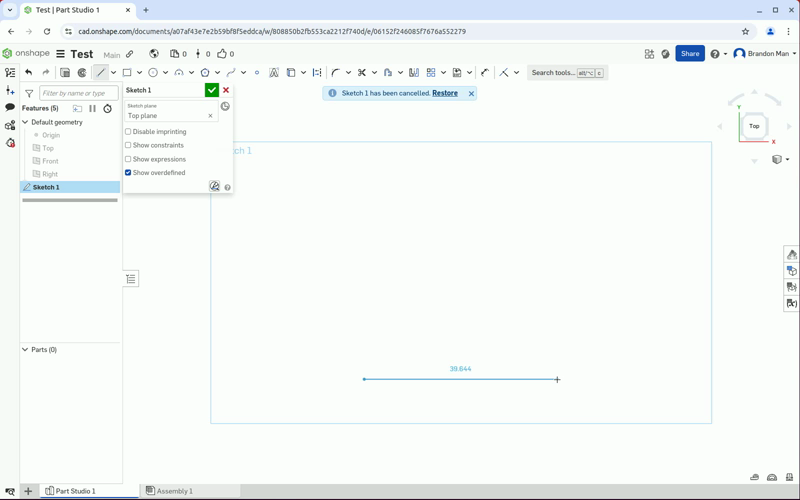
click(557, 379)
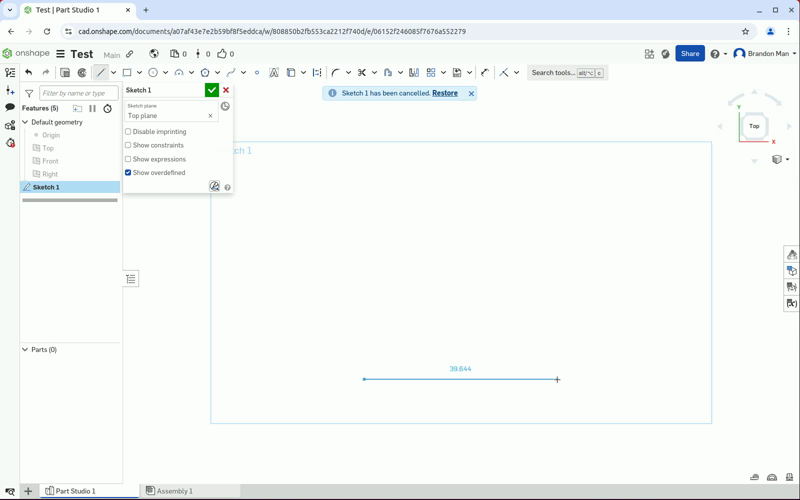
key_up(shift)
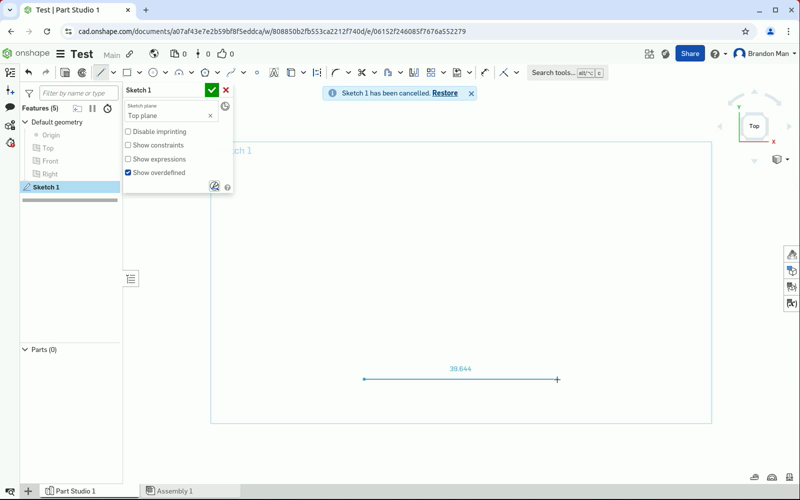
key_down(shift)
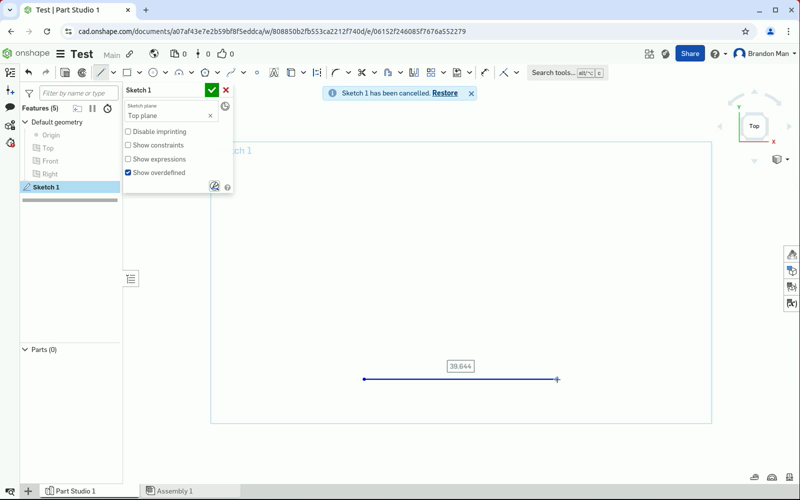
mouse_move(557, 186)
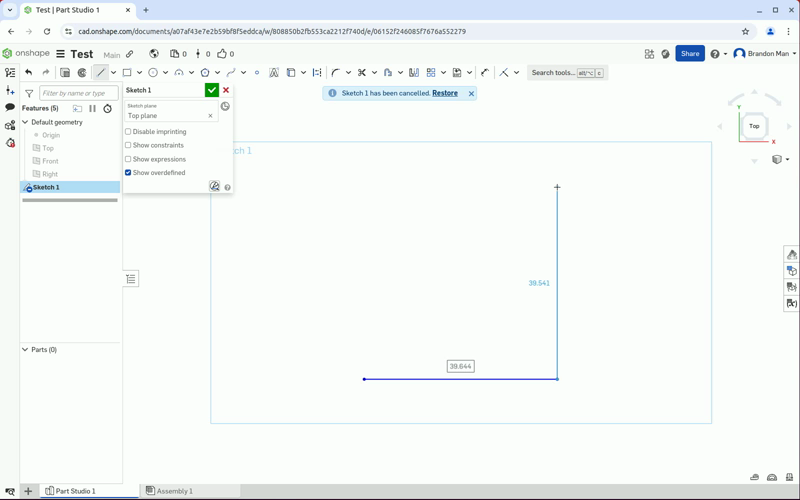
click(557, 186)
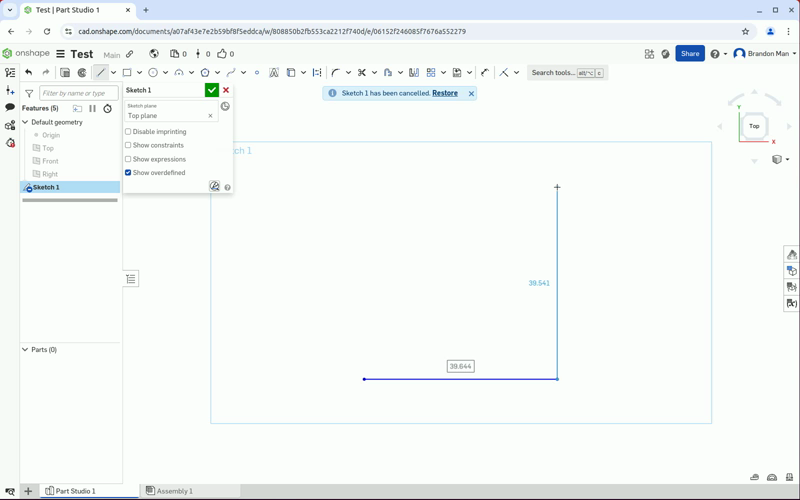
key_up(shift)
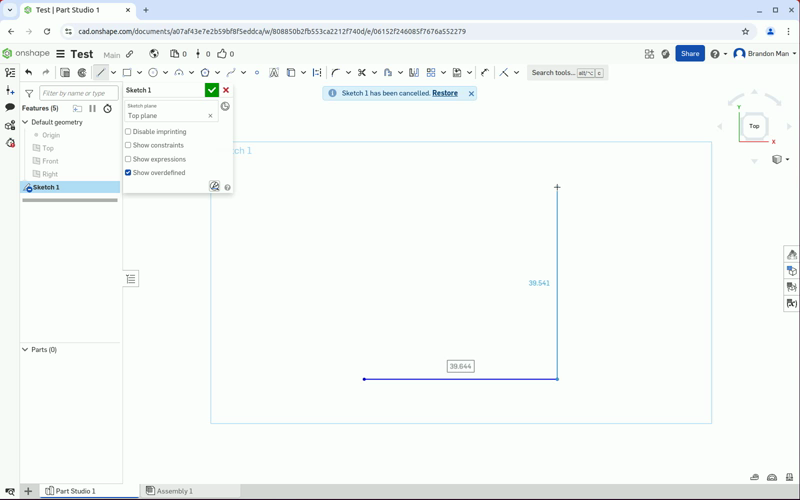
key_down(shift)
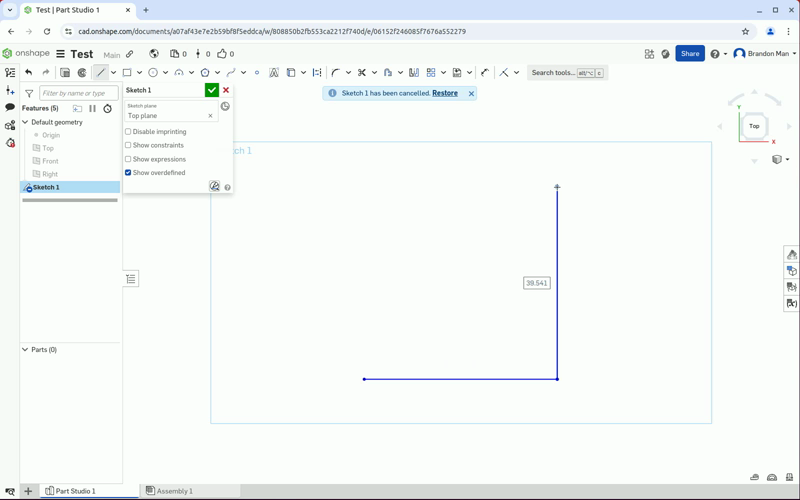
mouse_move(364, 186)
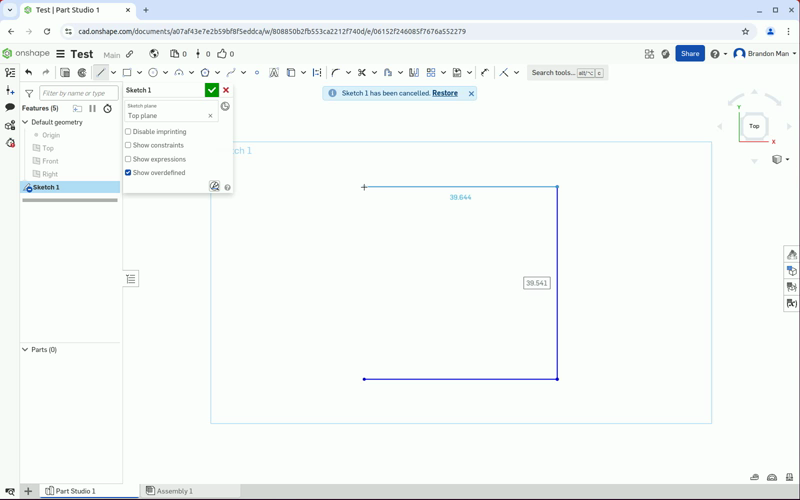
click(364, 186)
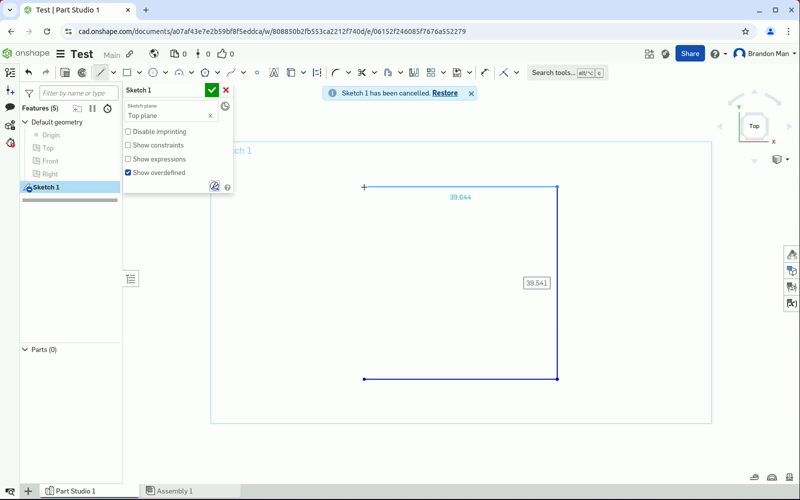
key_up(shift)
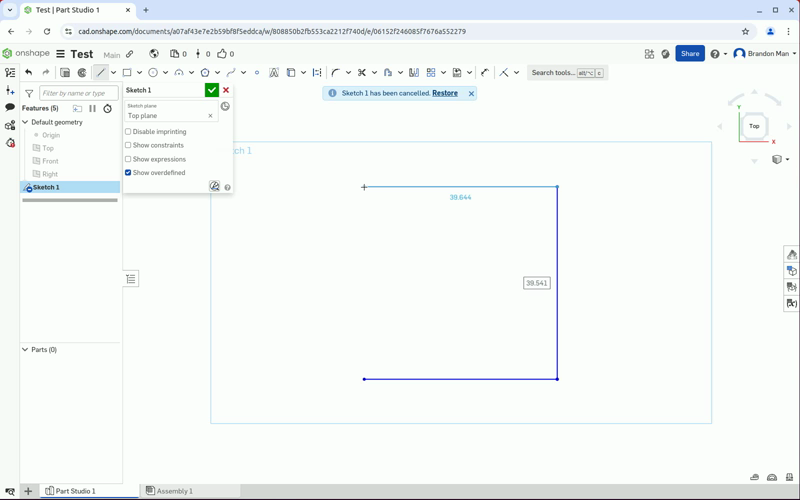
key_down(shift)
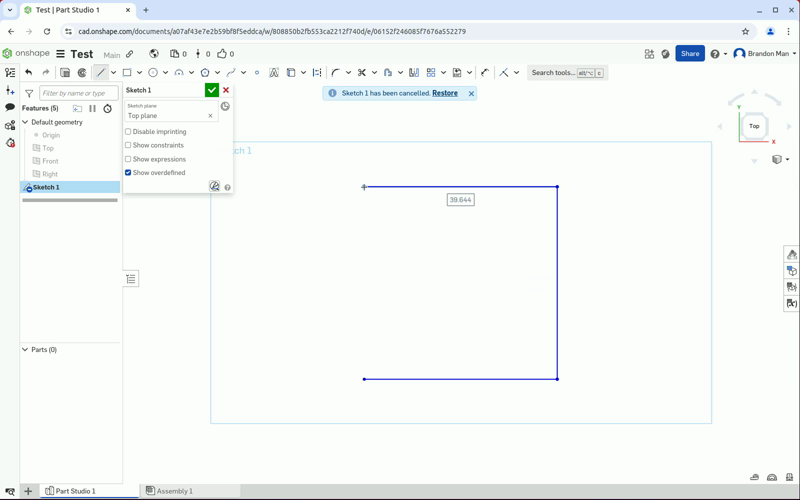
mouse_move(364, 379)
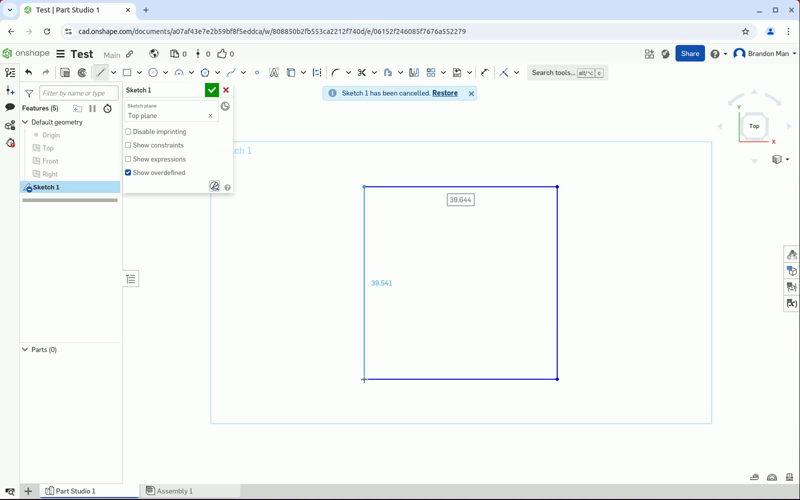
key_up(shift)
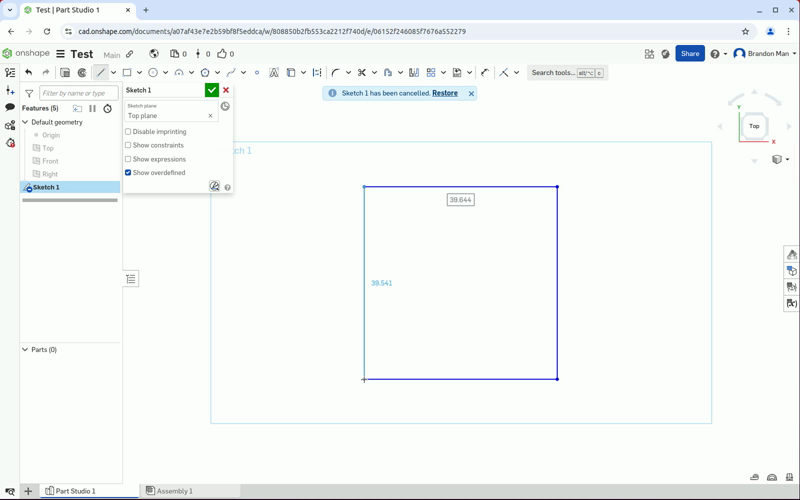
click(364, 379)
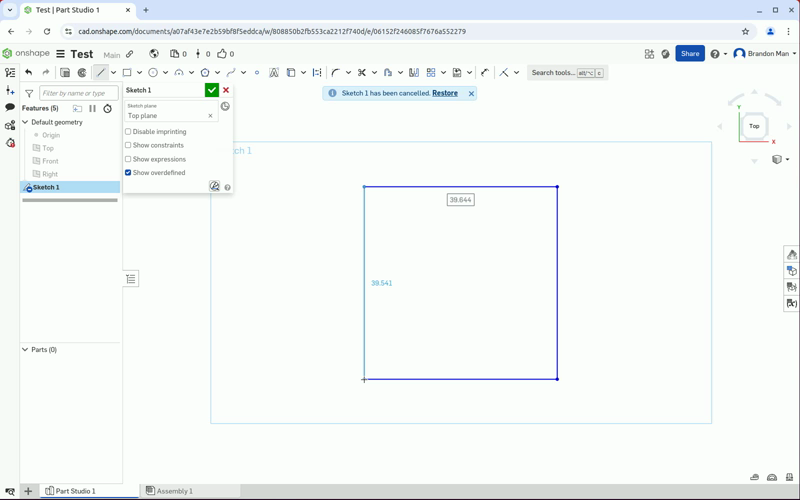
key(esc)
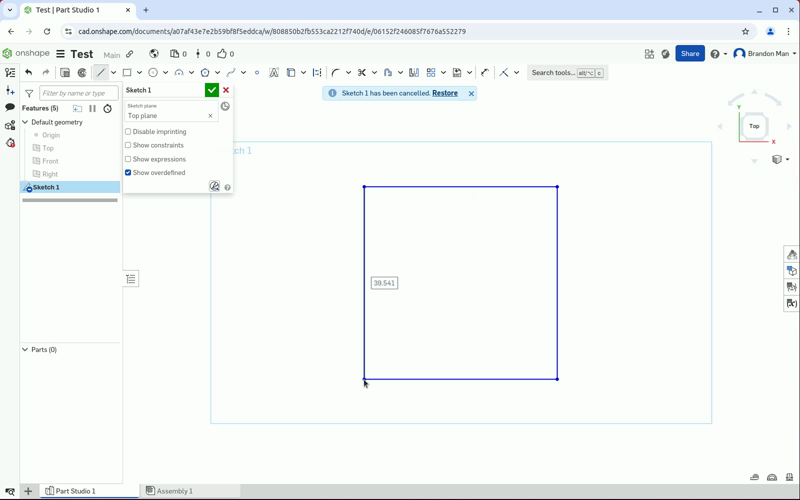
mouse_move(446, 231)
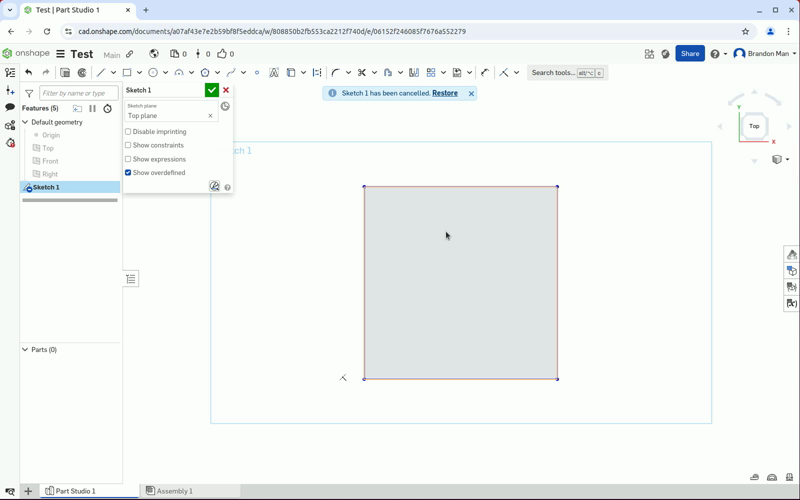
click(446, 231)
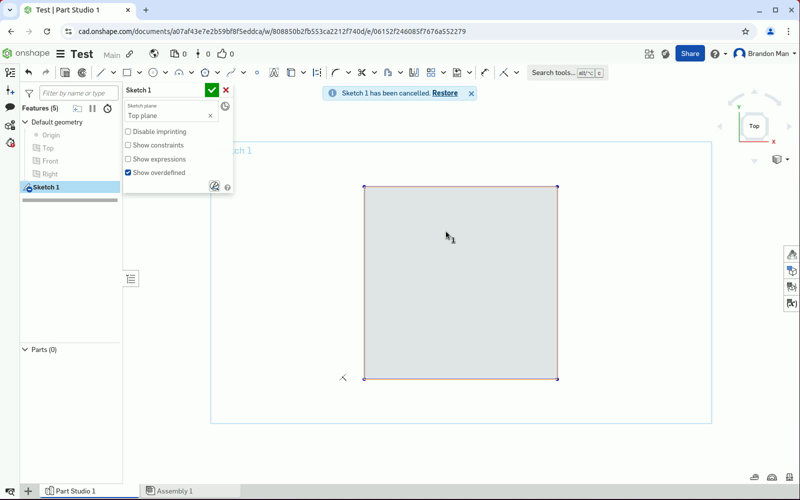
mouse_move(73, 352)
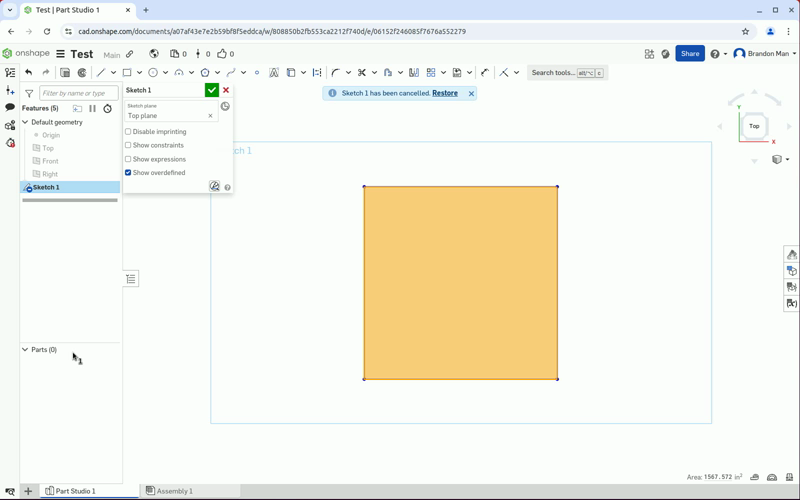
key(shift+y)
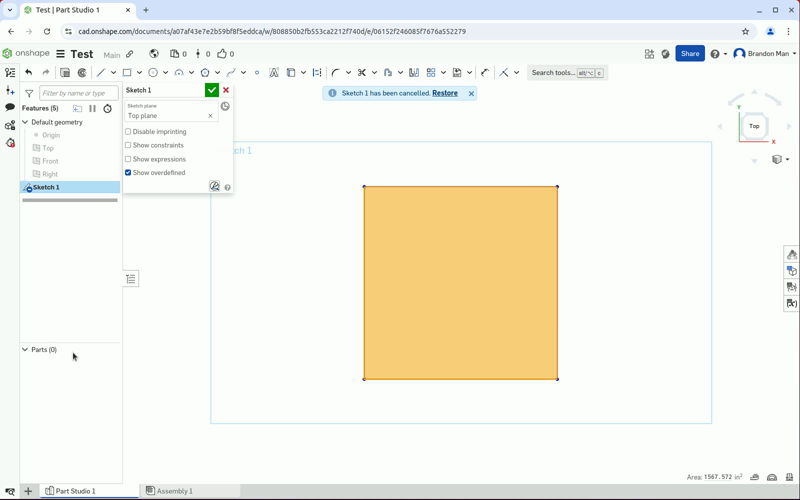
key(shift+e)
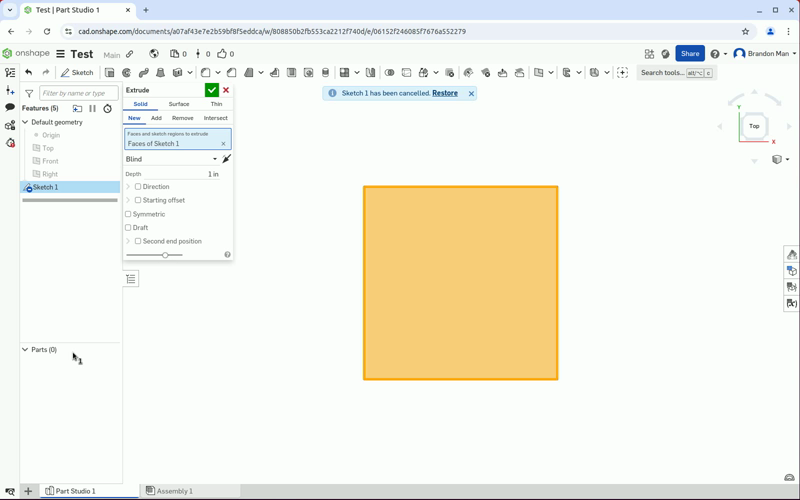
mouse_move(143, 106)
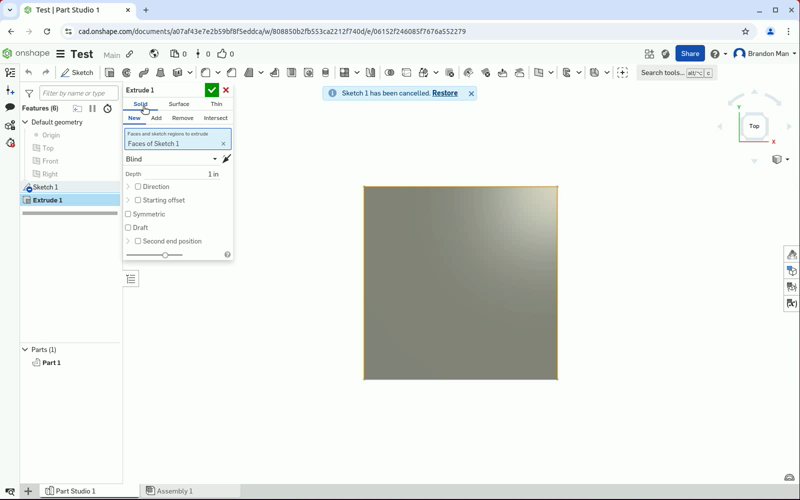
click(143, 106)
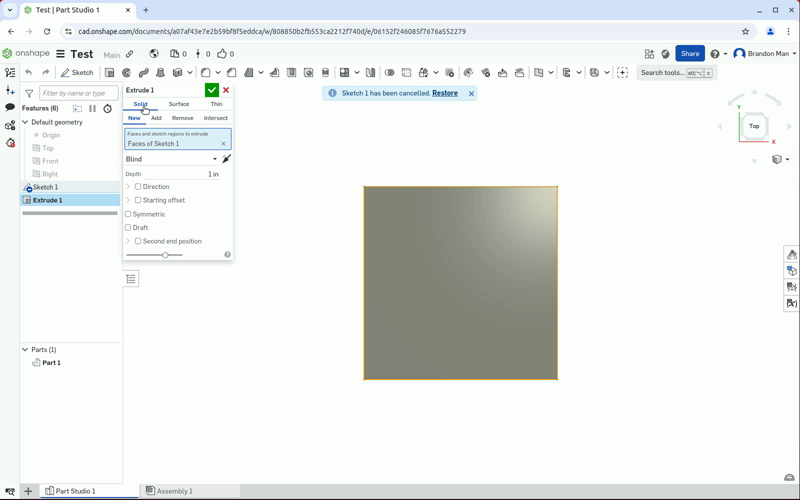
mouse_move(137, 120)
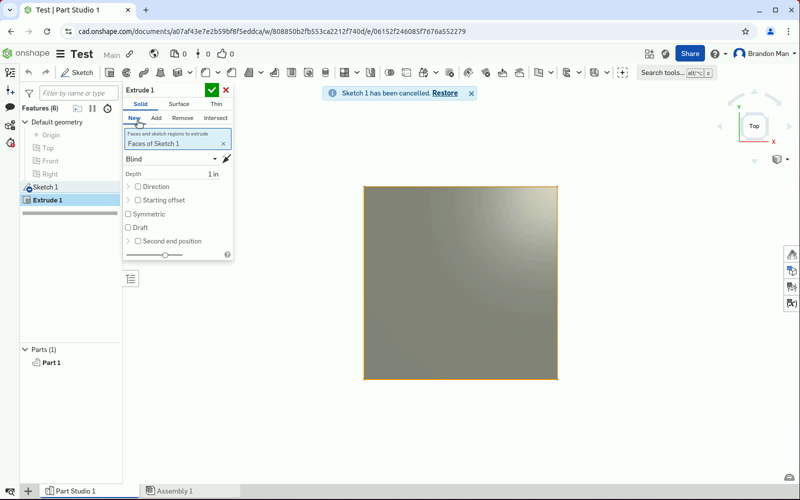
click(137, 120)
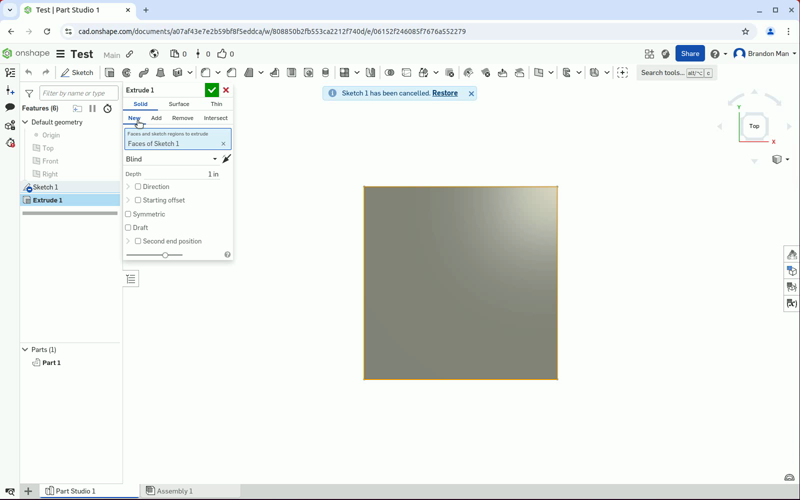
key(tab, 4)
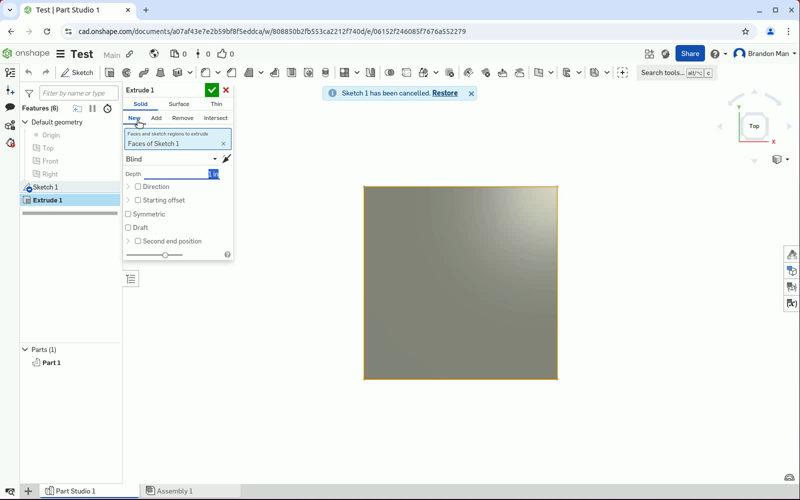
text(1.685)
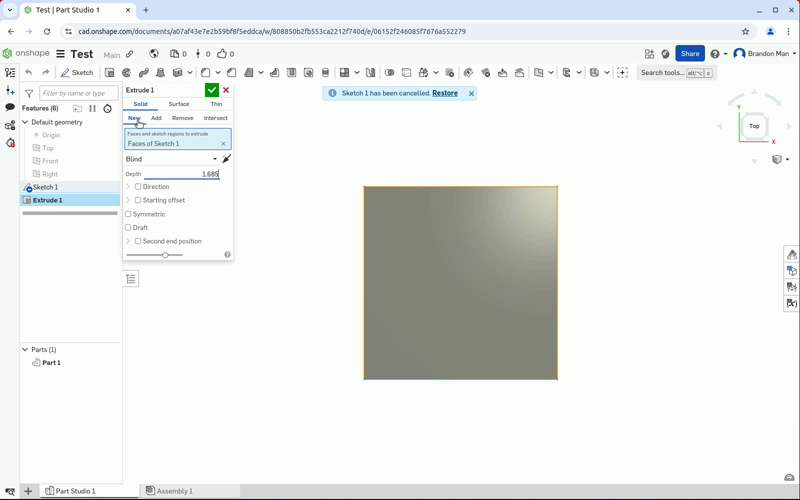
key(enter)
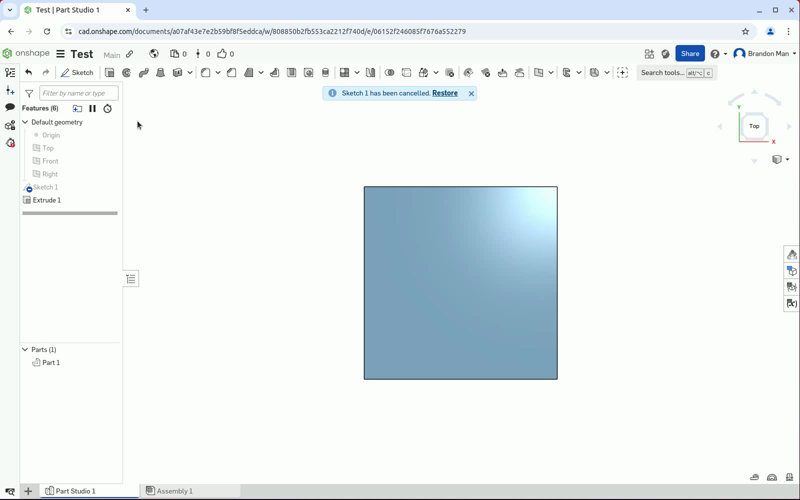
key(shift+h)
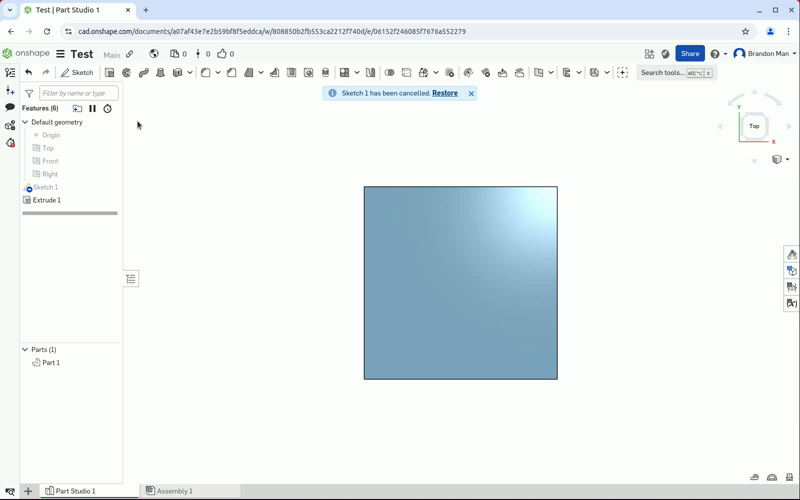
key(shift+h)
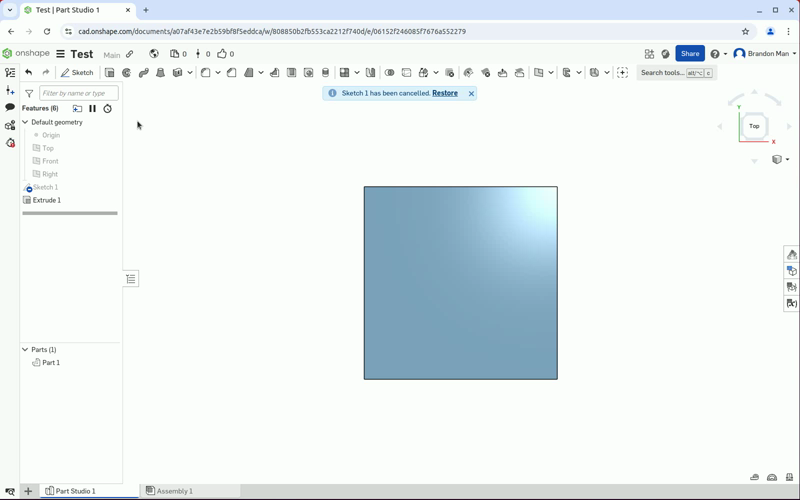
mouse_move(73, 189)
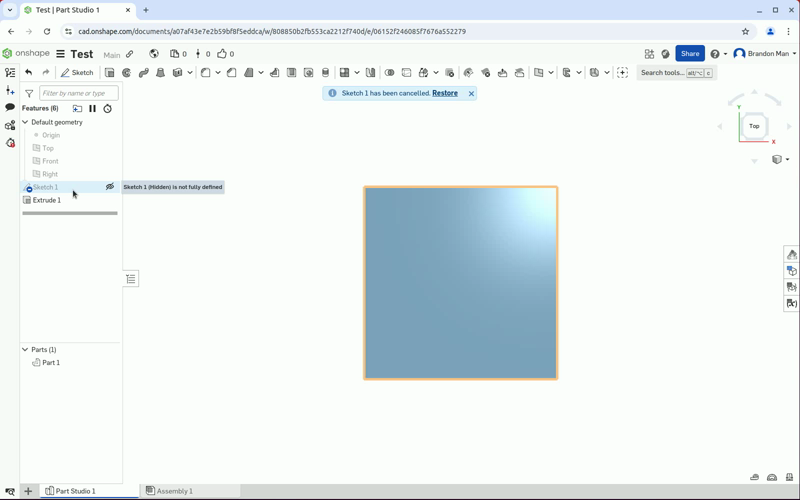
click(73, 189)
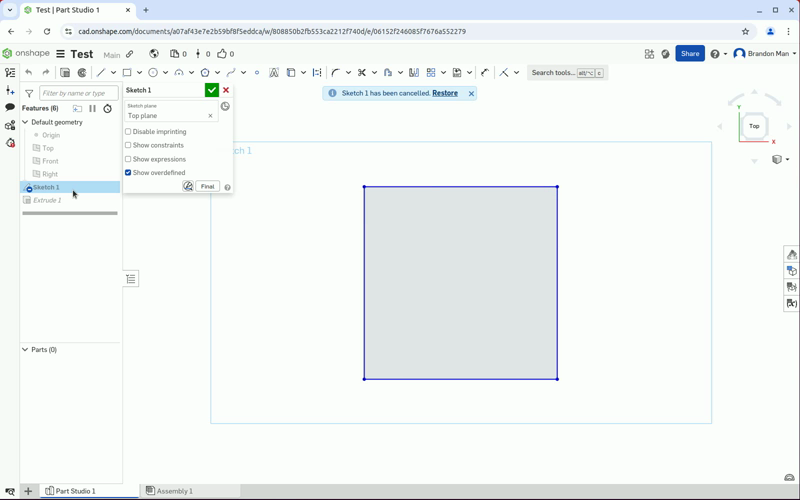
mouse_move(229, 92)
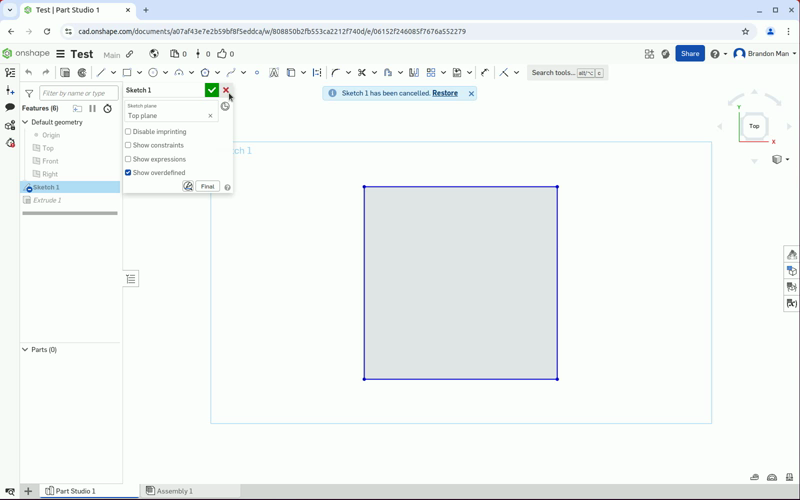
click(229, 92)
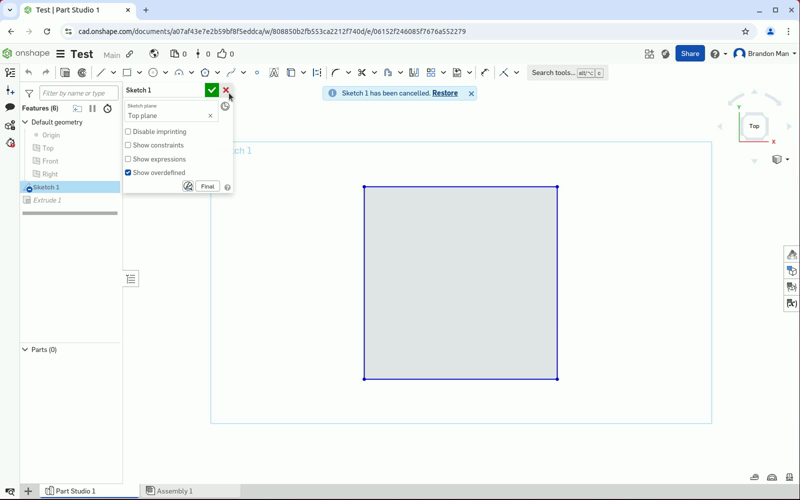
key(shift+s)
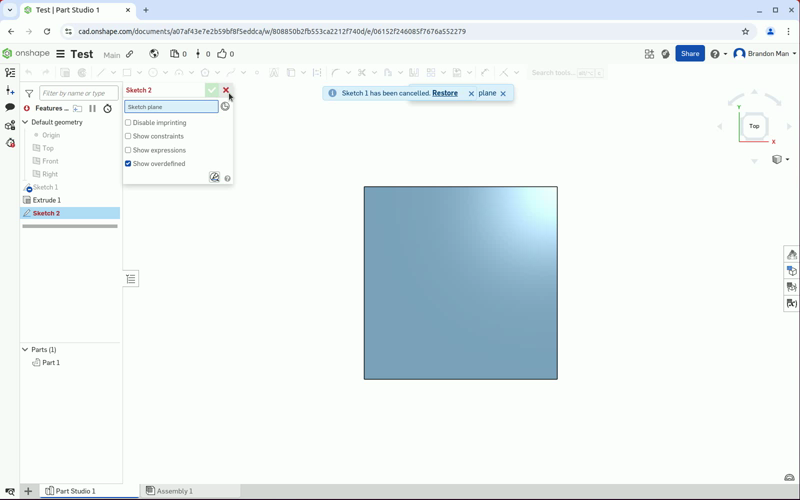
mouse_move(73, 150)
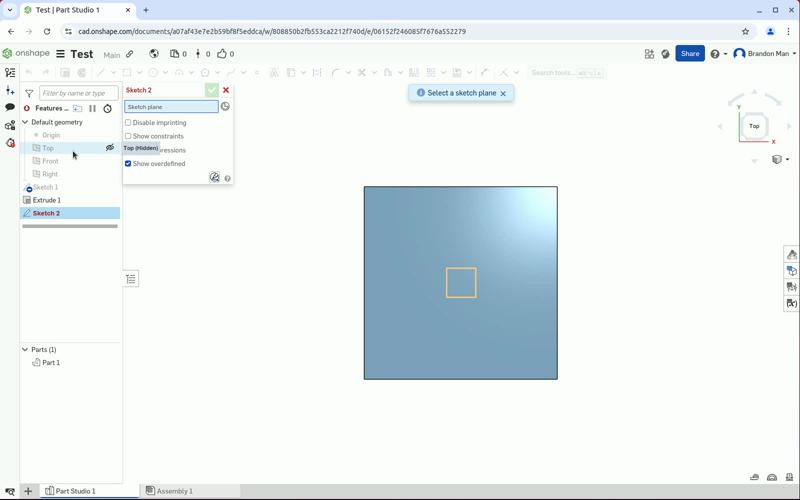
click(73, 150)
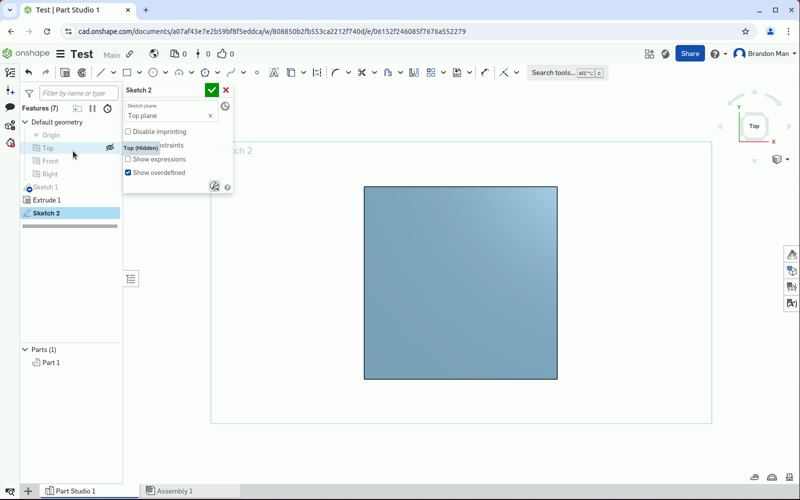
mouse_move(73, 352)
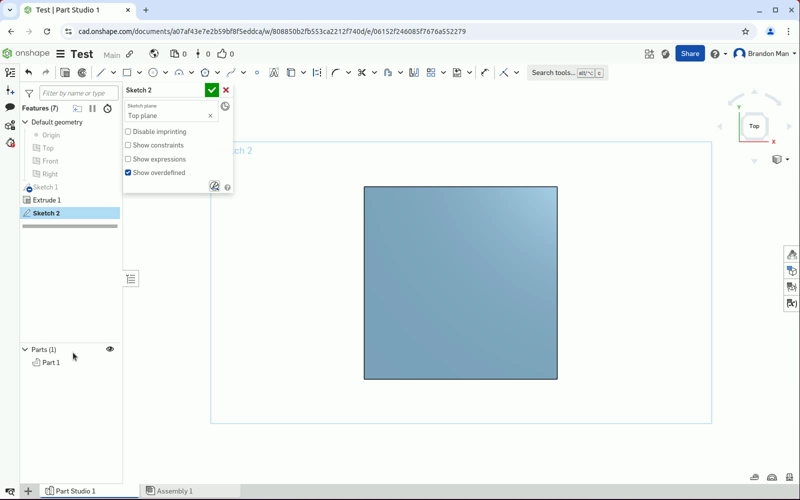
key(y)
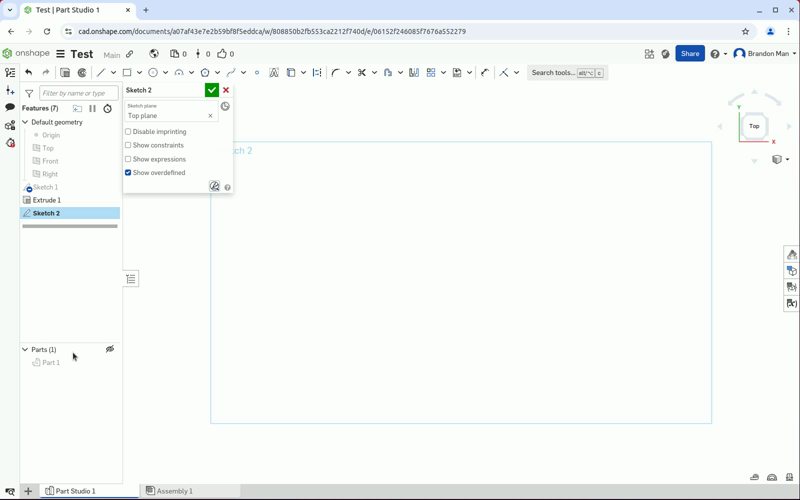
key(l)
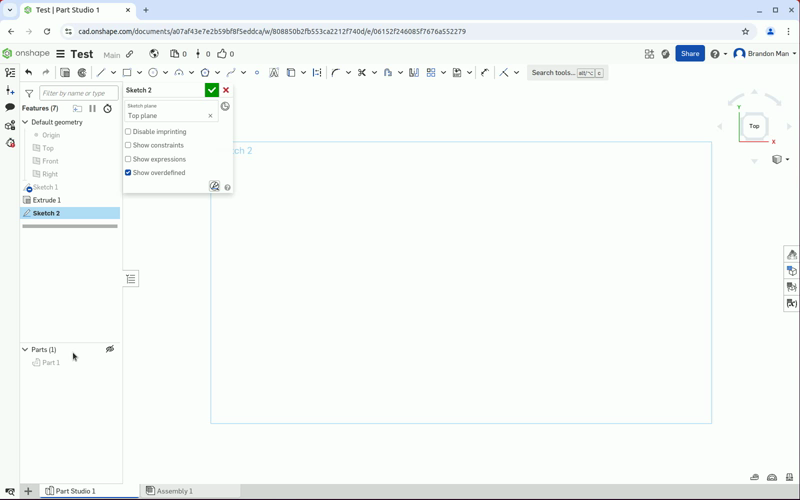
key_down(shift)
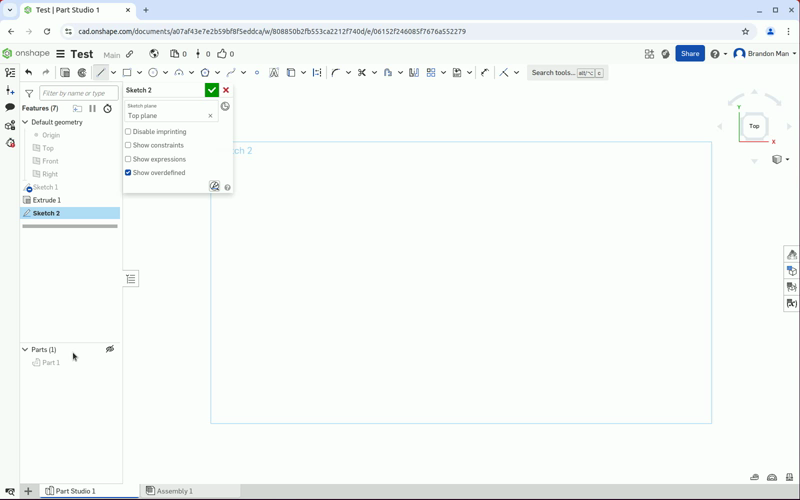
mouse_move(348, 395)
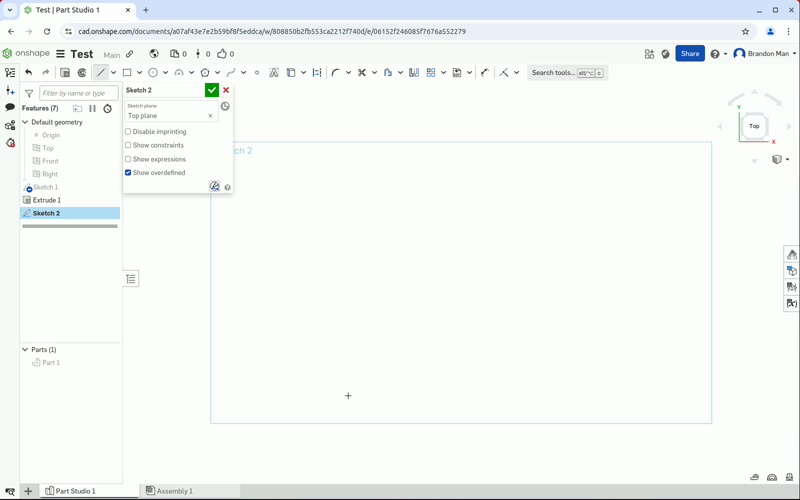
click(348, 395)
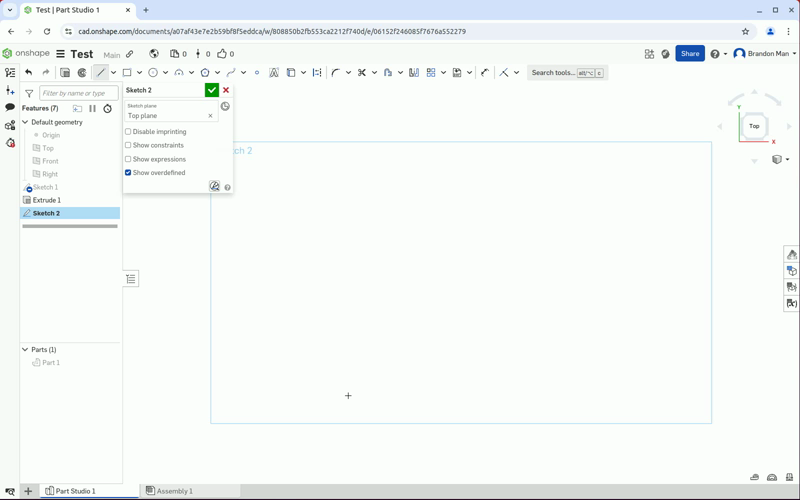
key_up(shift)
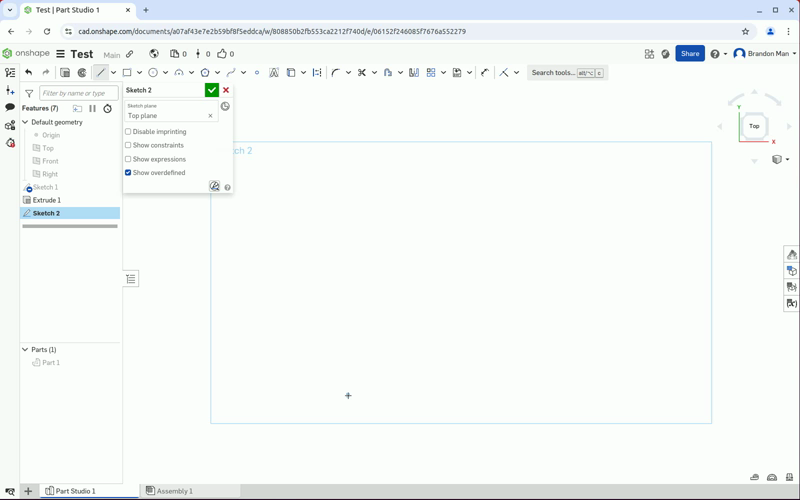
key_down(shift)
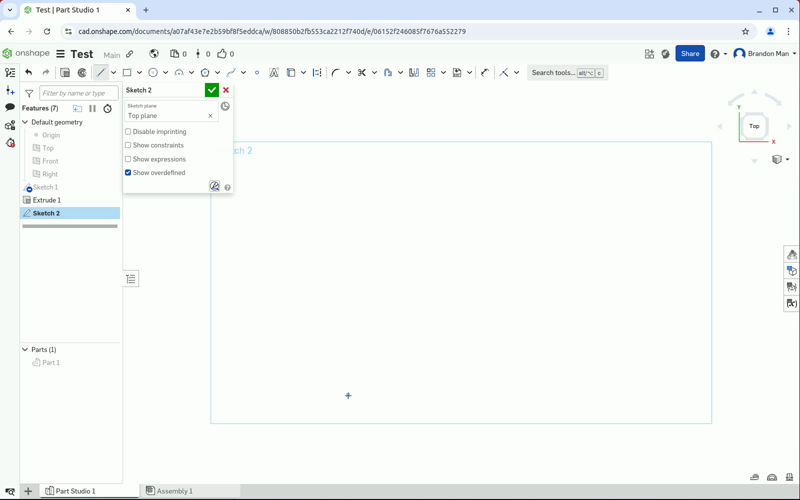
mouse_move(572, 395)
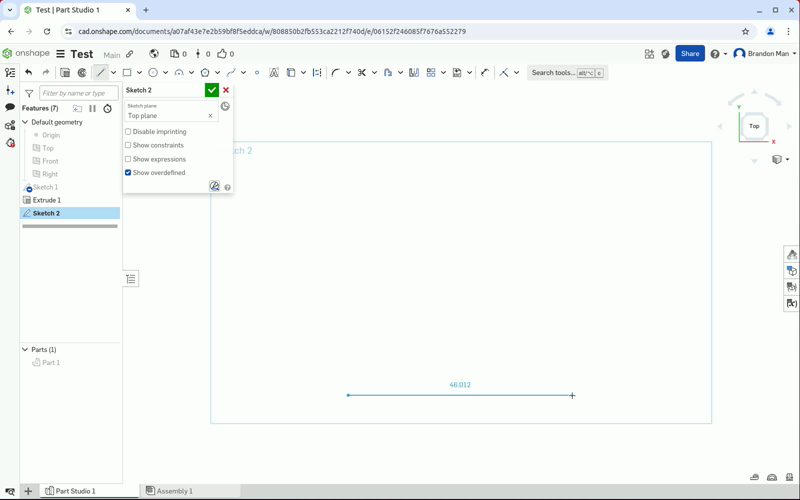
click(572, 395)
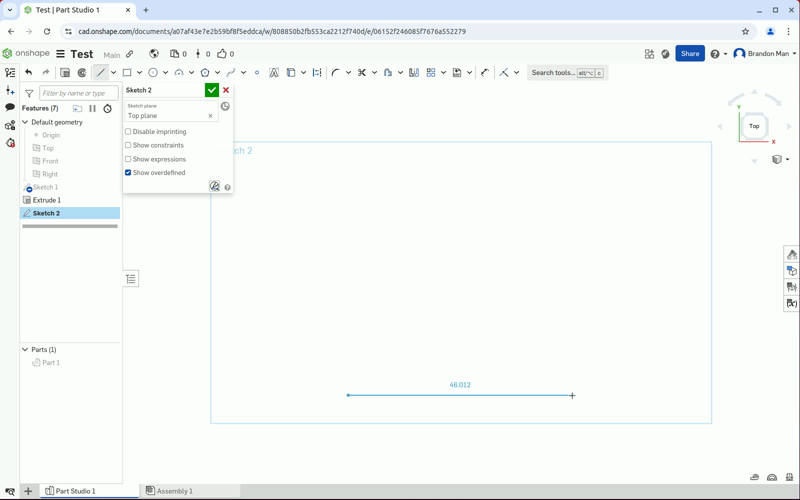
key_up(shift)
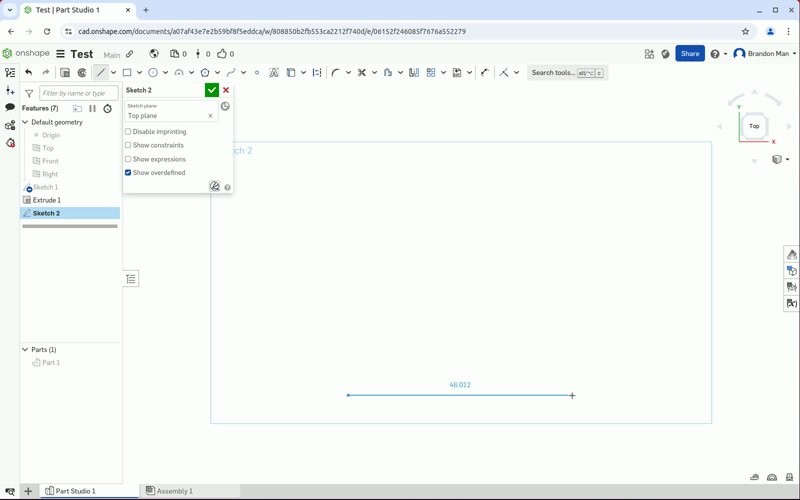
key_down(shift)
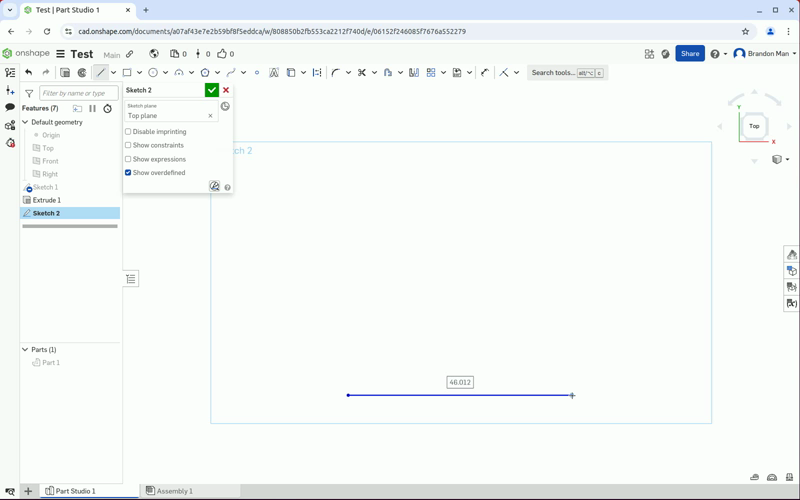
mouse_move(572, 171)
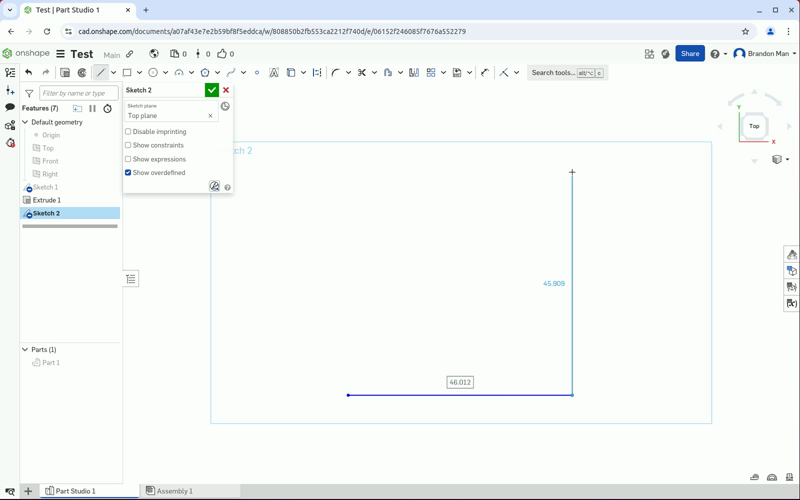
click(572, 171)
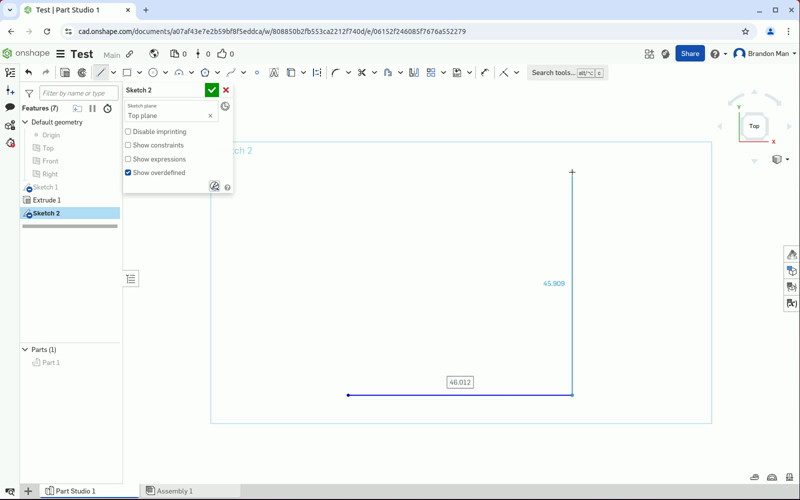
key_up(shift)
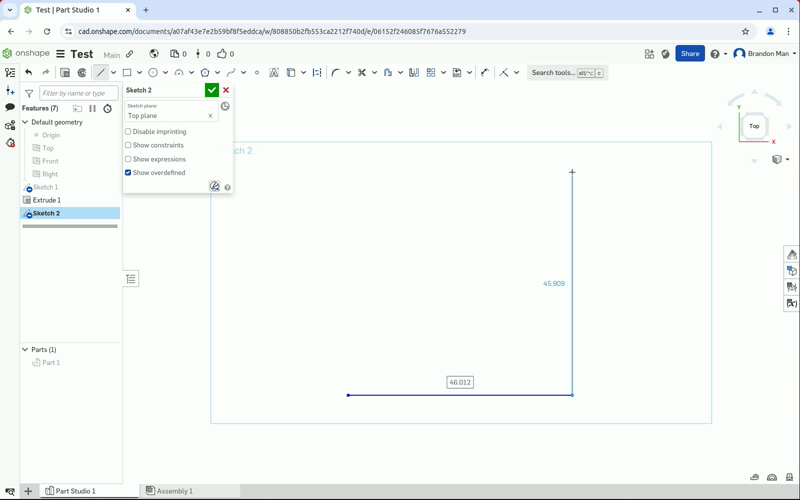
key_down(shift)
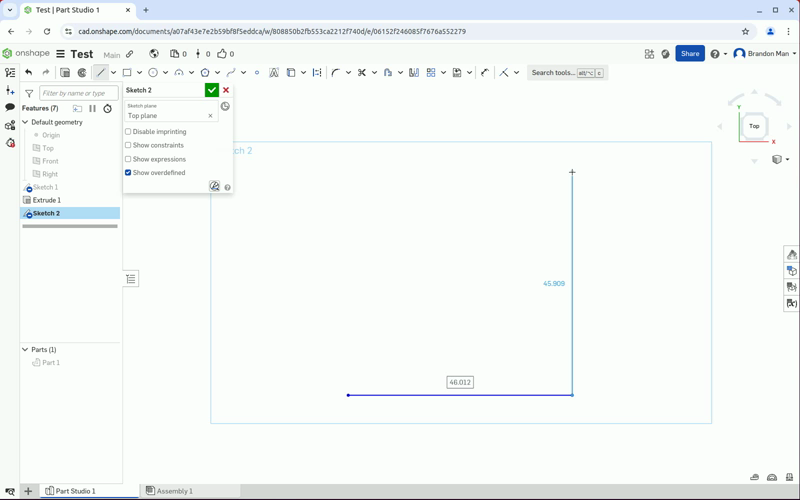
mouse_move(348, 171)
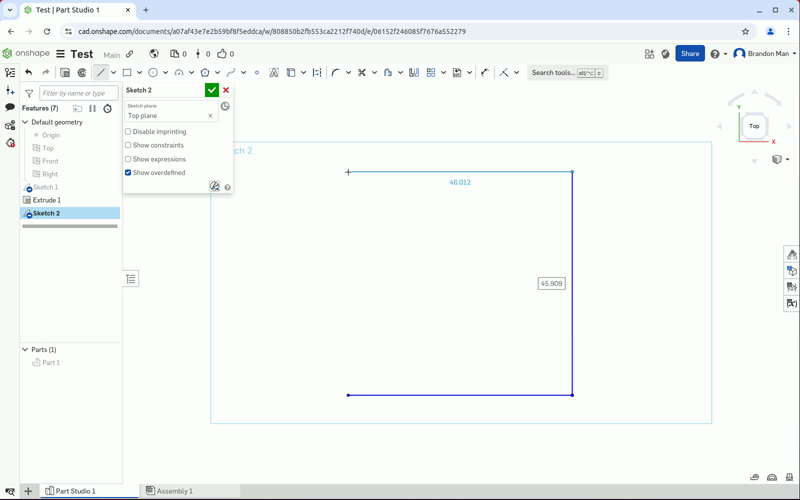
click(348, 171)
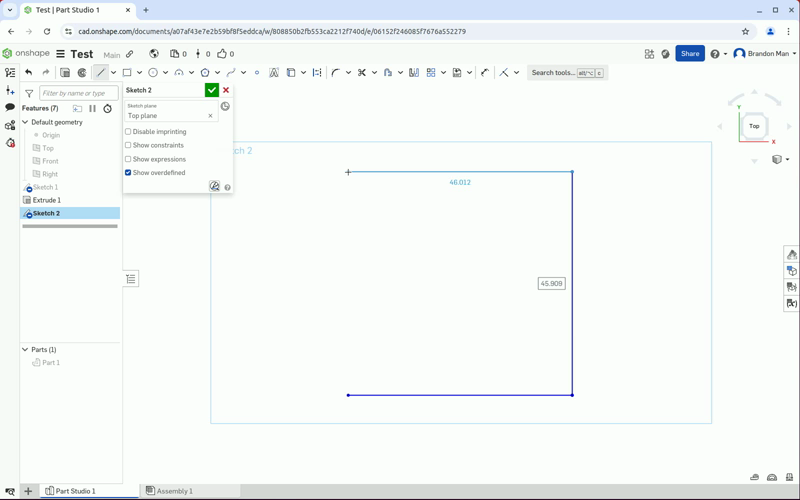
key_up(shift)
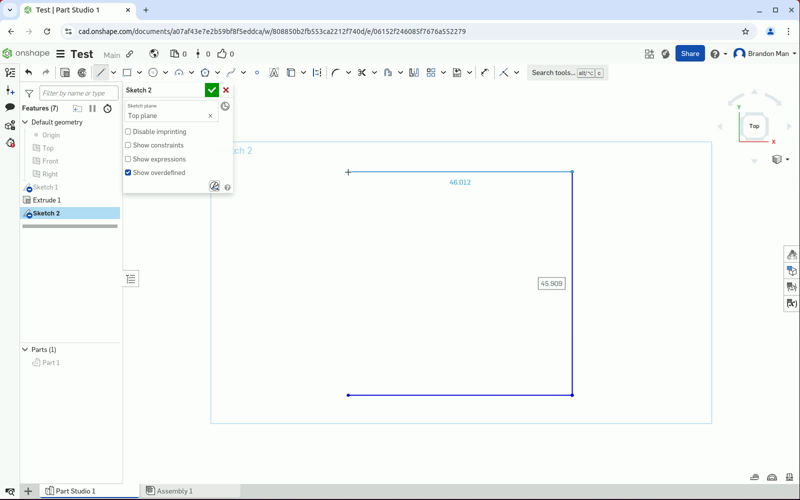
key_down(shift)
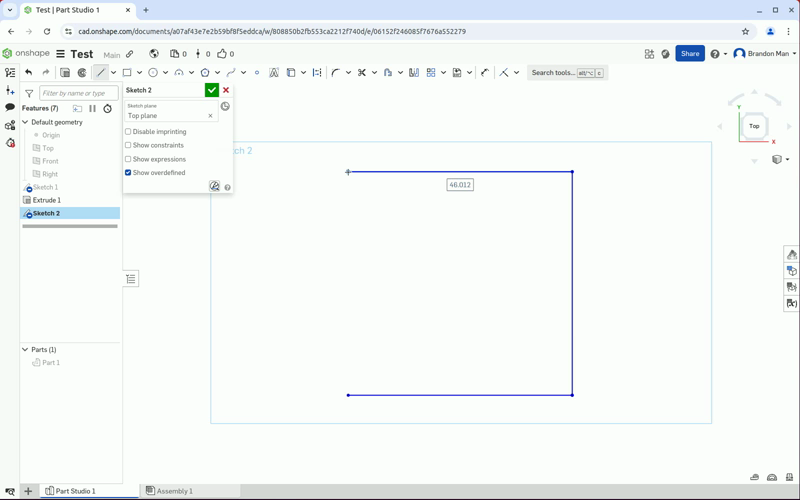
mouse_move(348, 395)
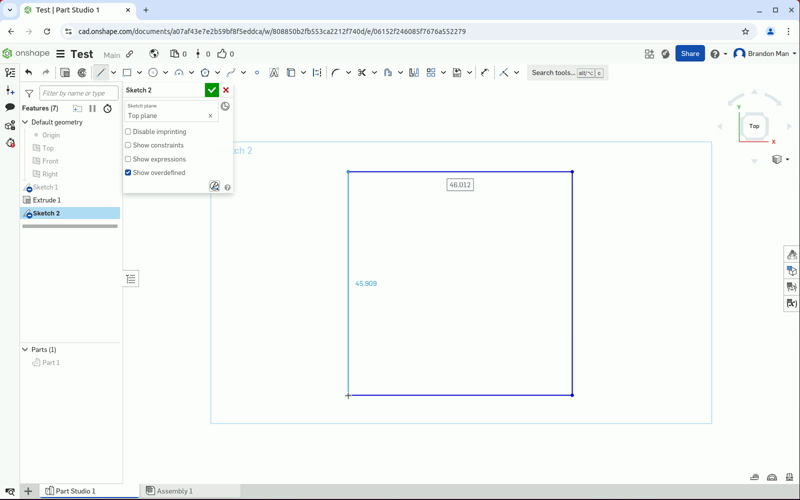
key_up(shift)
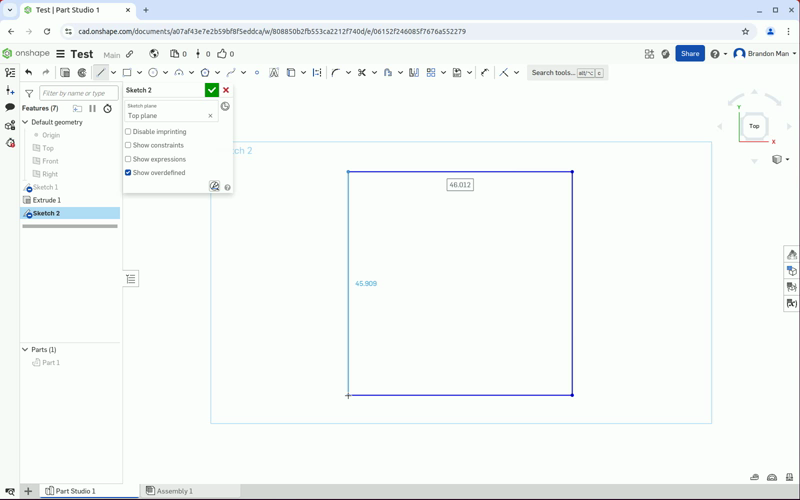
click(348, 395)
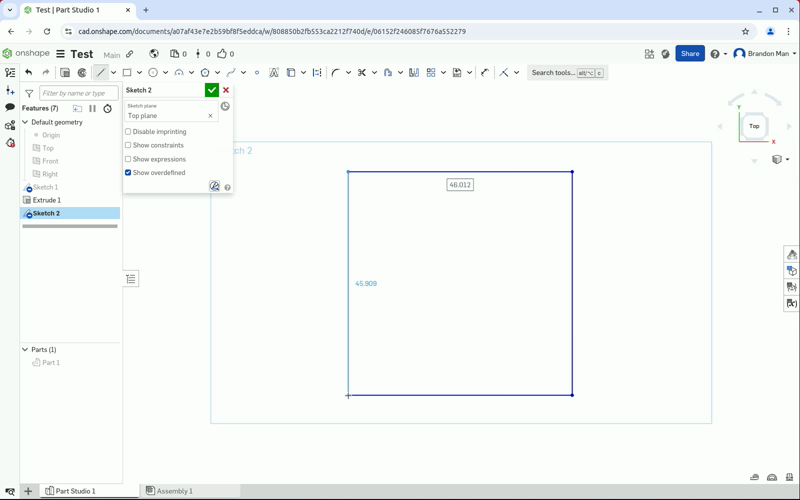
key(esc)
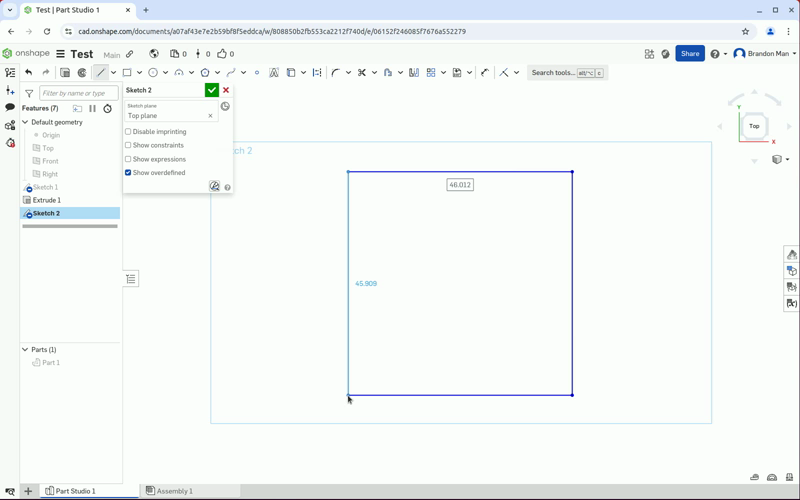
key(c)
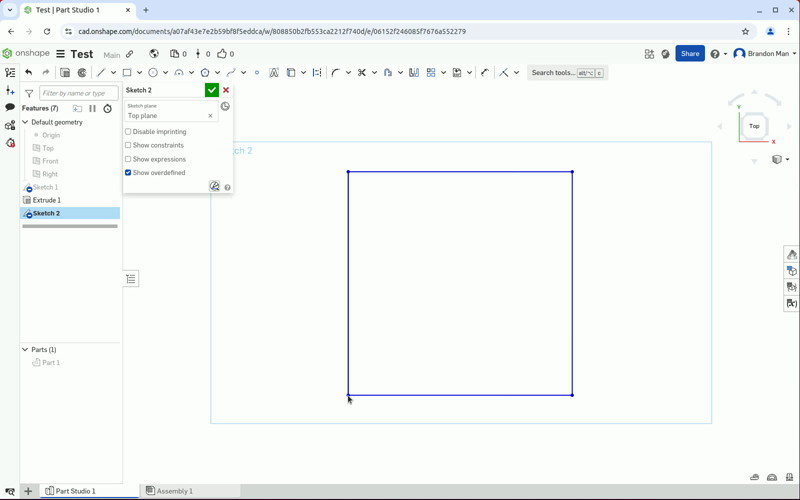
key_down(shift)
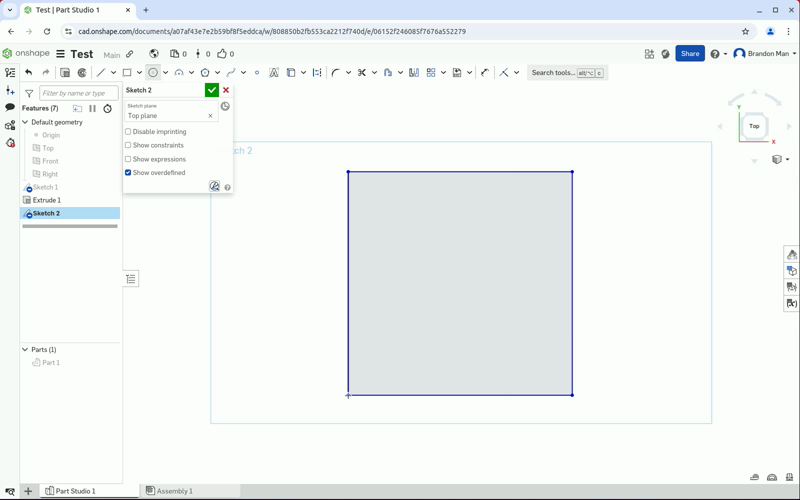
mouse_move(355, 388)
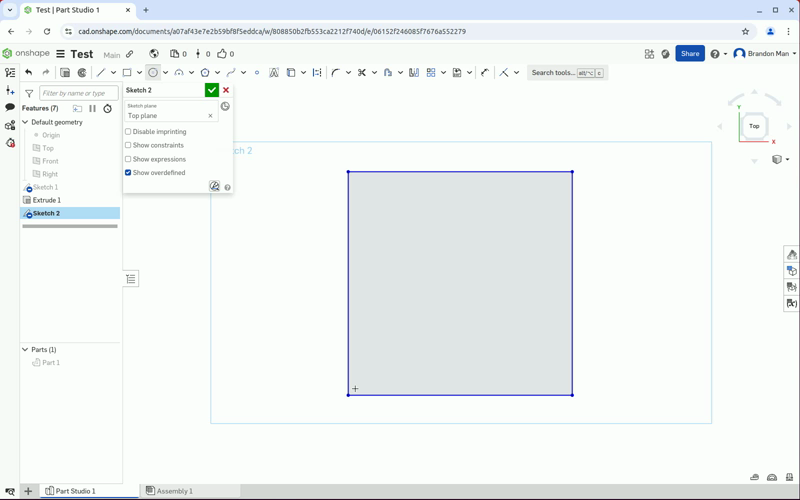
click(355, 388)
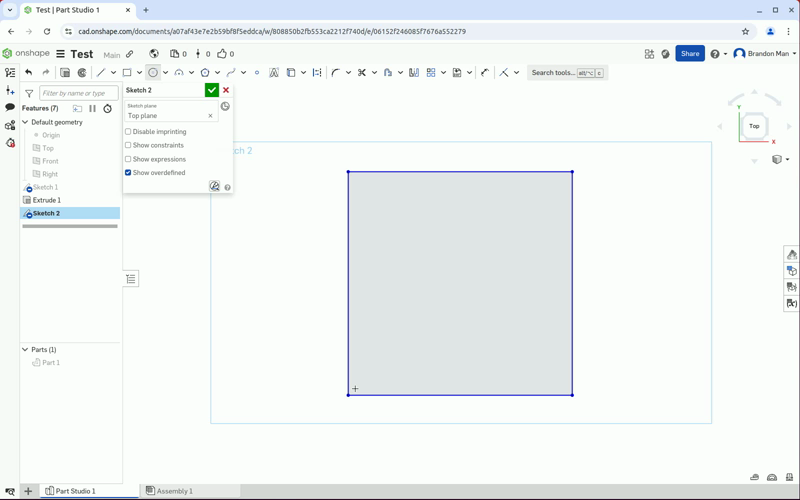
key_up(shift)
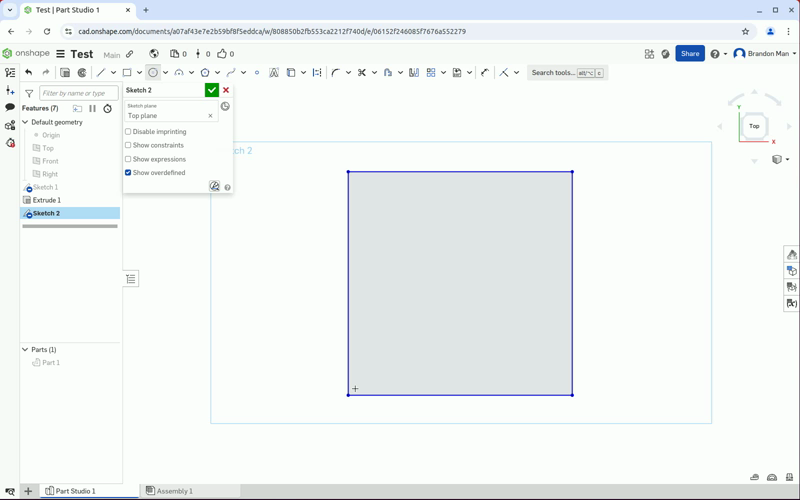
mouse_move(357, 388)
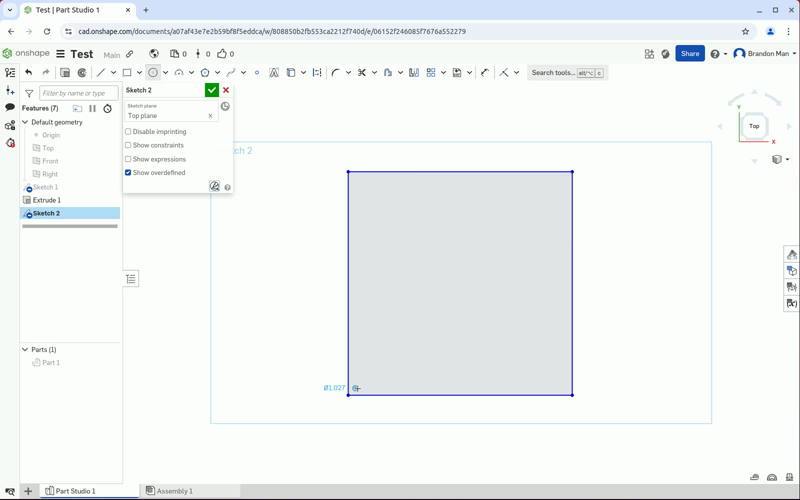
scroll(6)
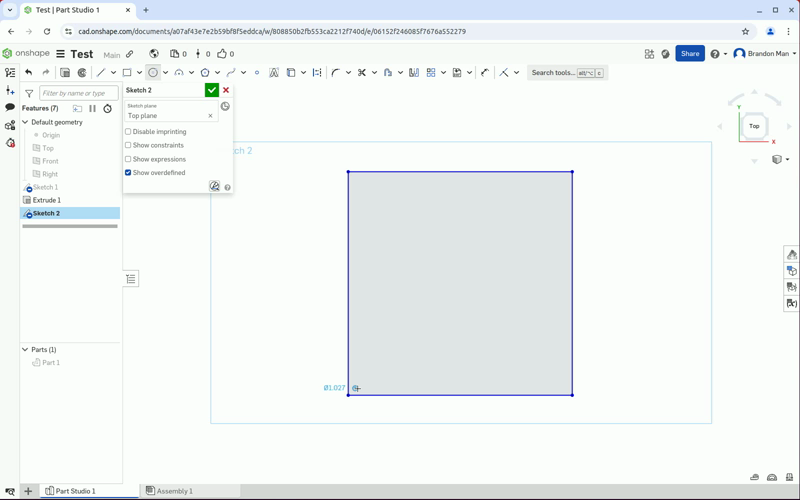
scroll(6)
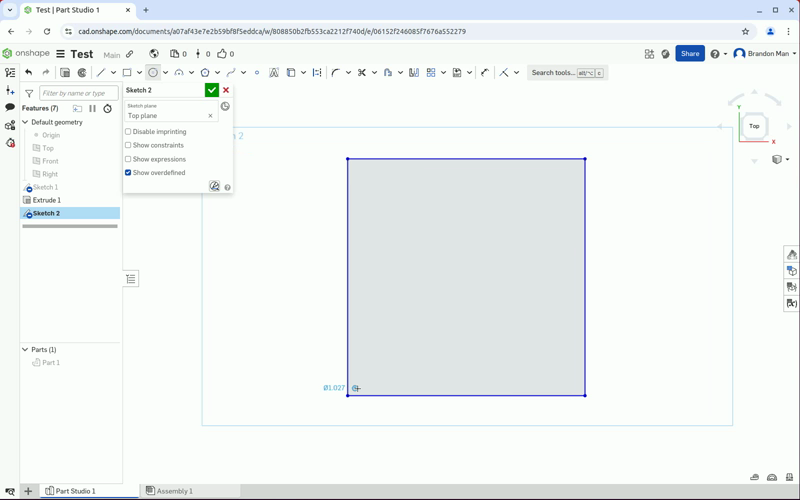
scroll(6)
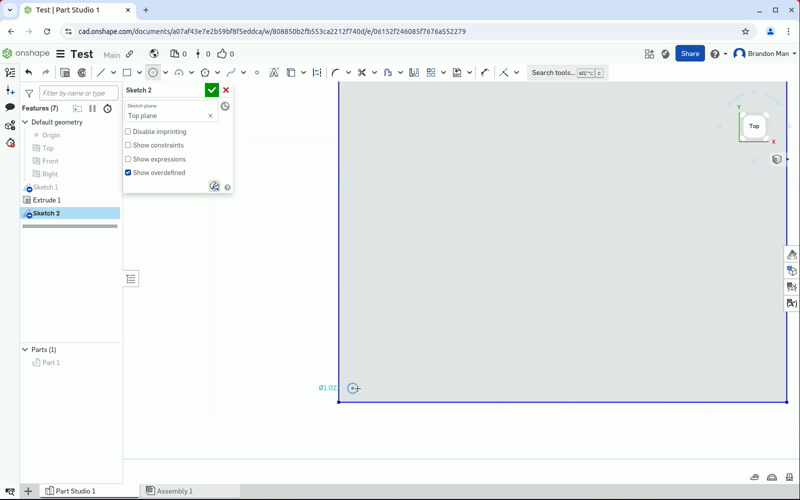
scroll(6)
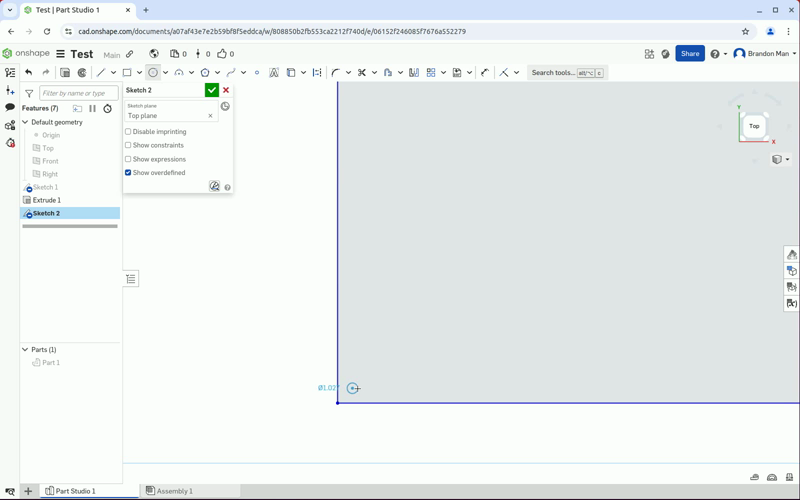
scroll(6)
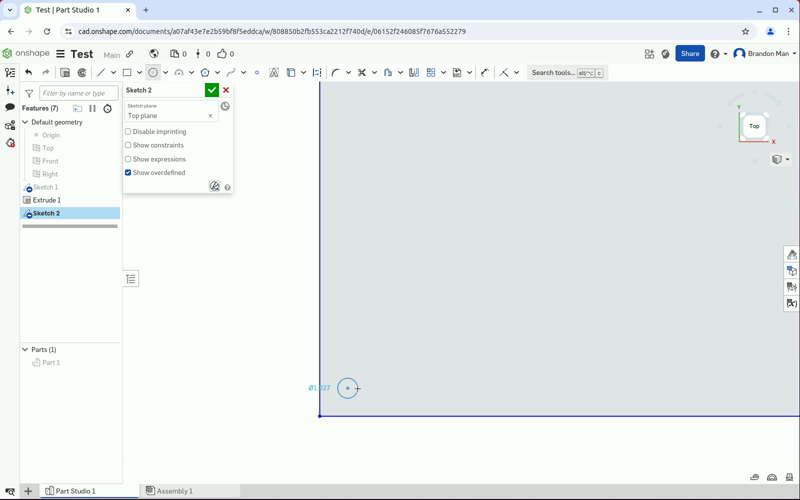
scroll(6)
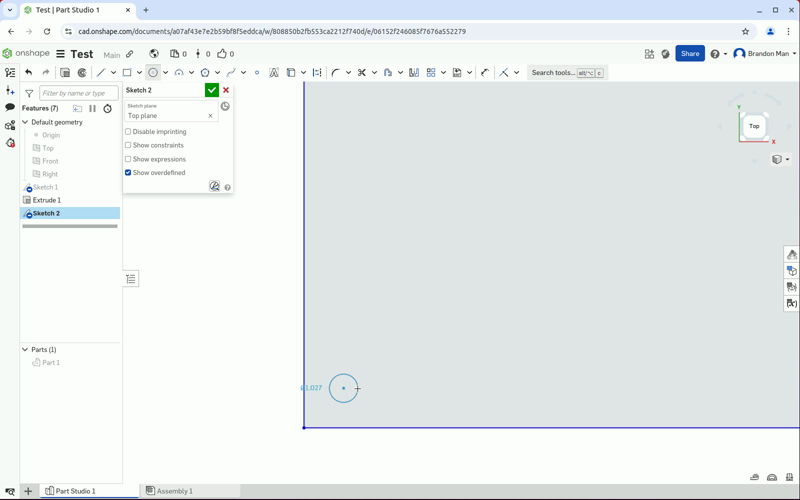
scroll(6)
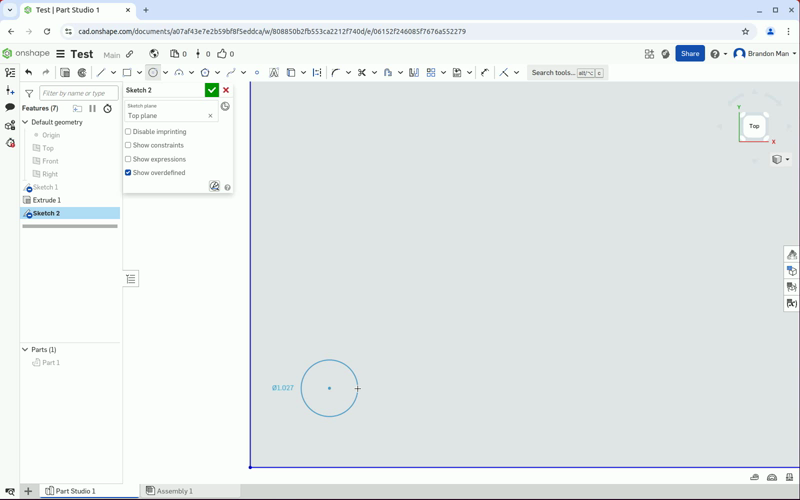
click(357, 388)
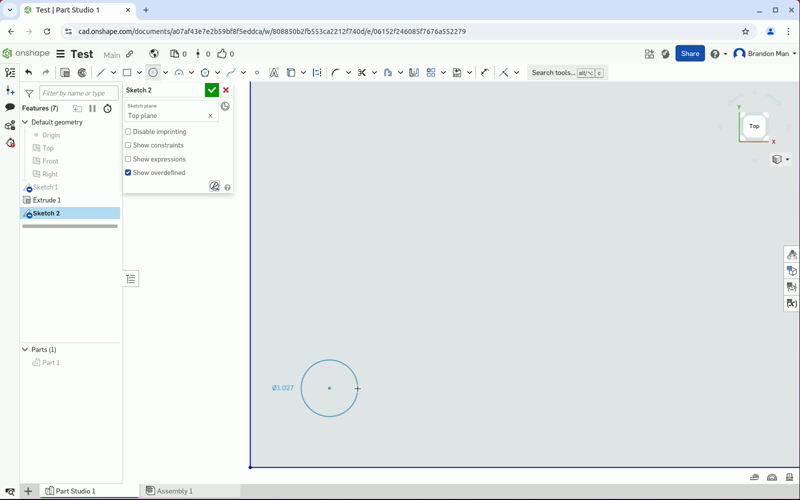
scroll(-6)
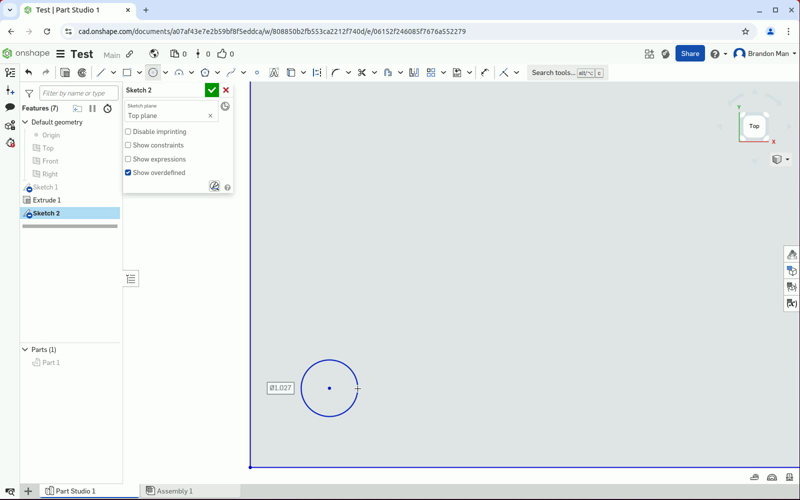
scroll(-6)
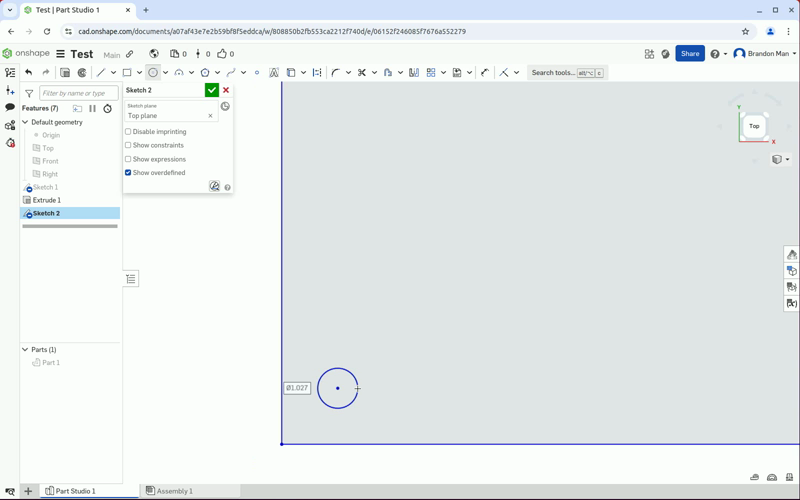
scroll(-6)
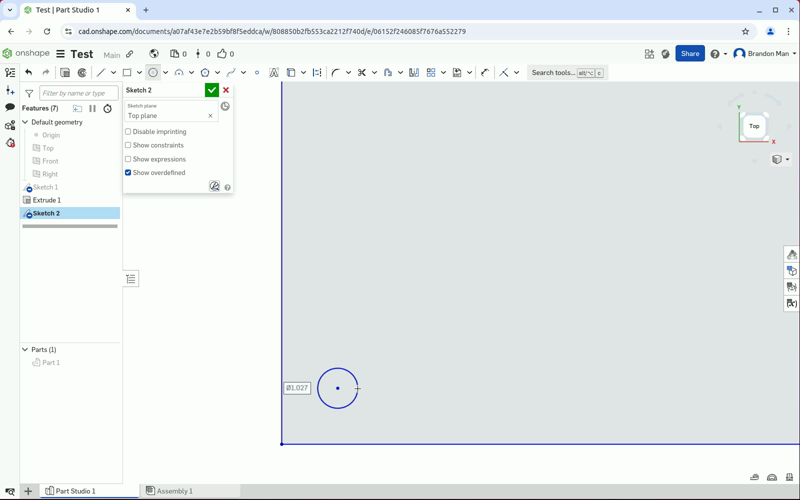
scroll(-6)
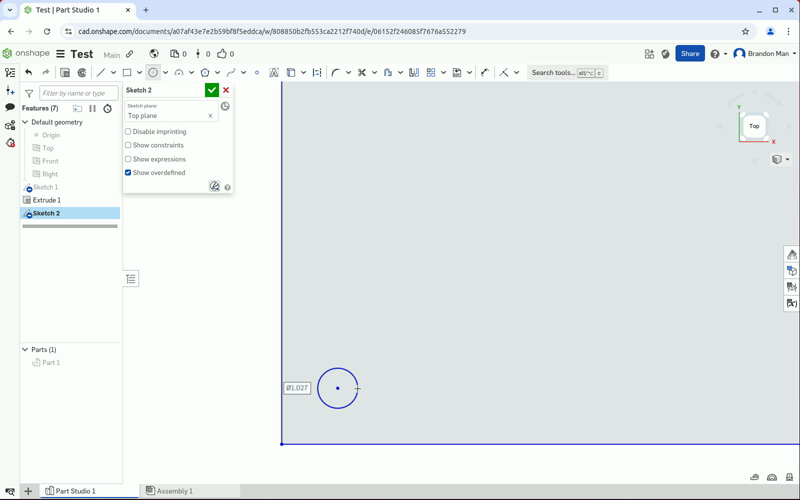
scroll(-6)
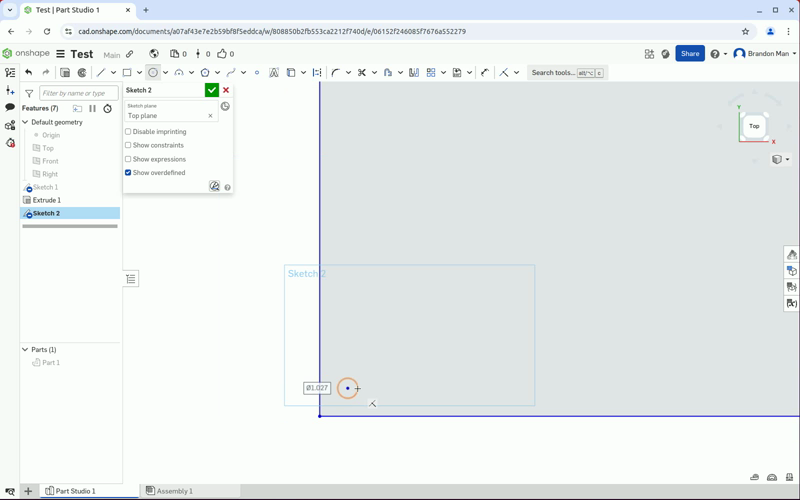
scroll(-6)
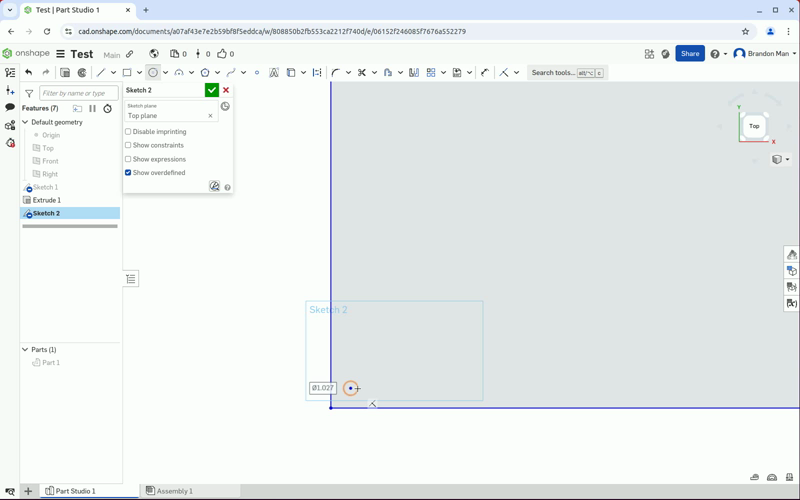
scroll(-6)
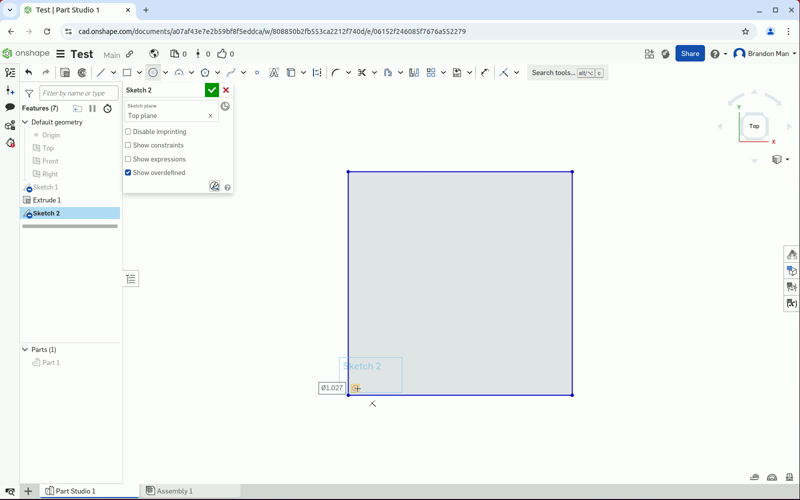
key(esc)
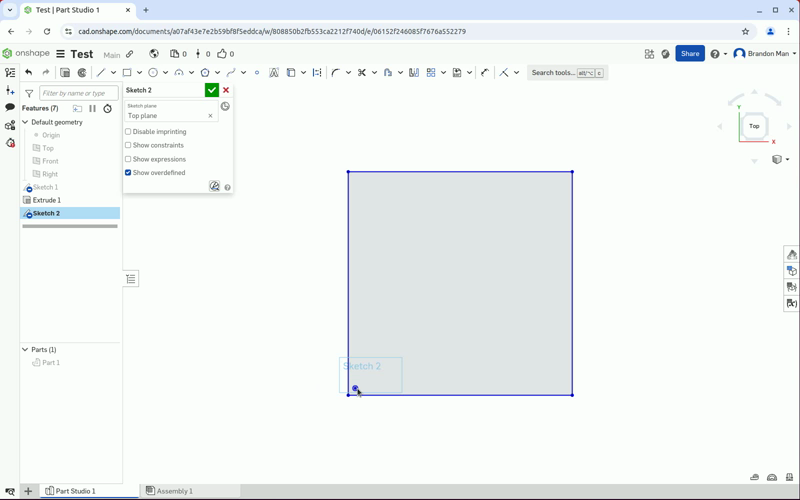
key(c)
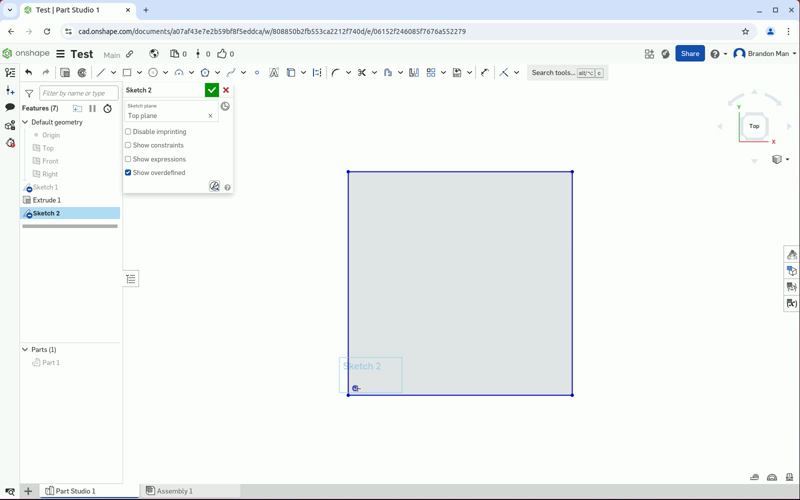
key_down(shift)
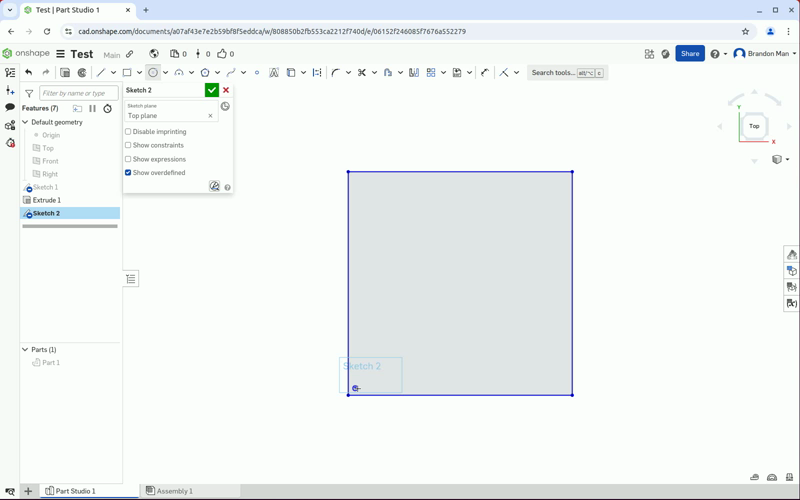
mouse_move(355, 178)
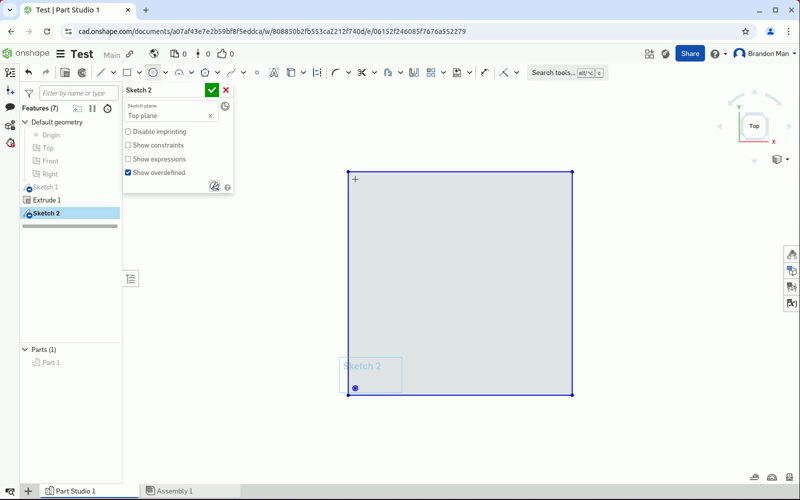
click(355, 178)
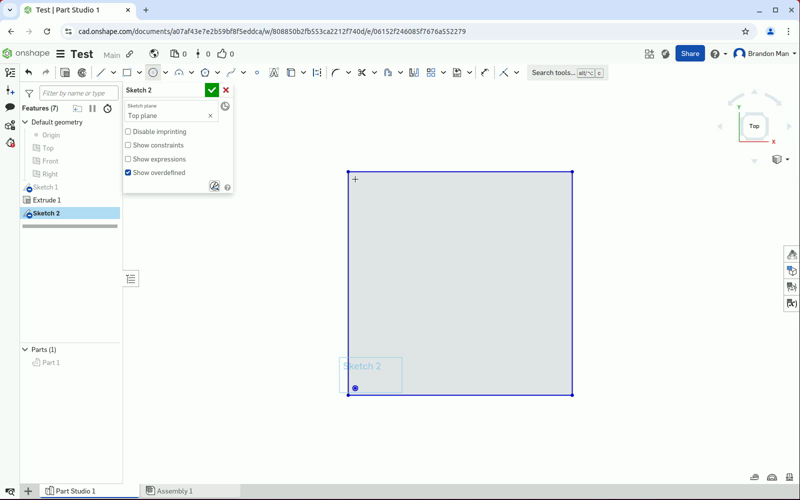
key_up(shift)
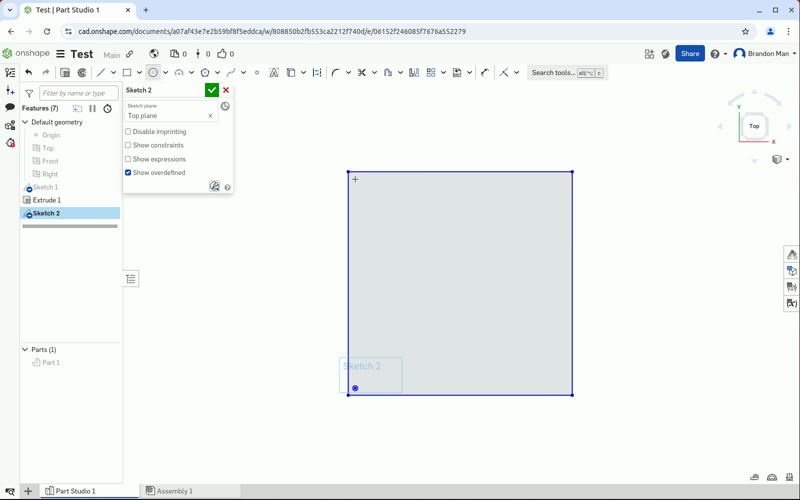
mouse_move(357, 178)
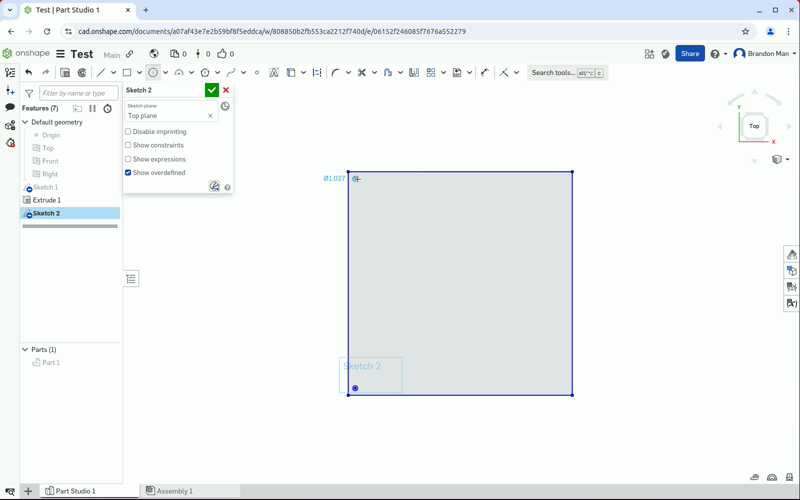
scroll(6)
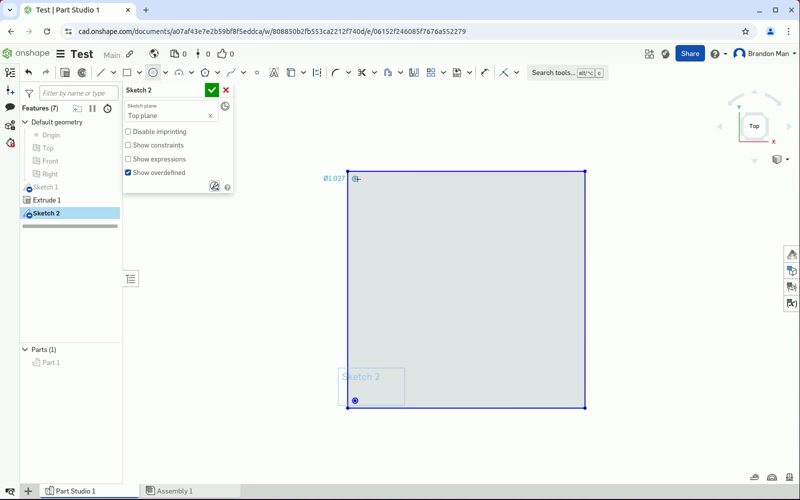
scroll(6)
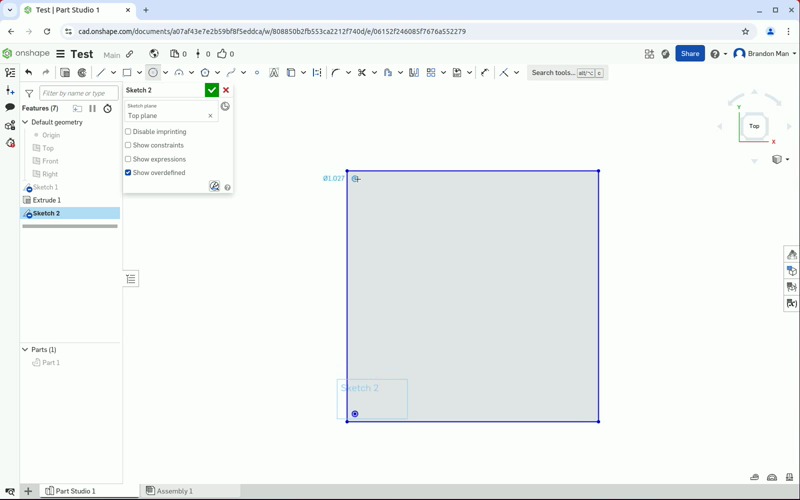
scroll(6)
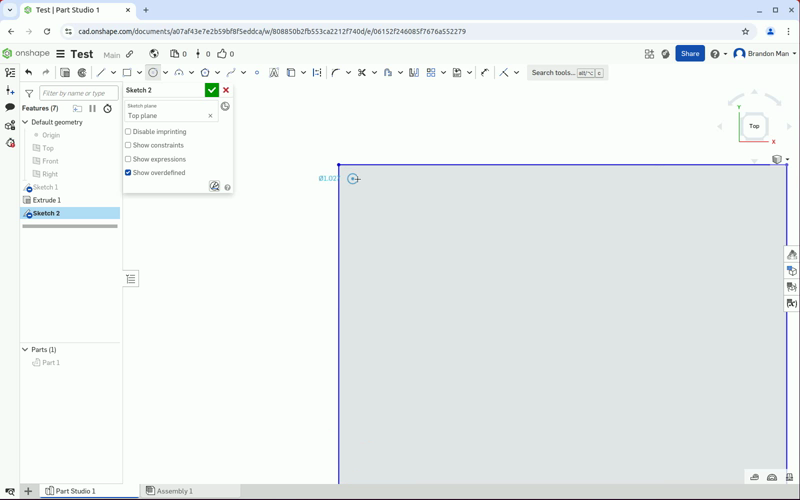
scroll(6)
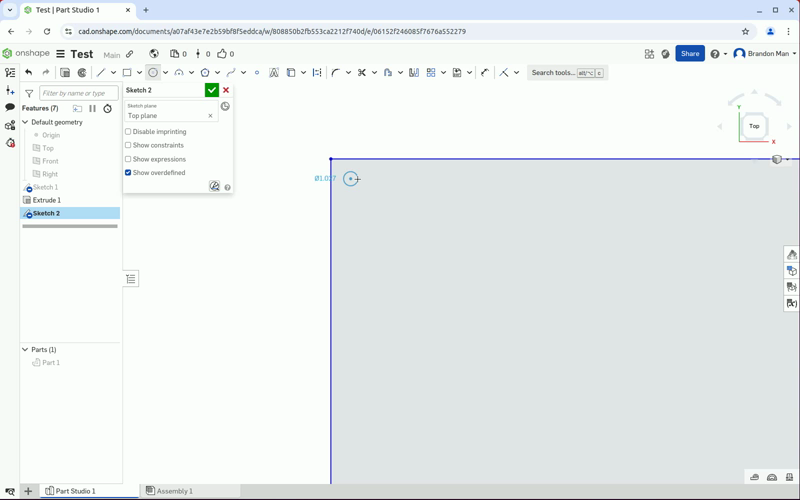
scroll(6)
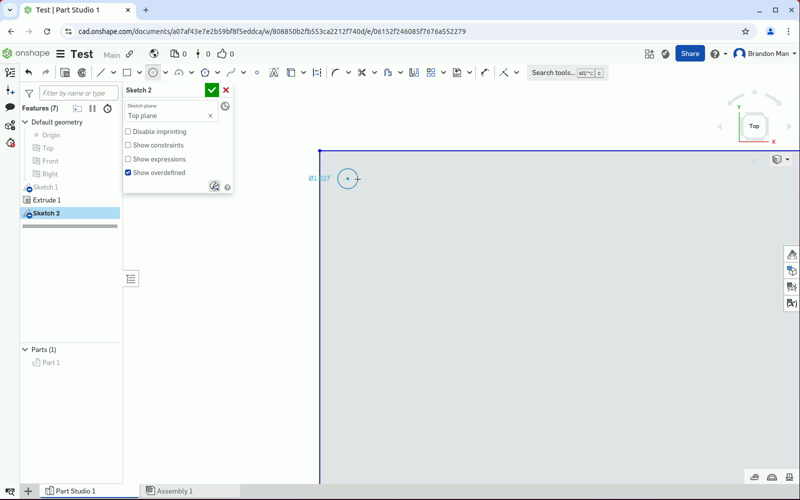
scroll(6)
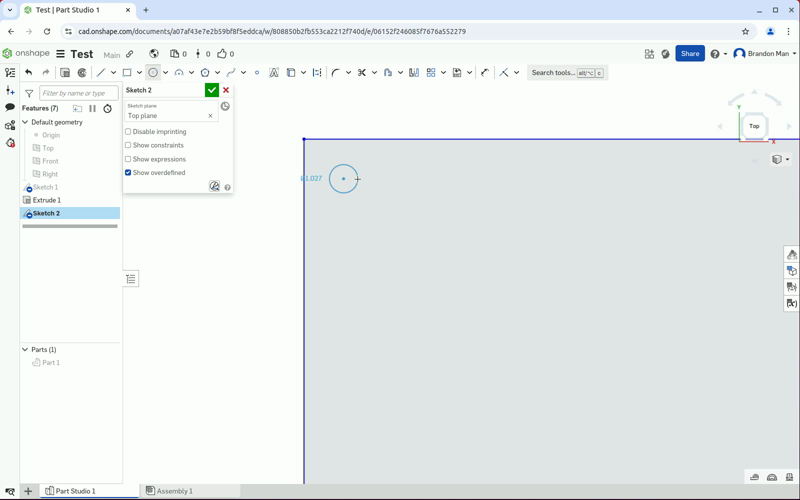
scroll(6)
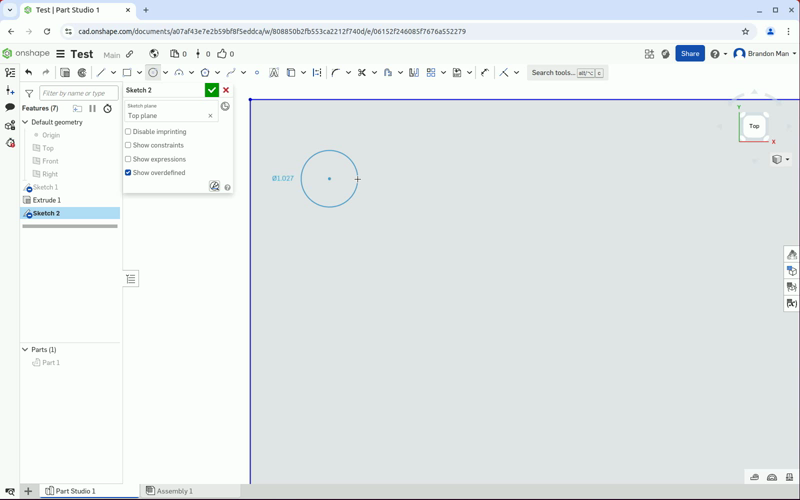
click(357, 178)
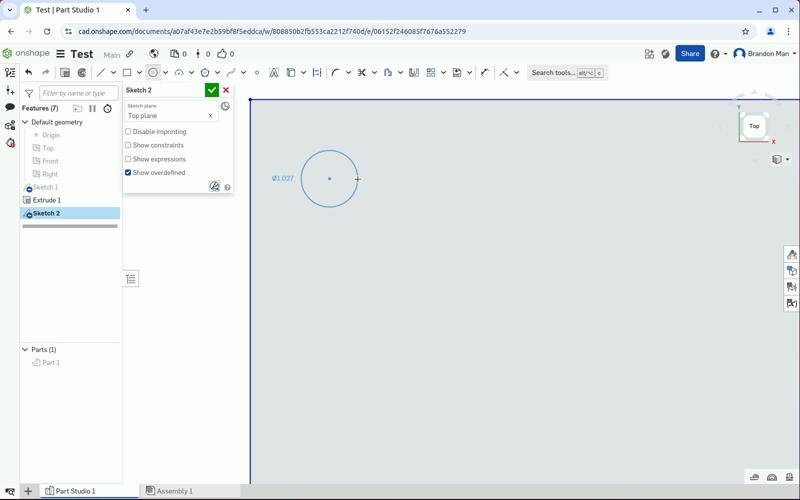
scroll(-6)
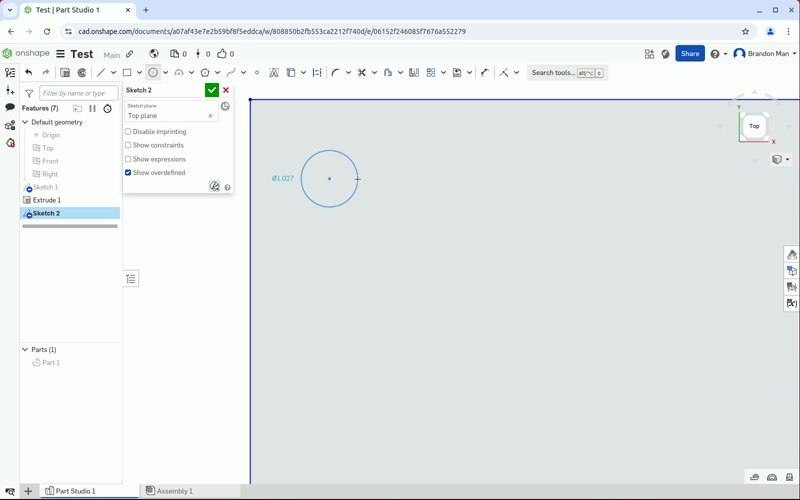
scroll(-6)
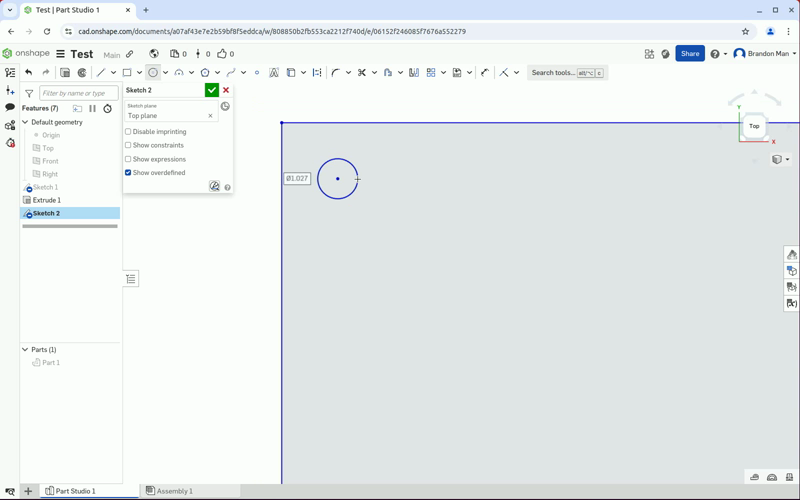
scroll(-6)
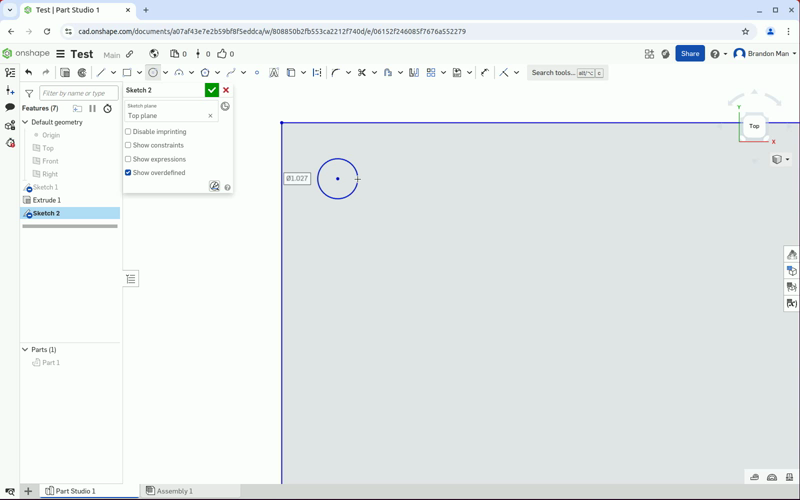
scroll(-6)
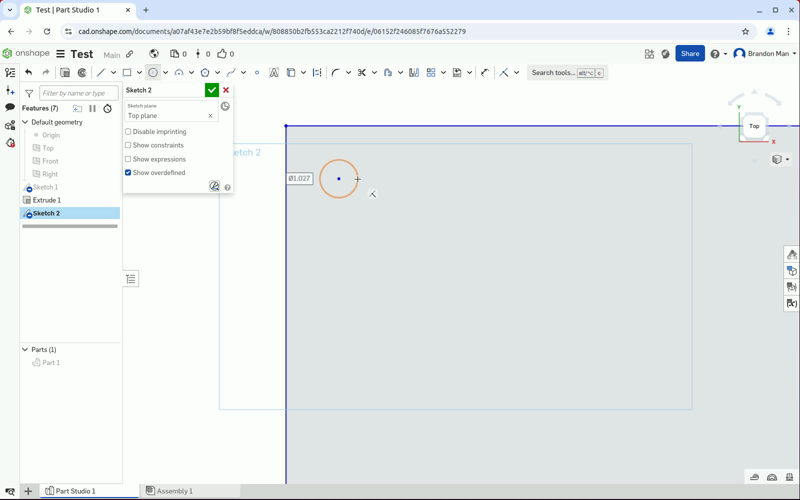
scroll(-6)
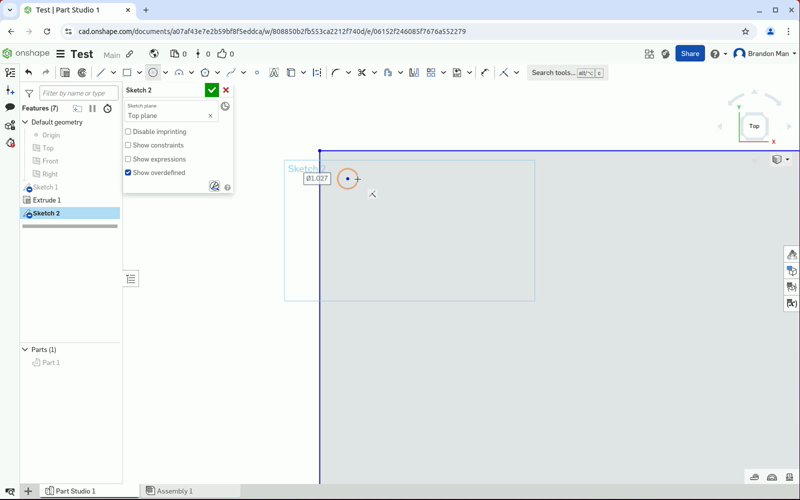
scroll(-6)
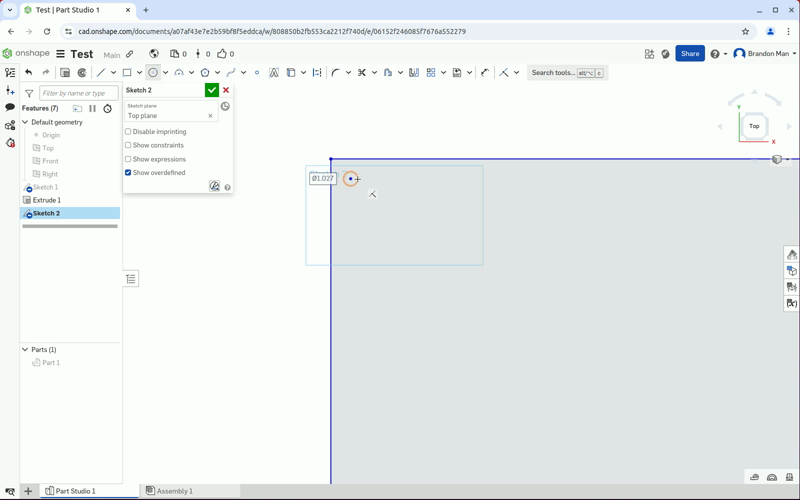
scroll(-6)
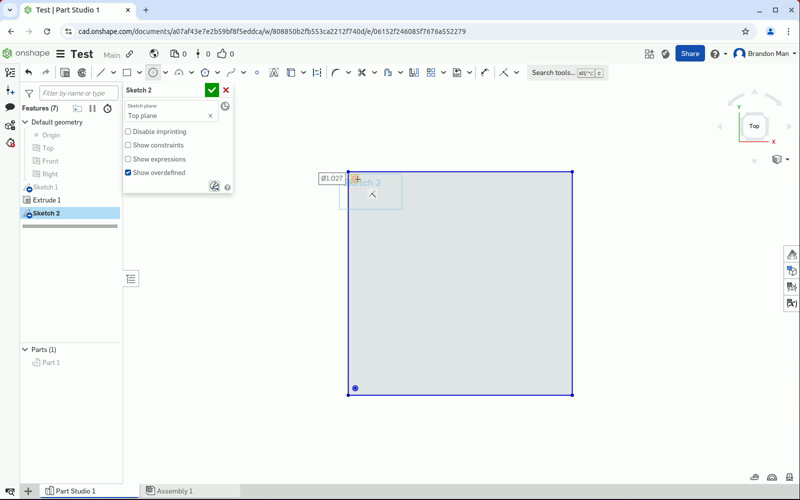
key(esc)
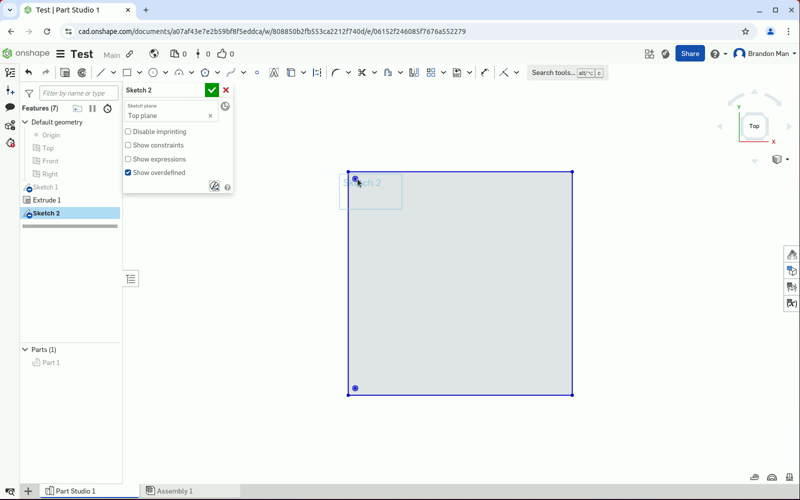
key(l)
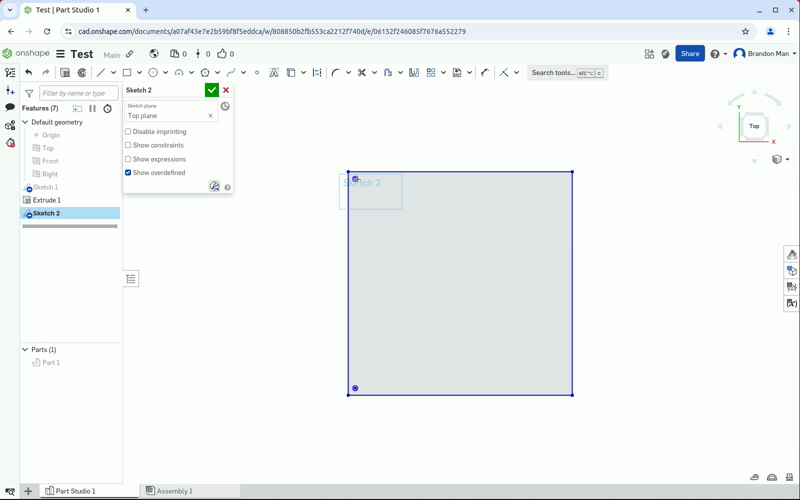
key_down(shift)
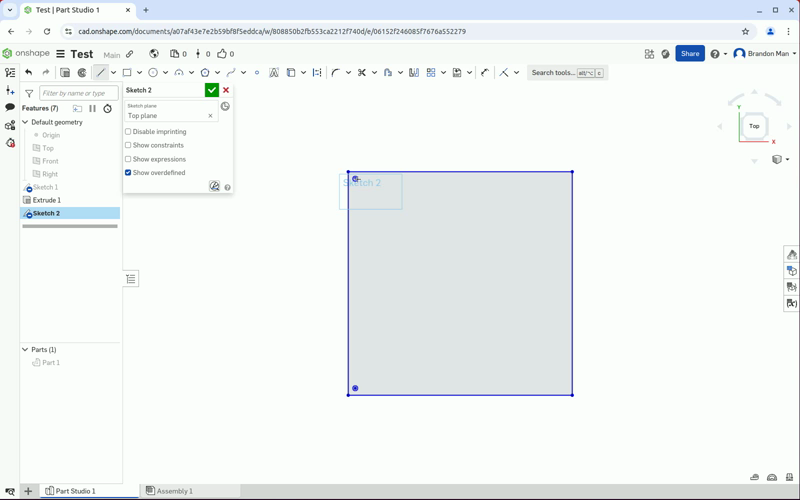
mouse_move(364, 378)
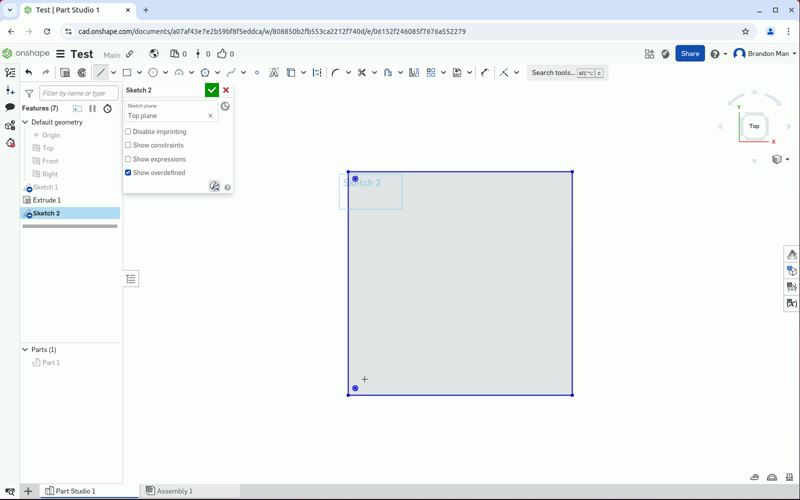
click(364, 378)
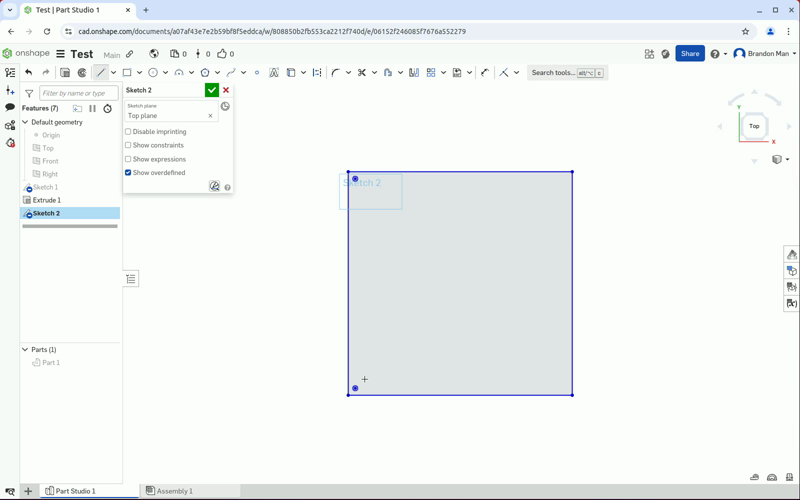
key_up(shift)
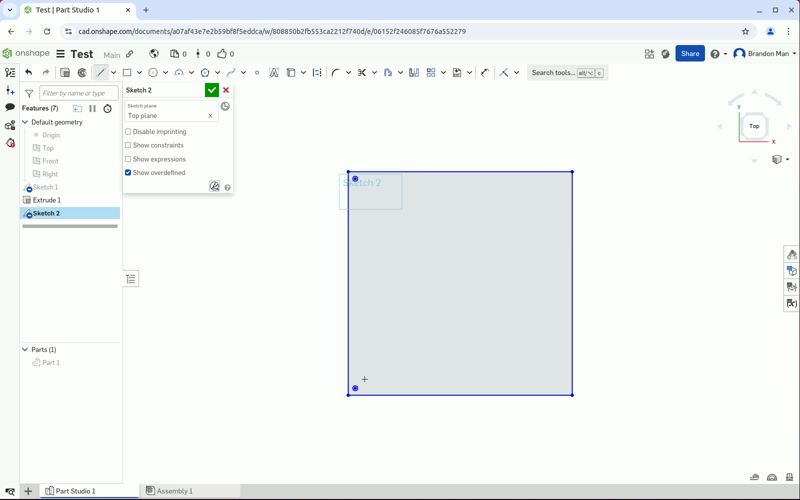
key_down(shift)
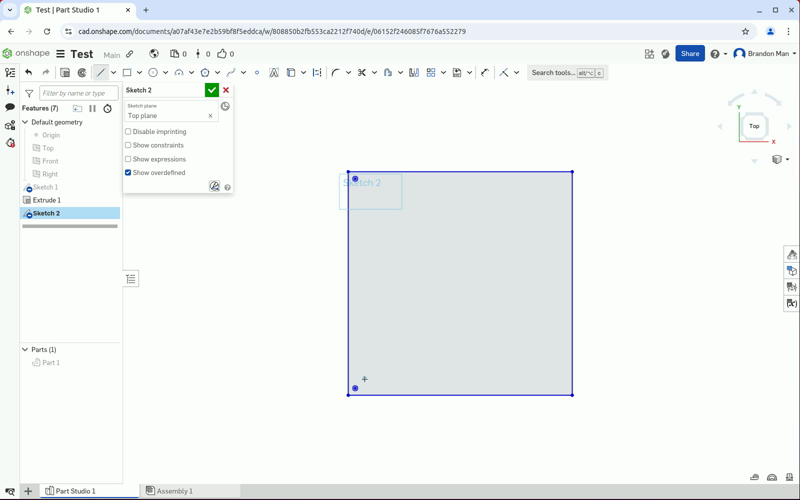
mouse_move(555, 378)
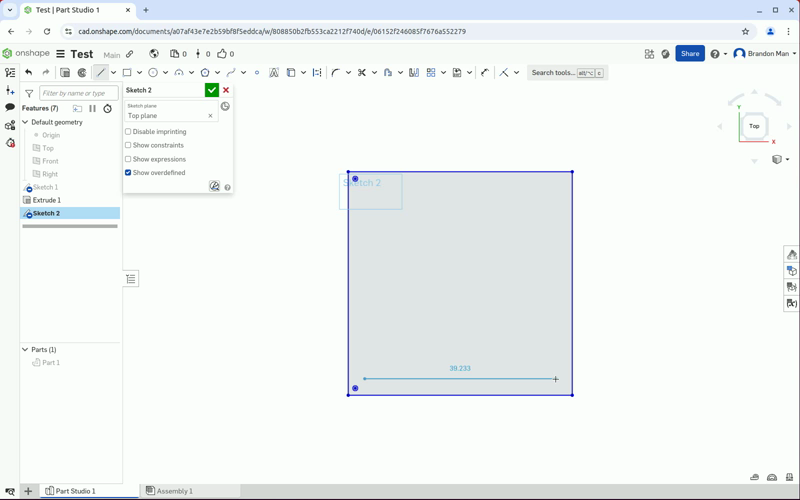
click(555, 378)
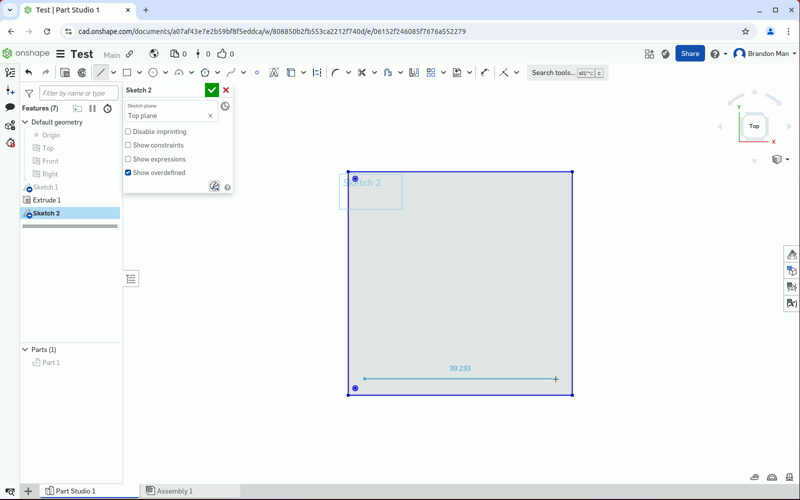
key_up(shift)
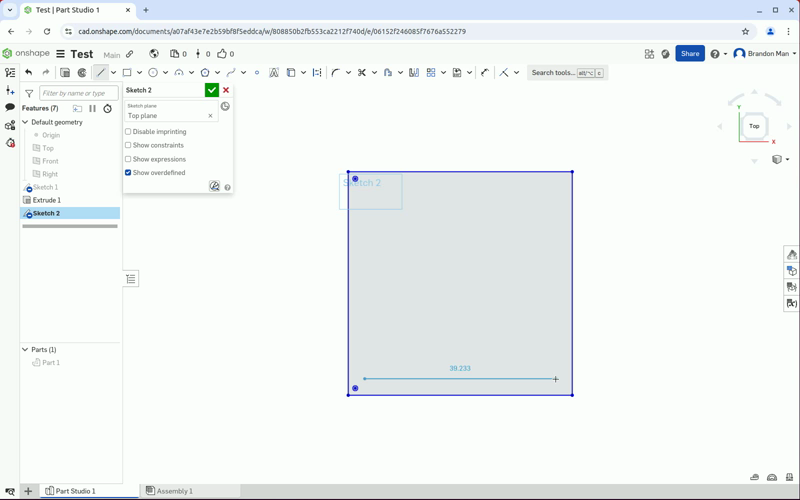
key_down(shift)
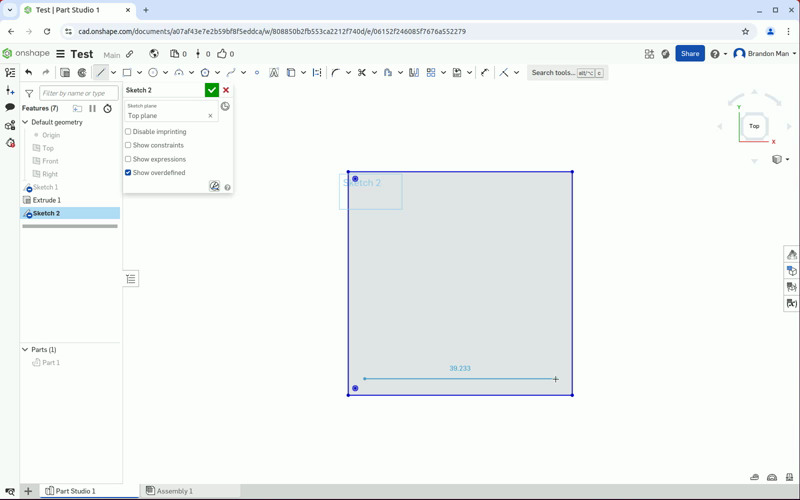
mouse_move(555, 188)
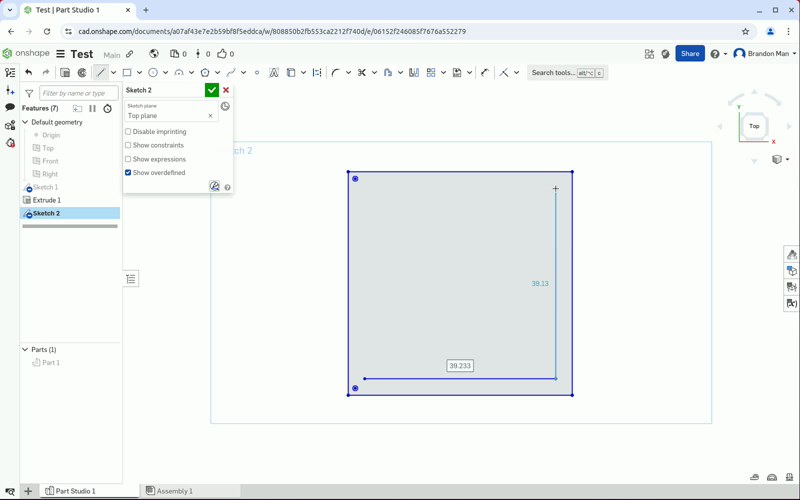
click(555, 188)
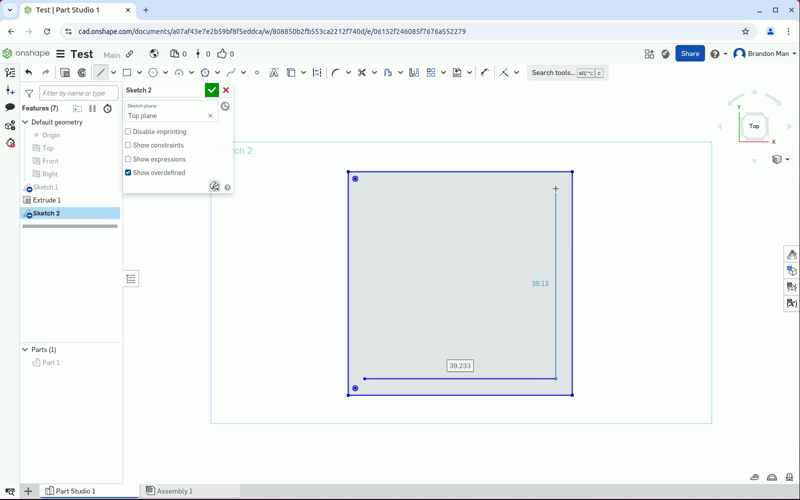
key_up(shift)
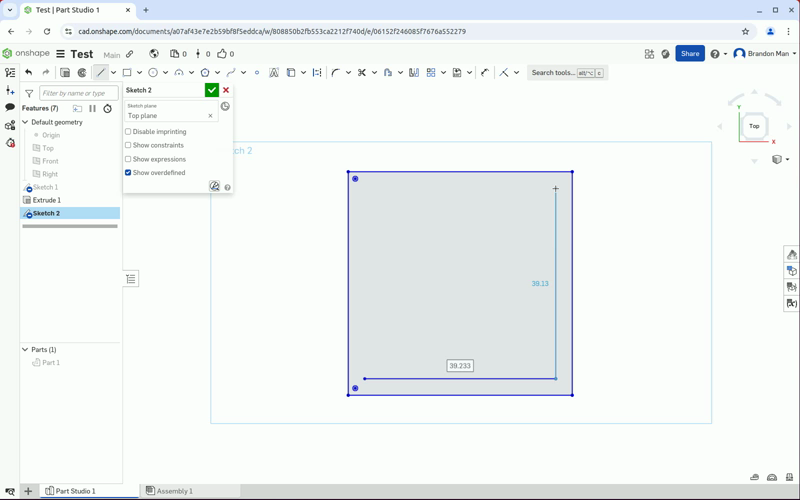
key_down(shift)
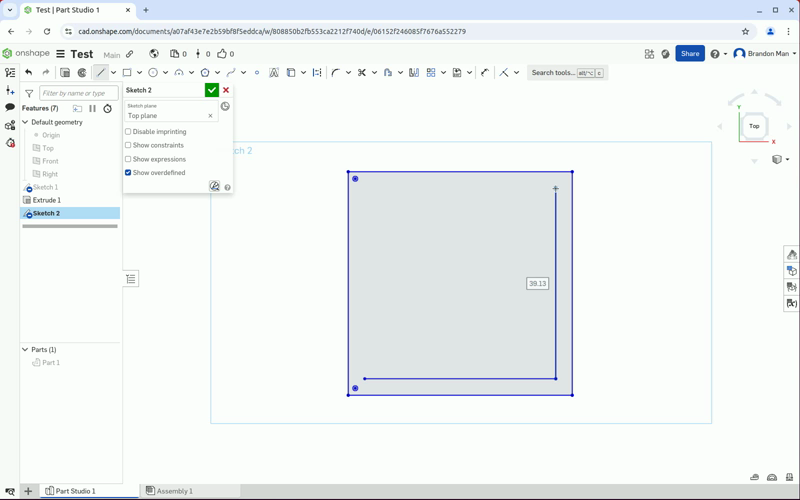
mouse_move(364, 188)
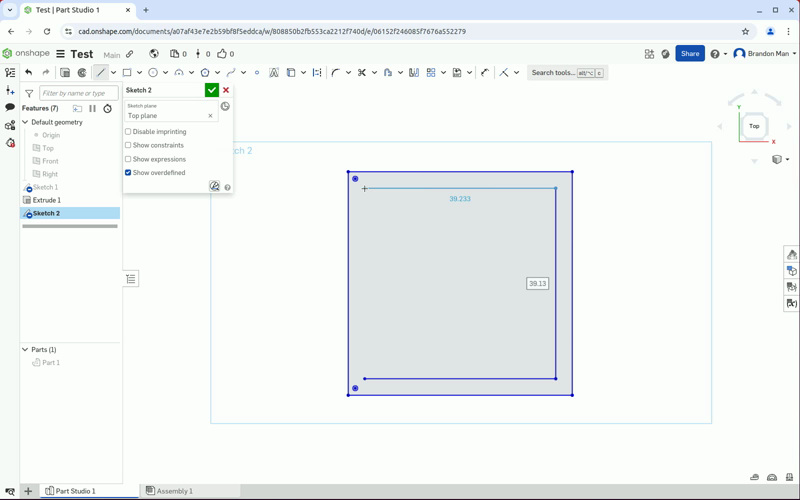
click(364, 188)
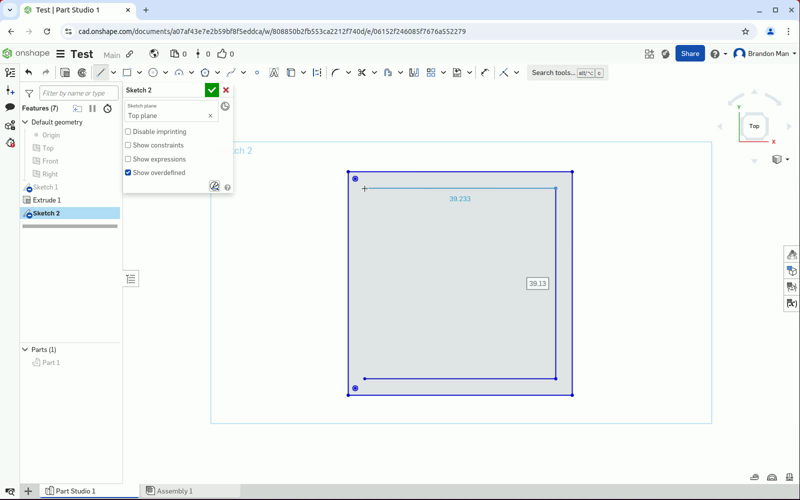
key_up(shift)
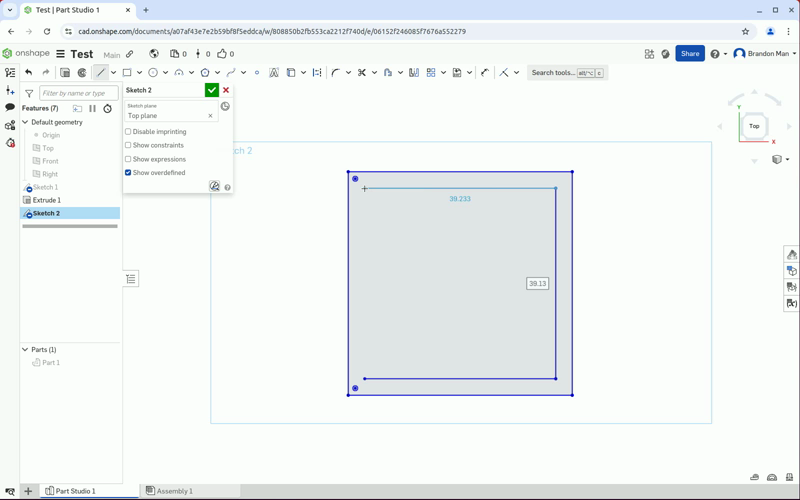
key_down(shift)
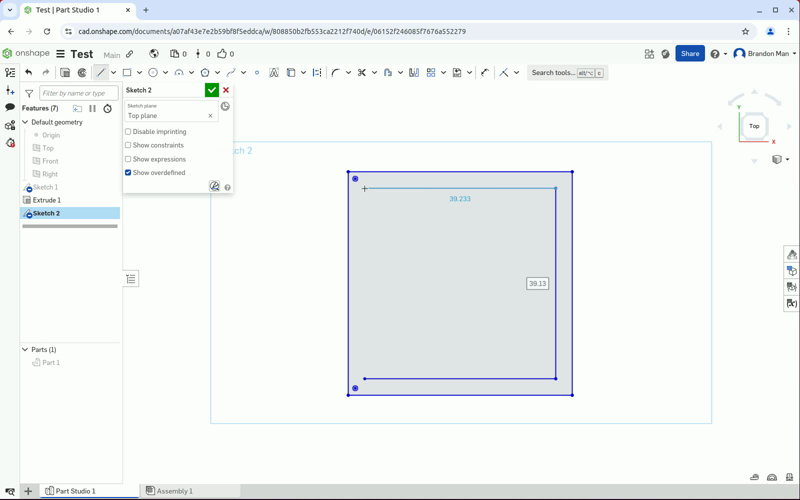
mouse_move(364, 378)
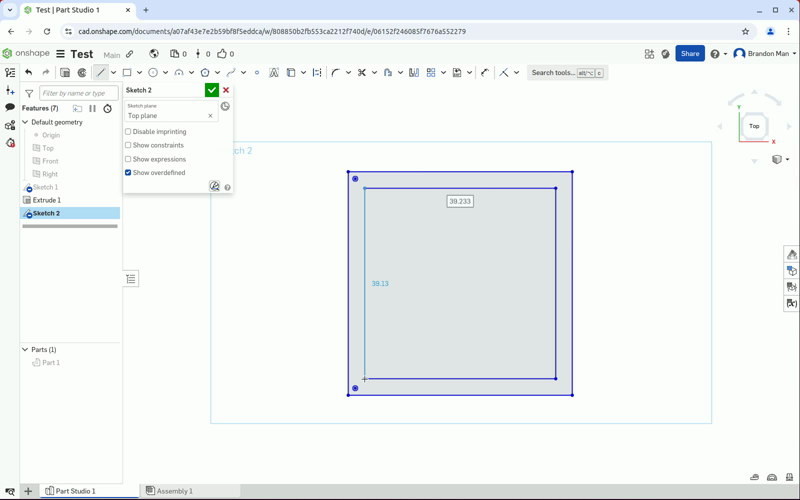
key_up(shift)
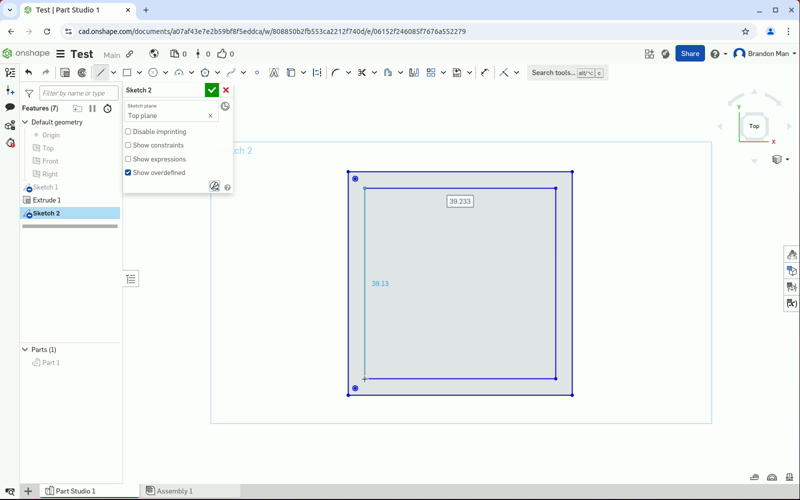
click(364, 378)
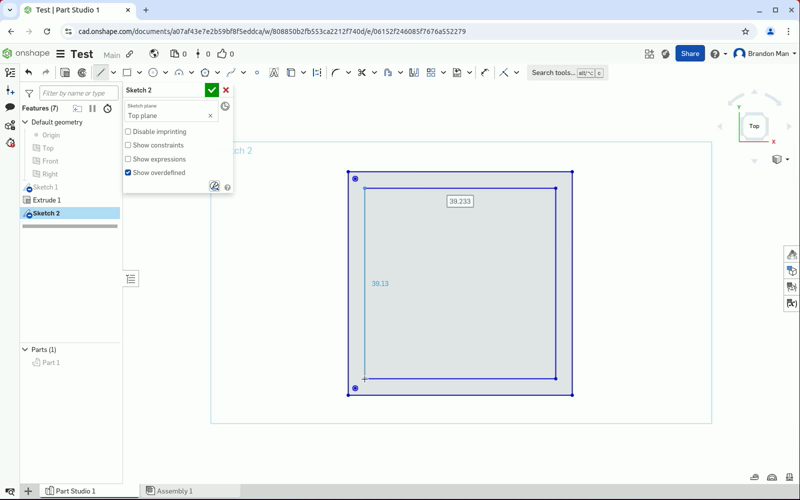
key(esc)
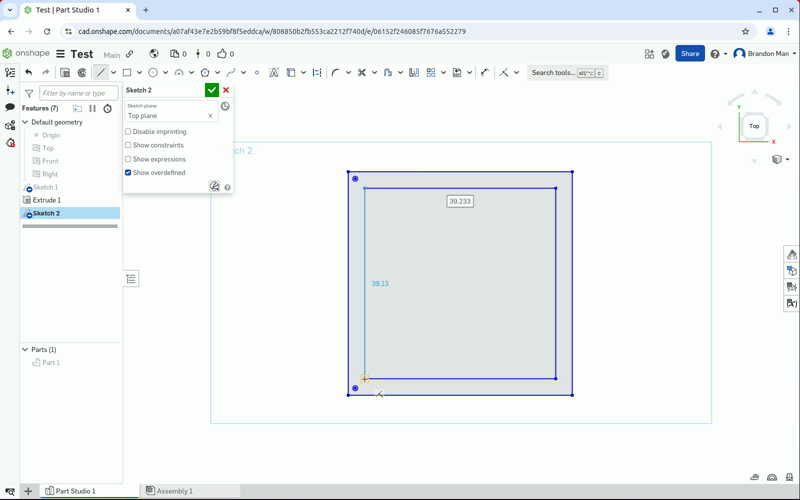
key(c)
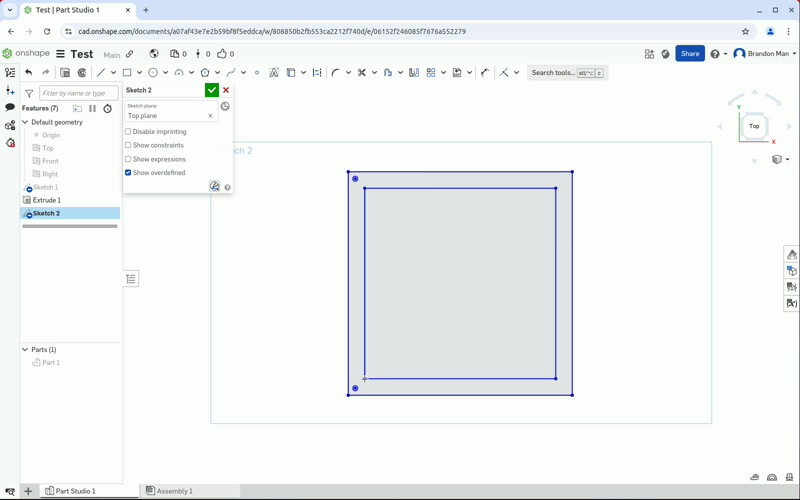
key_down(shift)
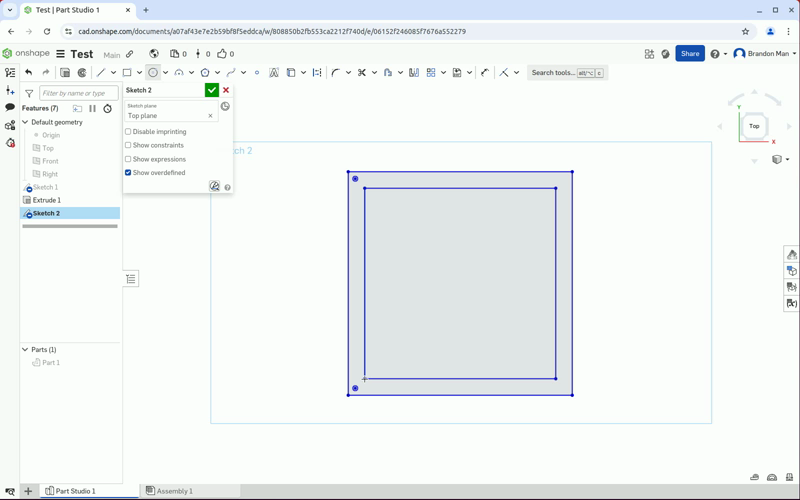
mouse_move(564, 388)
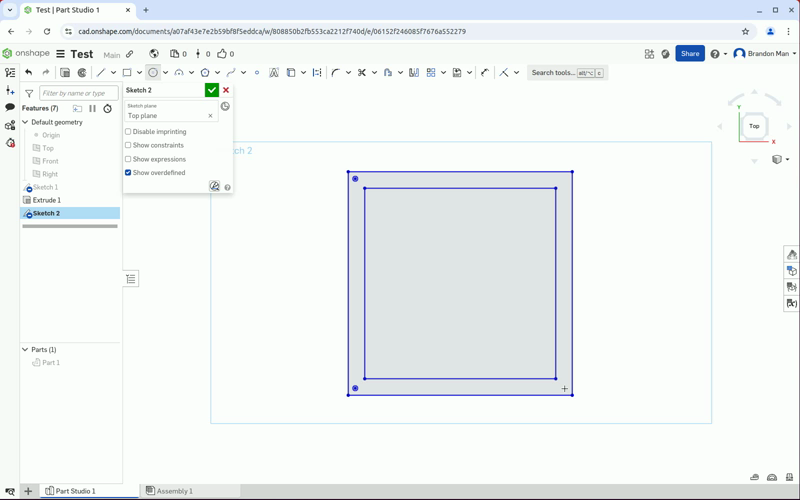
click(564, 388)
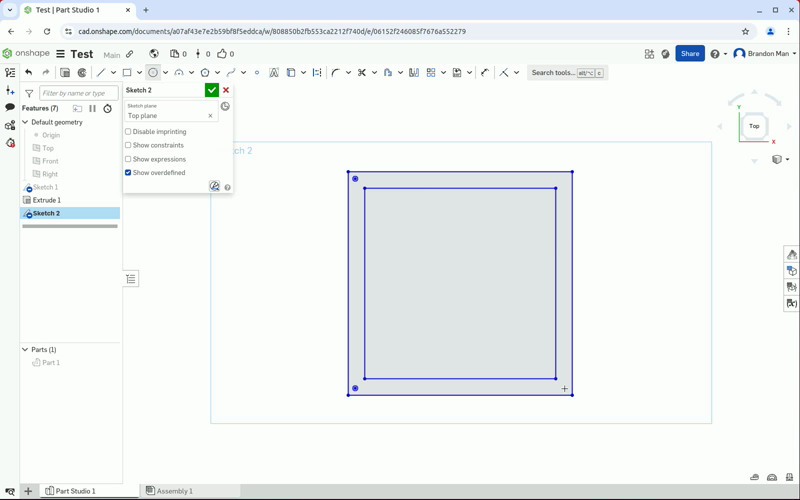
key_up(shift)
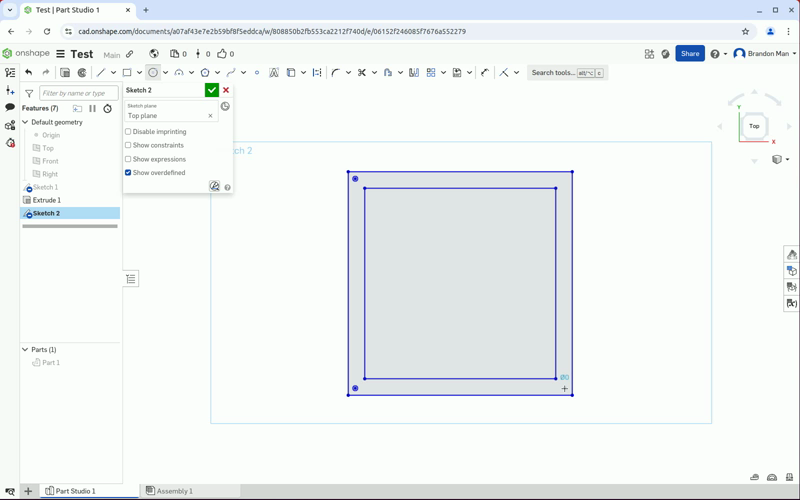
mouse_move(567, 388)
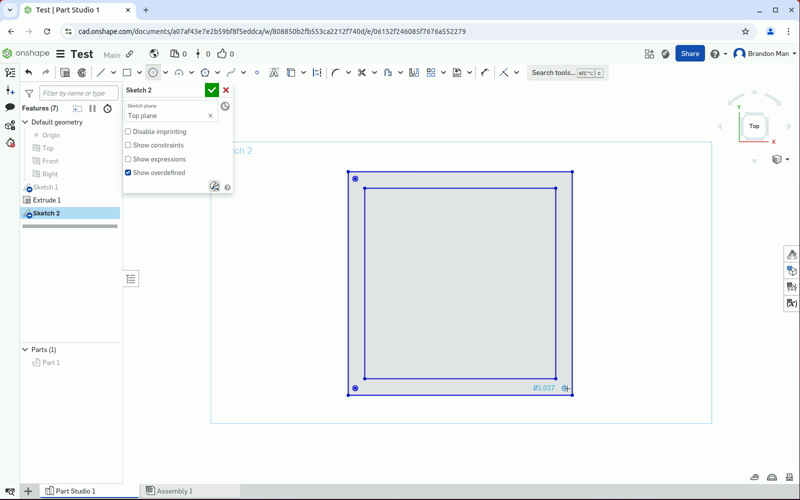
scroll(6)
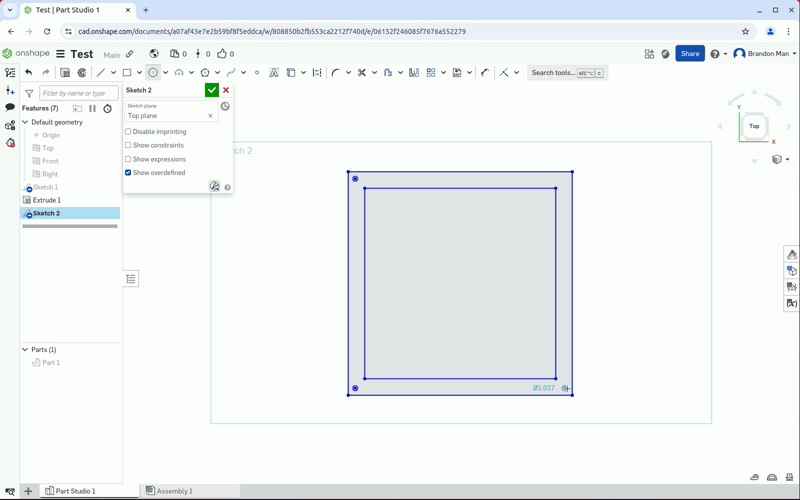
scroll(6)
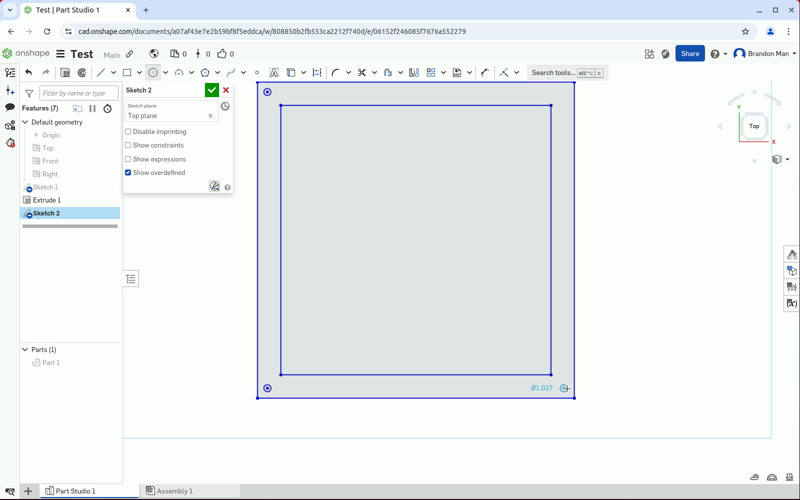
scroll(6)
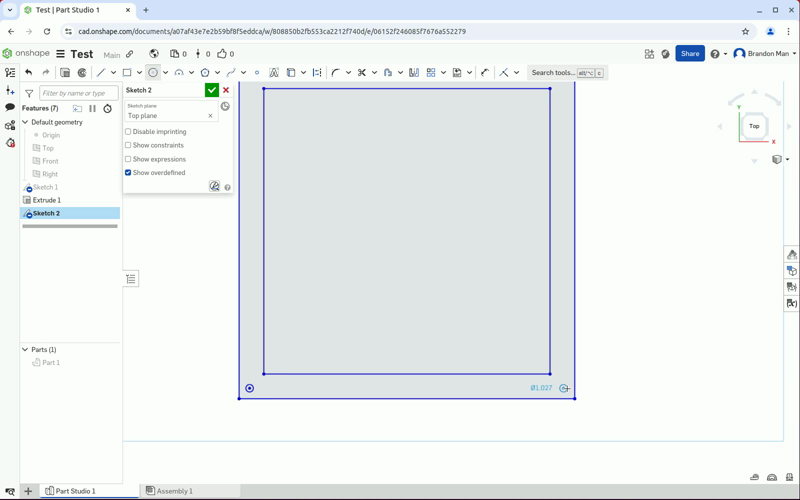
scroll(6)
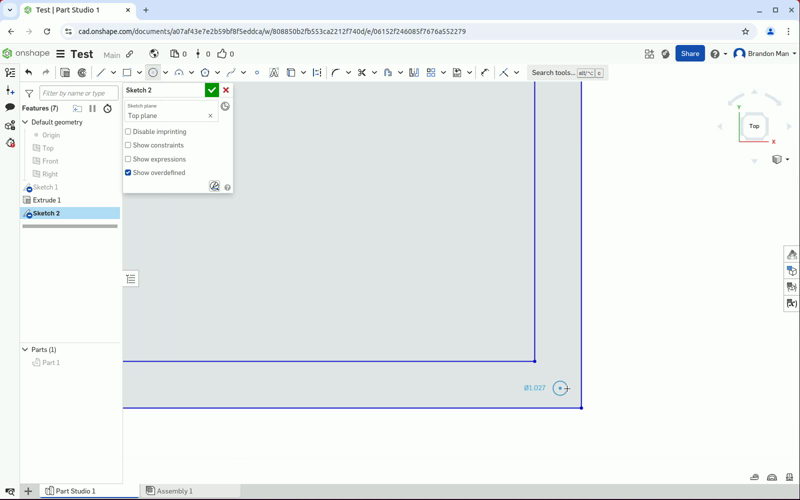
scroll(6)
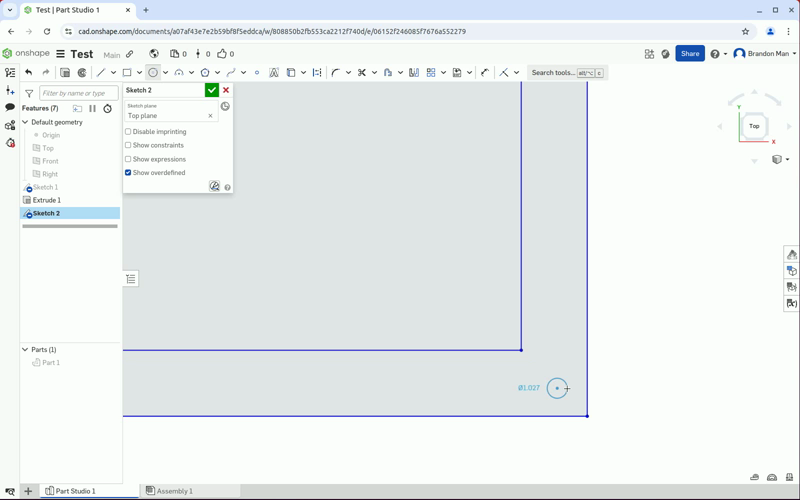
scroll(6)
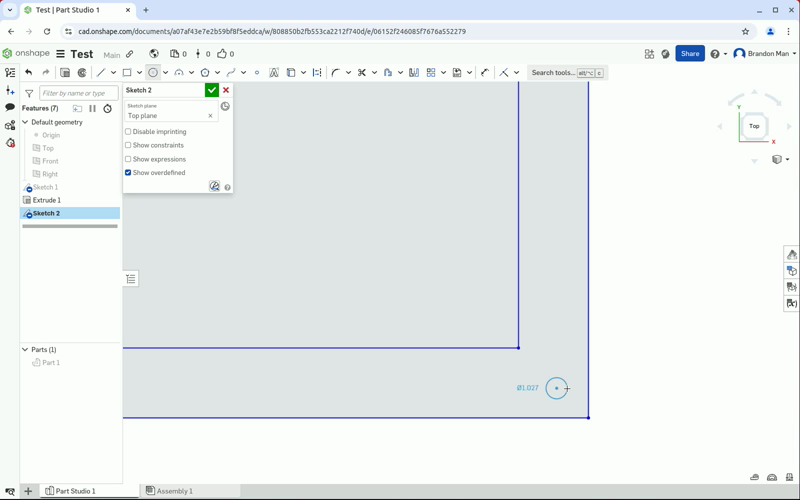
scroll(6)
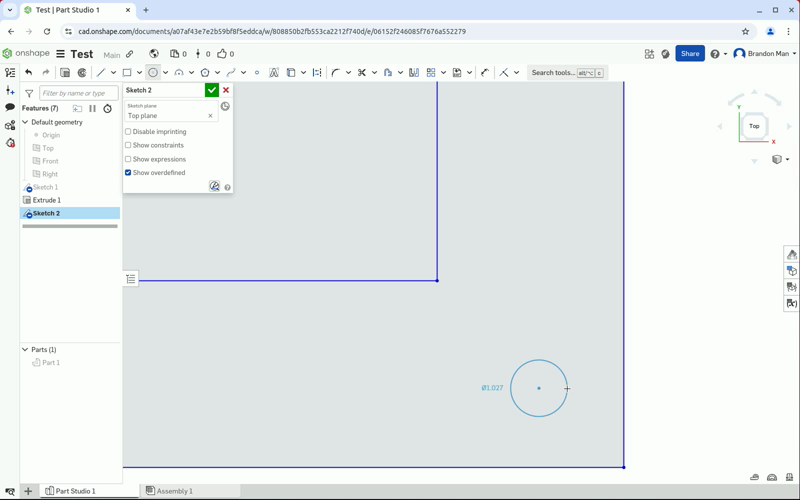
click(567, 388)
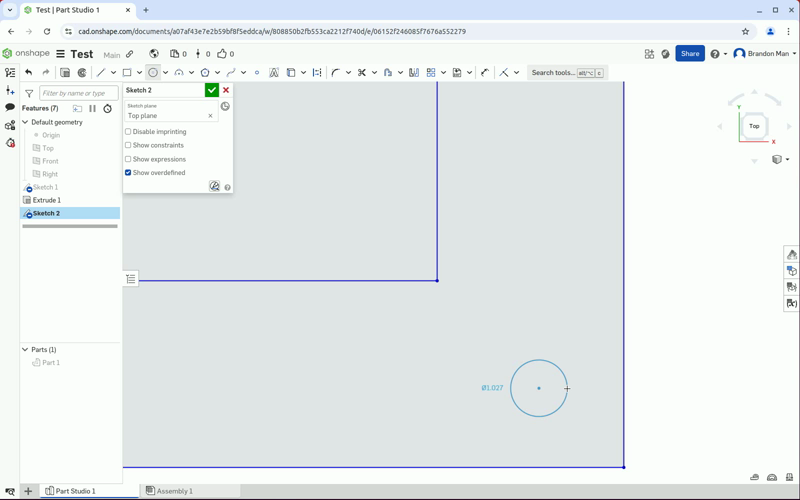
scroll(-6)
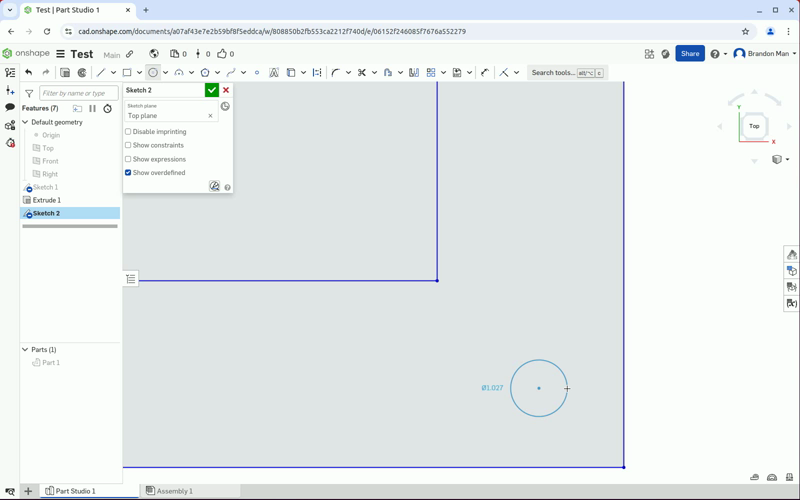
scroll(-6)
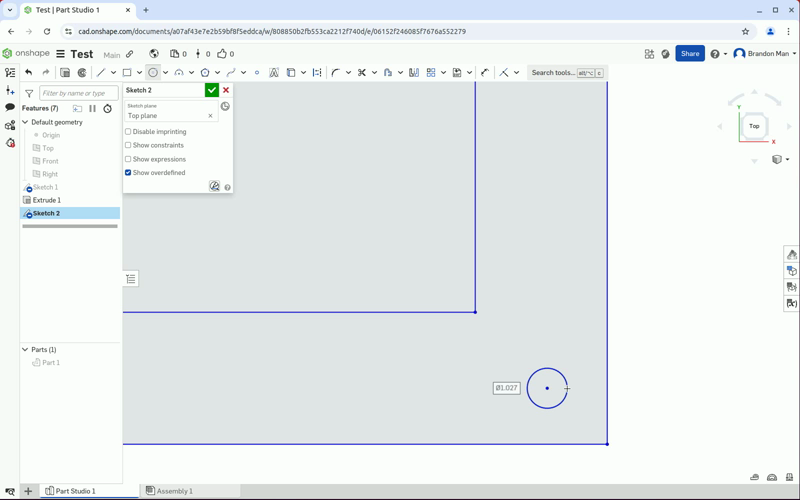
scroll(-6)
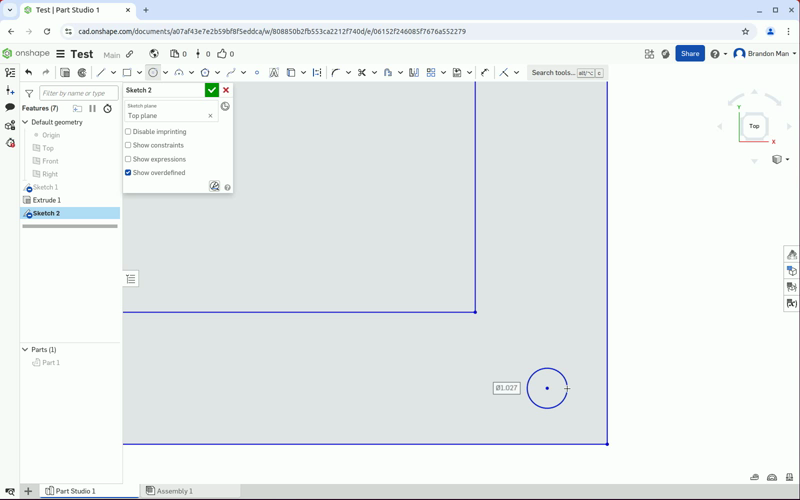
scroll(-6)
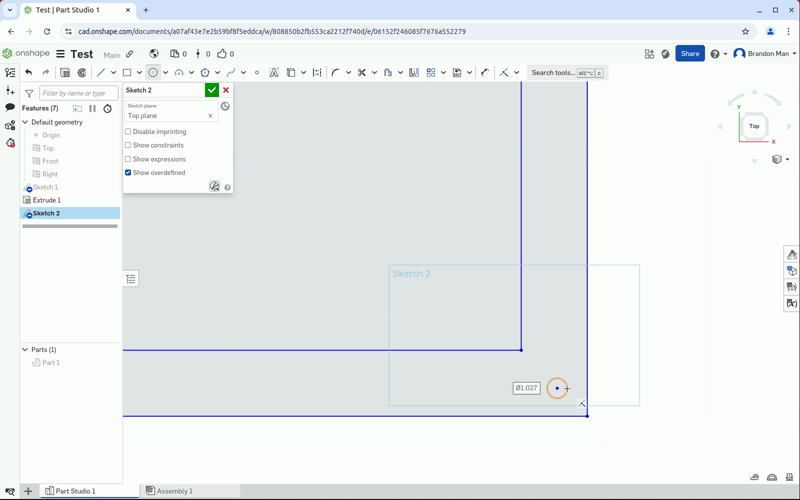
scroll(-6)
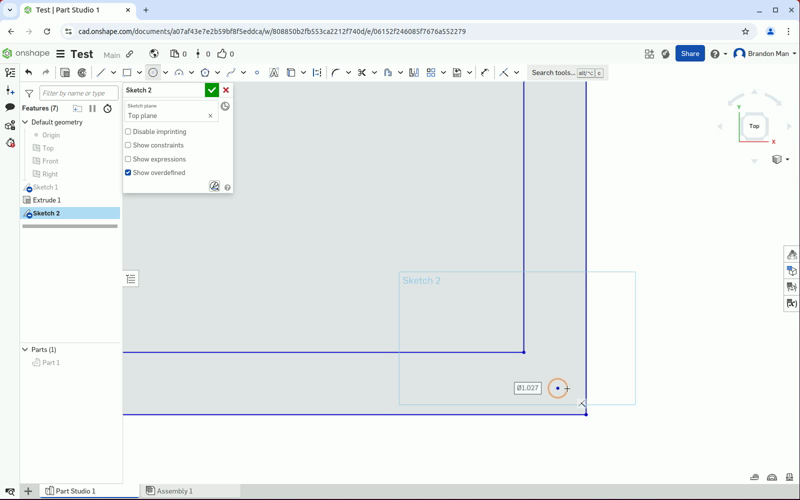
scroll(-6)
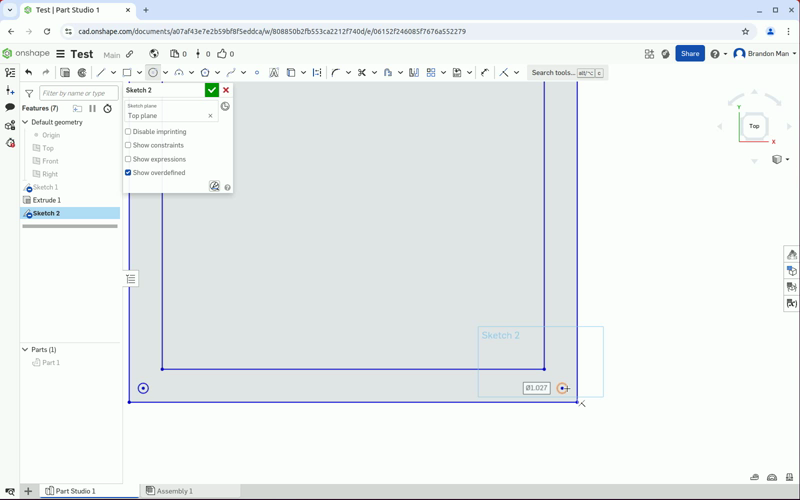
scroll(-6)
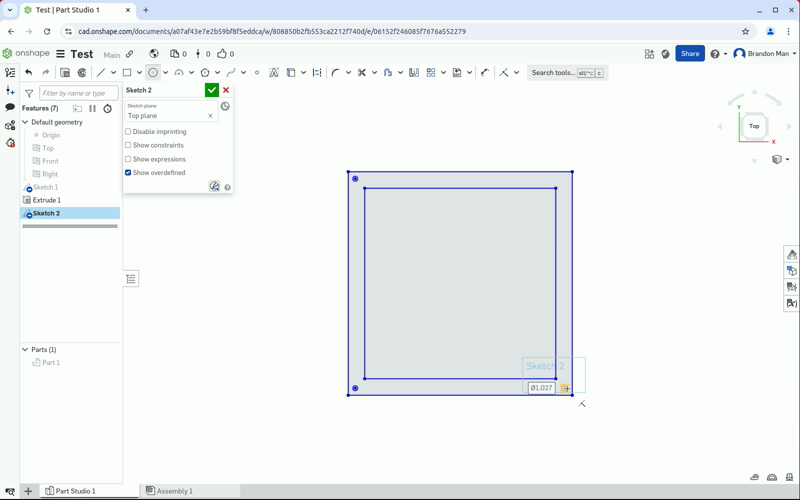
key(esc)
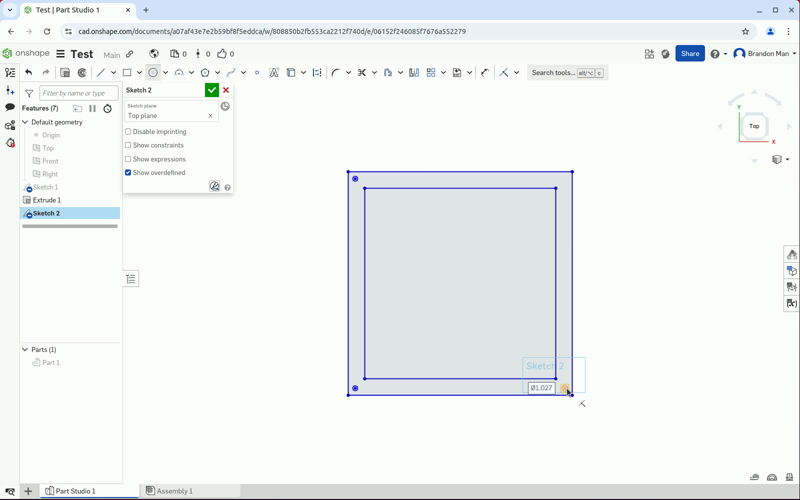
key(c)
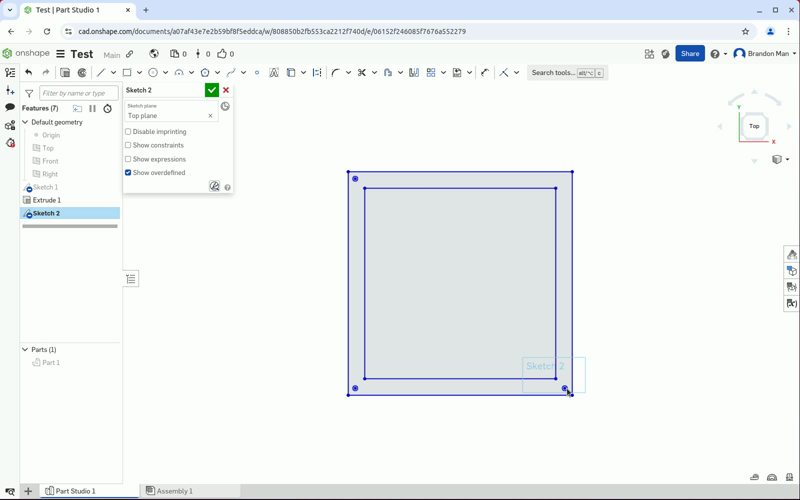
key_down(shift)
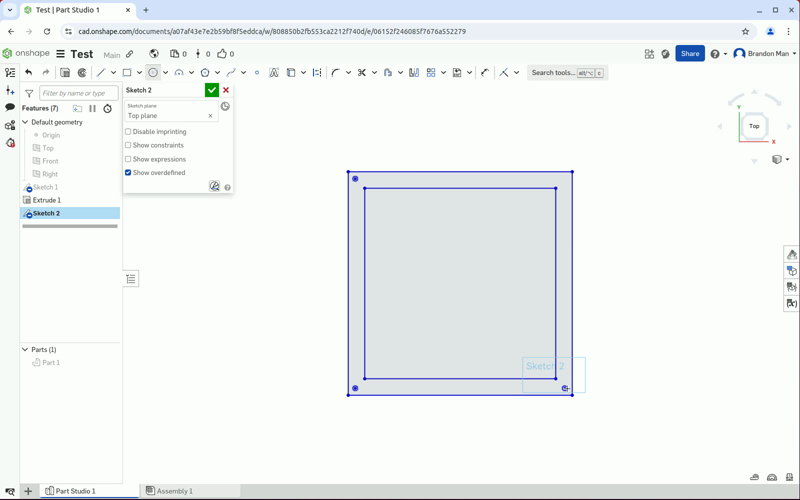
mouse_move(564, 178)
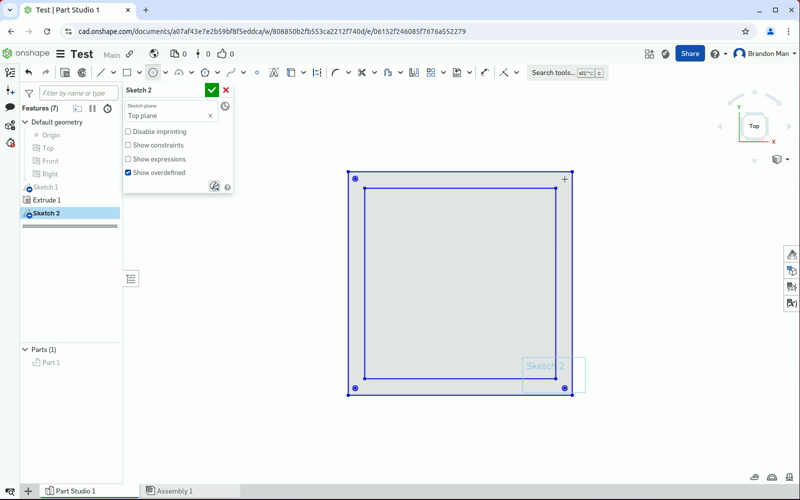
click(564, 178)
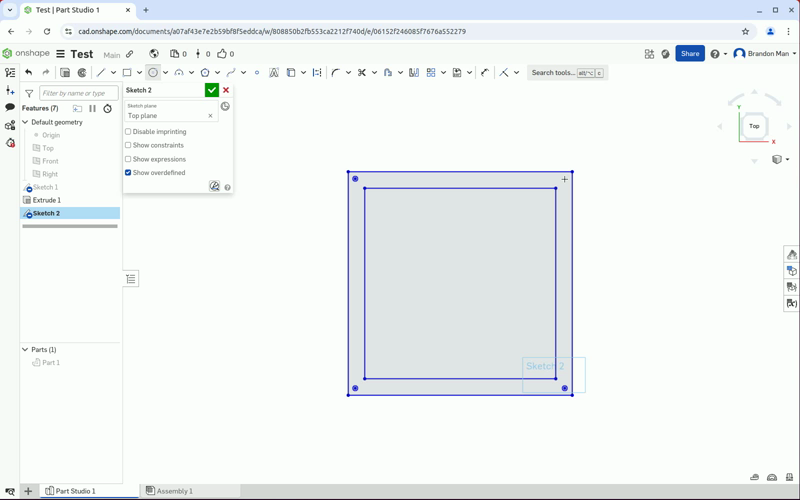
key_up(shift)
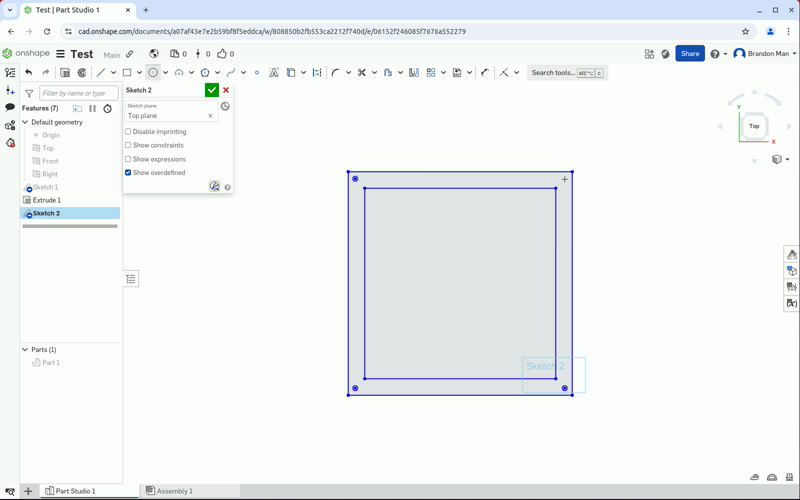
mouse_move(567, 178)
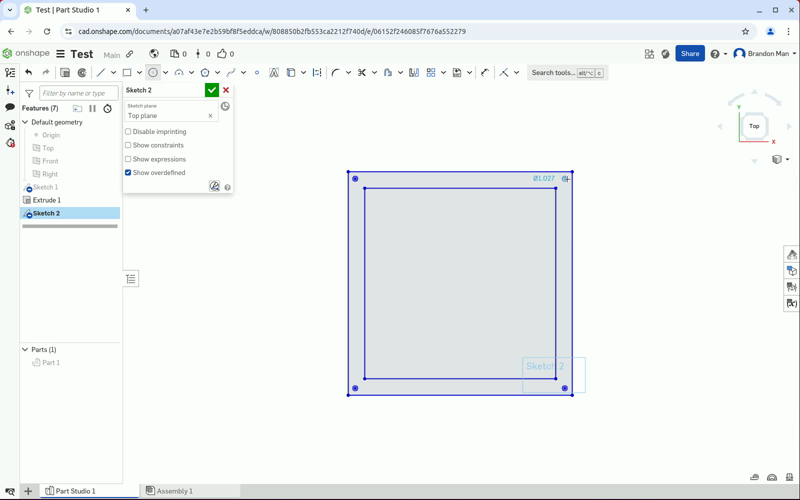
scroll(6)
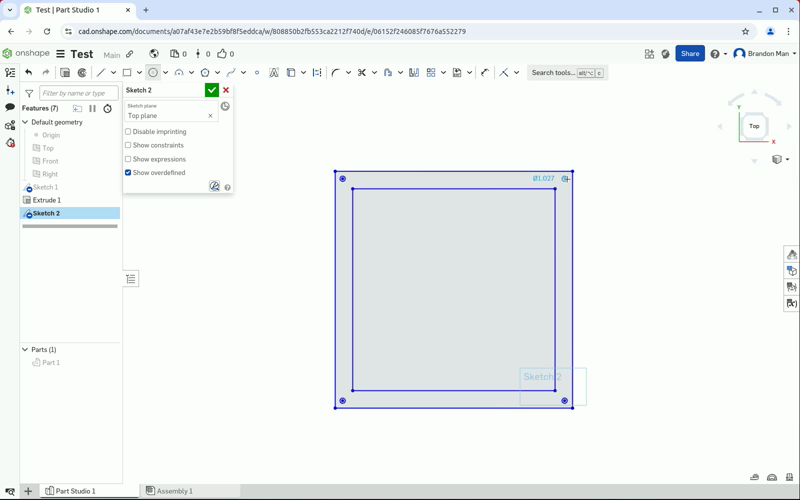
scroll(6)
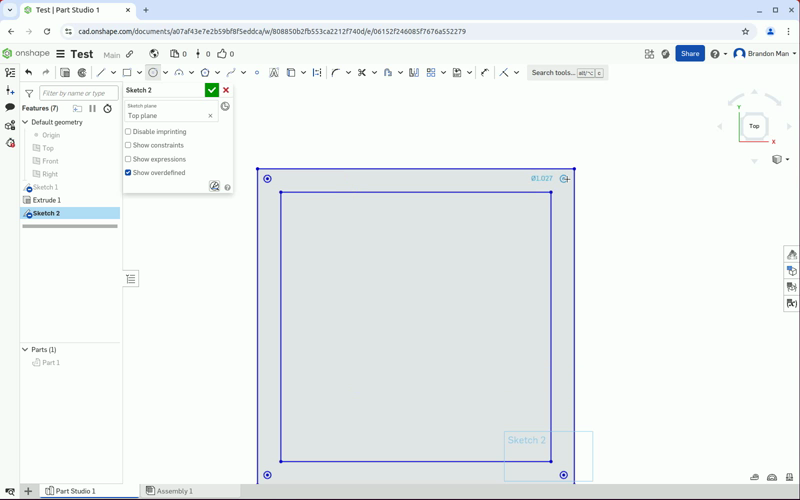
scroll(6)
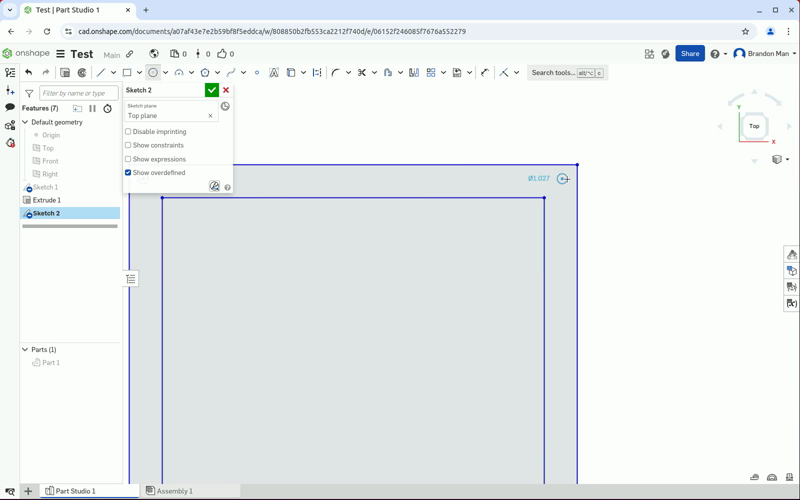
scroll(6)
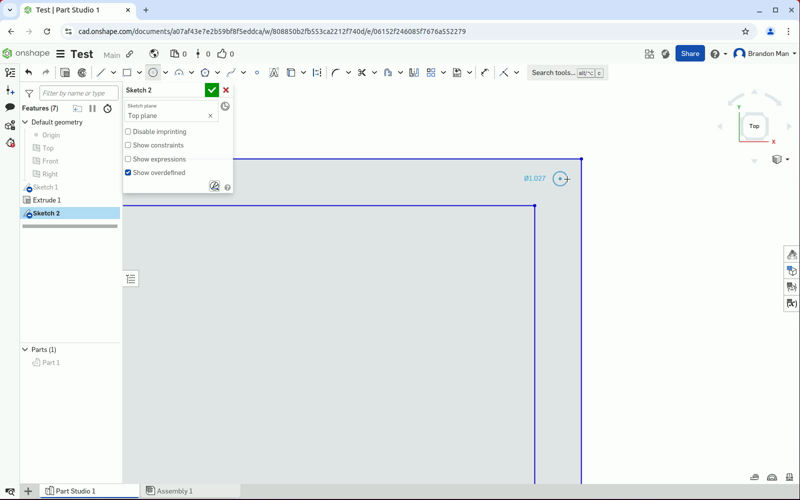
scroll(6)
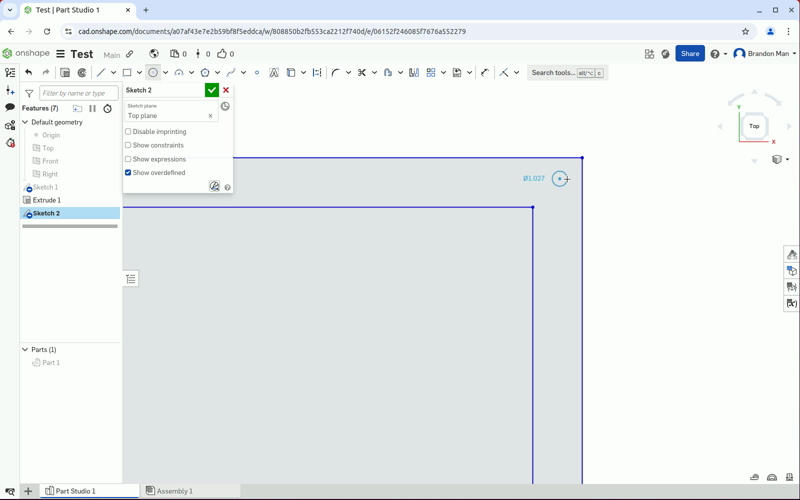
scroll(6)
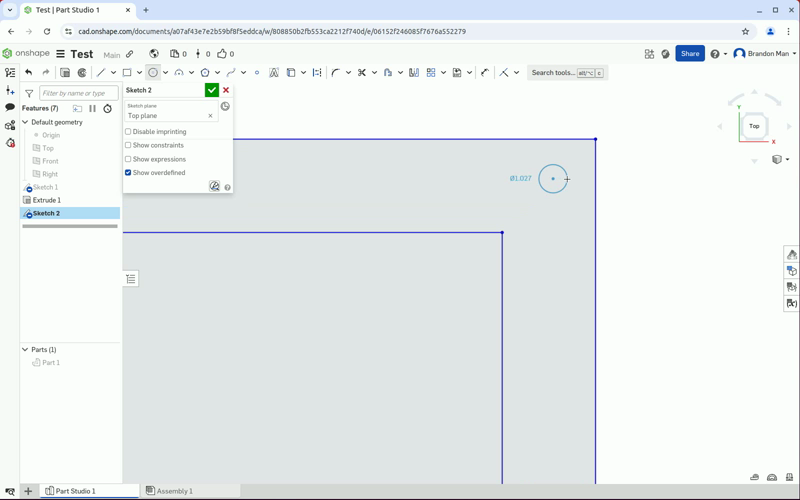
scroll(6)
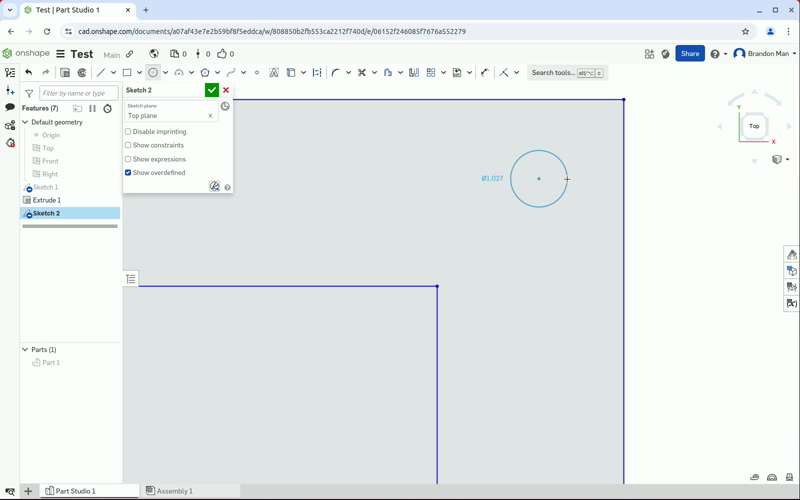
click(567, 178)
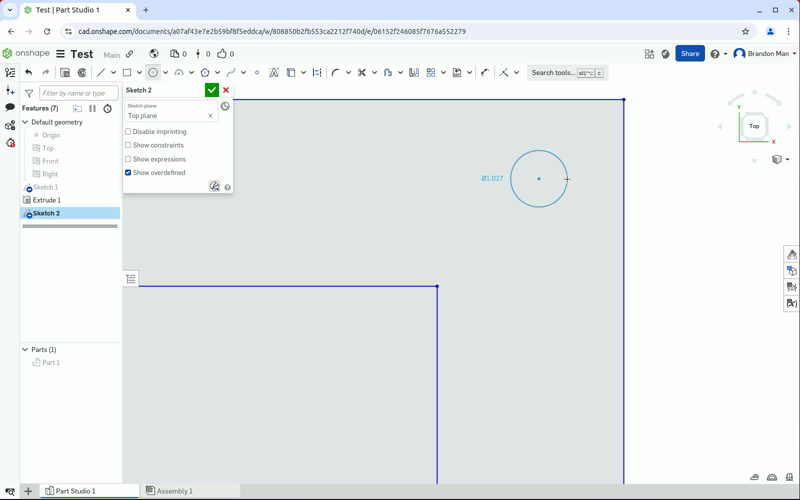
scroll(-6)
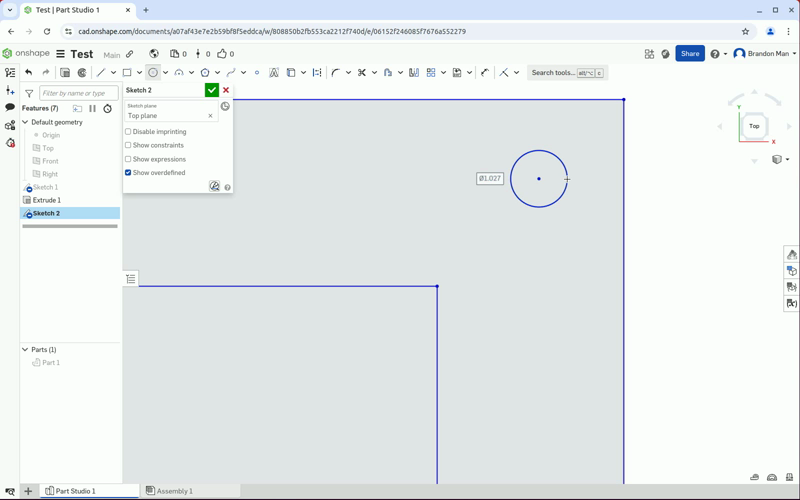
scroll(-6)
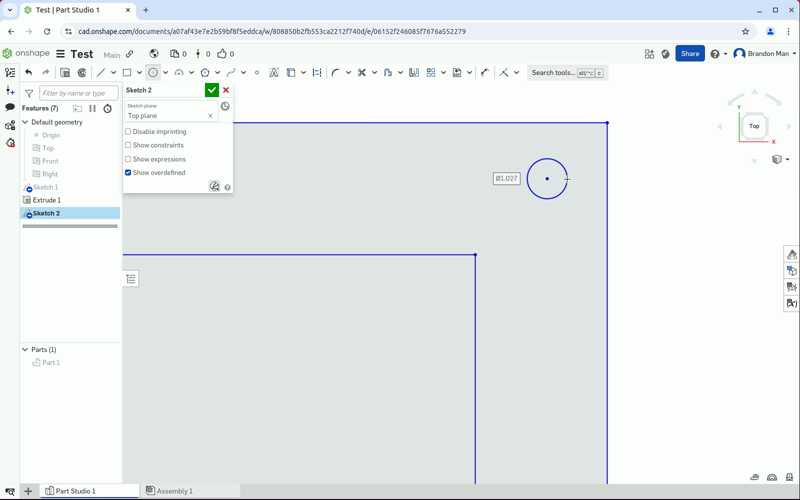
scroll(-6)
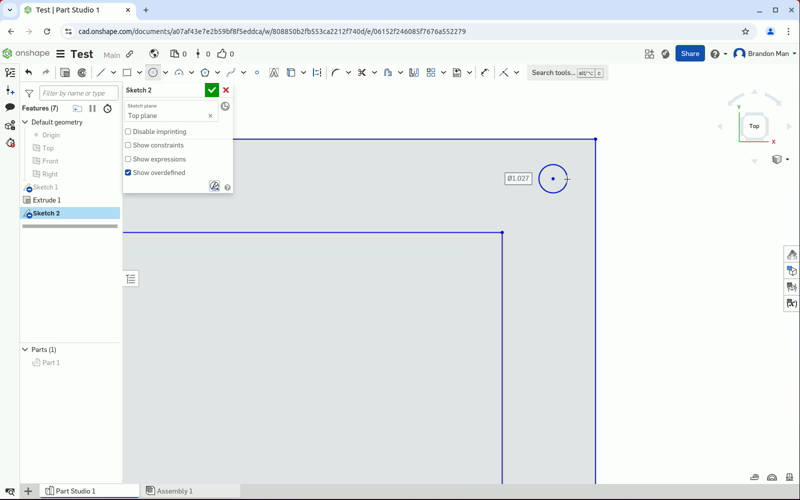
scroll(-6)
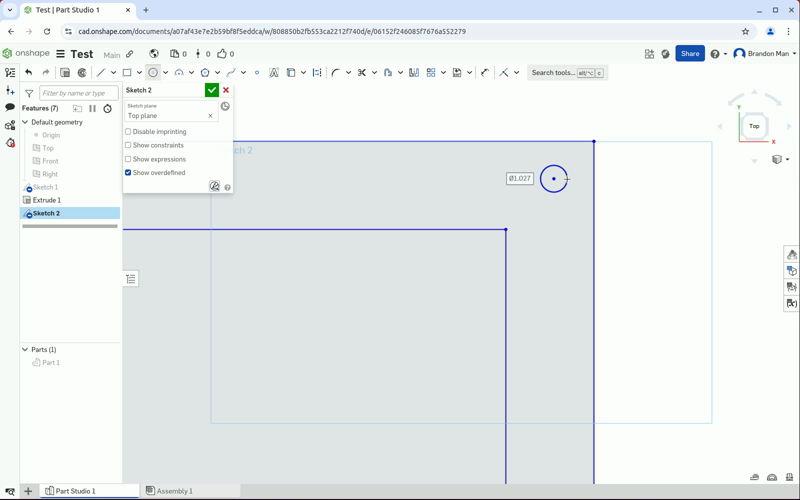
scroll(-6)
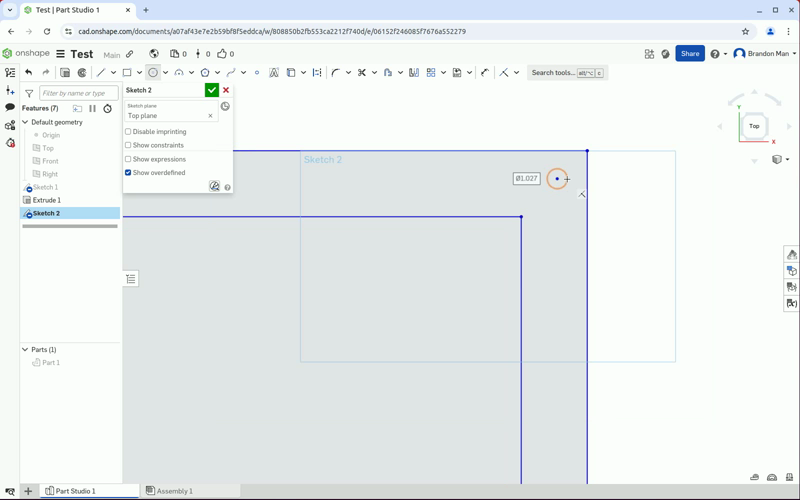
scroll(-6)
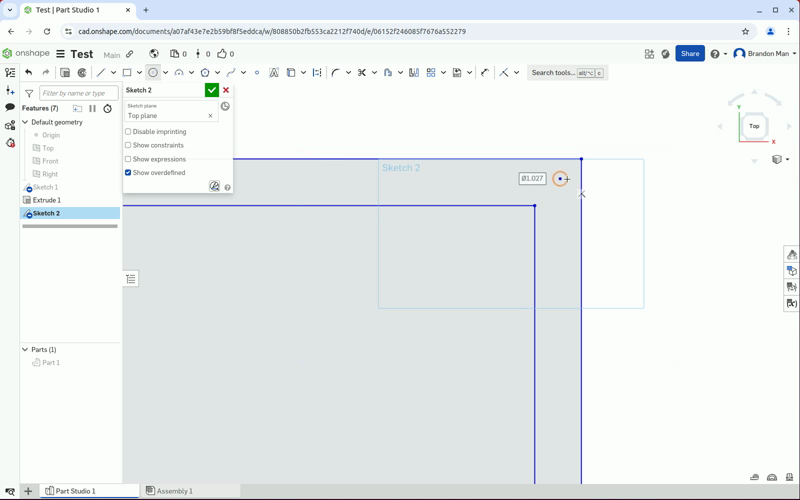
scroll(-6)
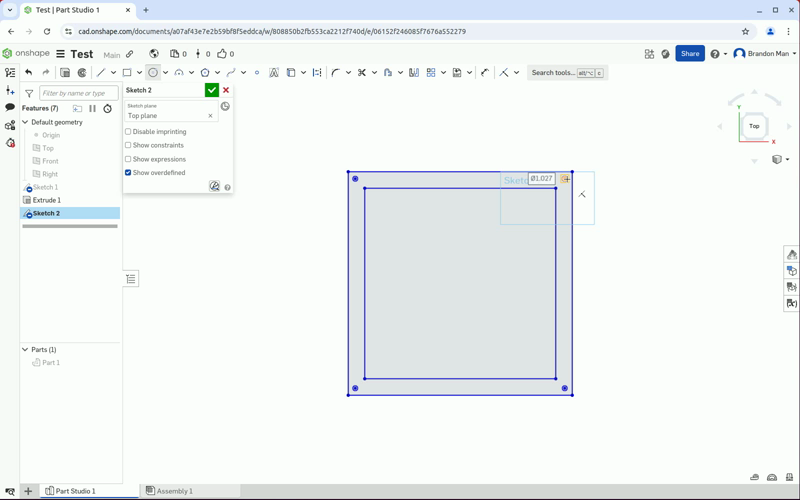
key(esc)
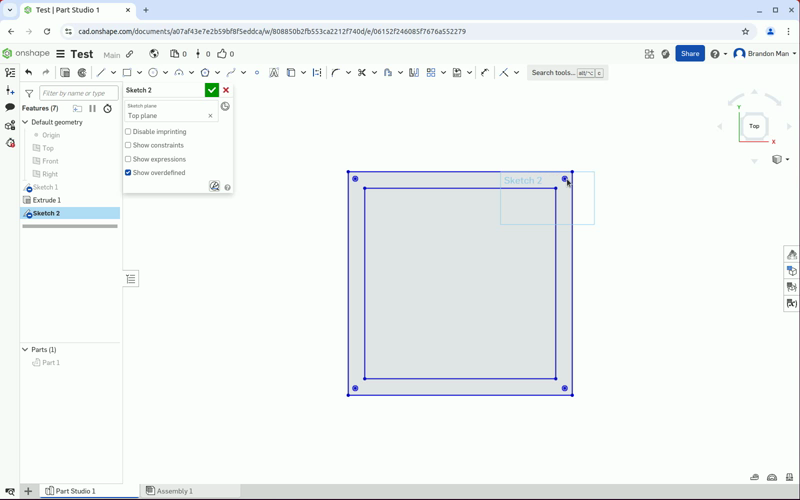
mouse_move(351, 367)
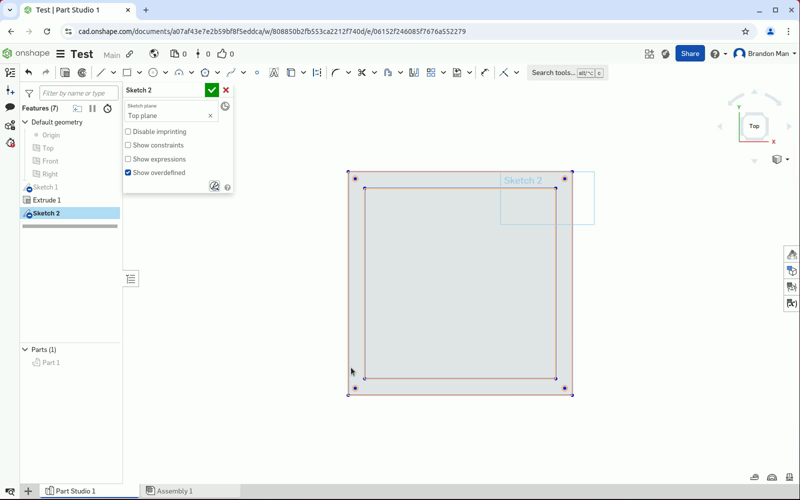
click(351, 367)
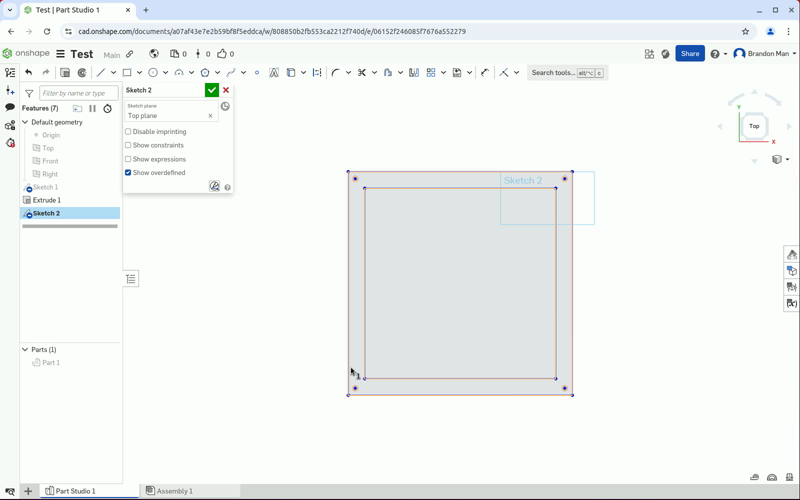
mouse_move(73, 352)
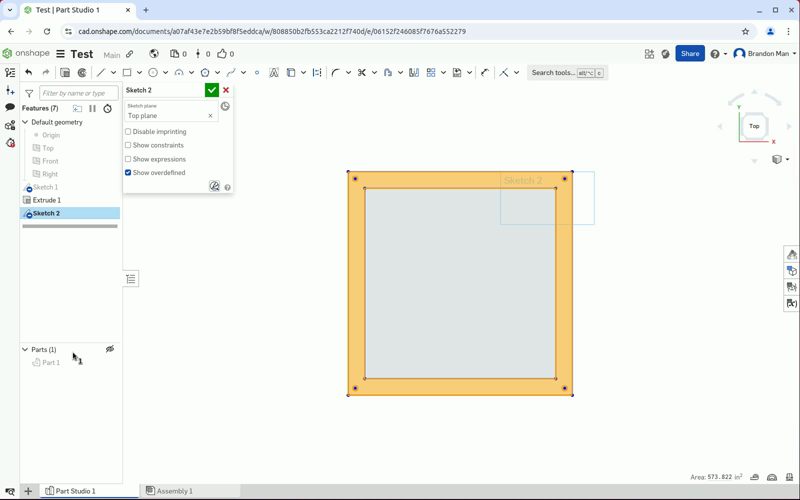
key(shift+y)
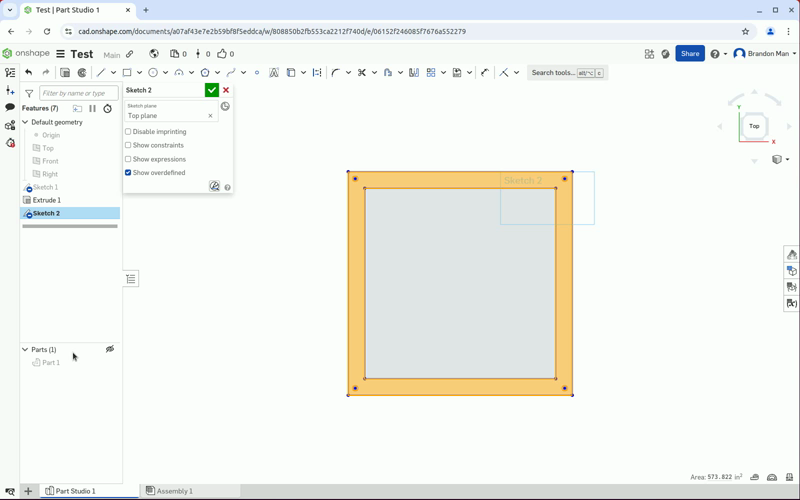
key(shift+e)
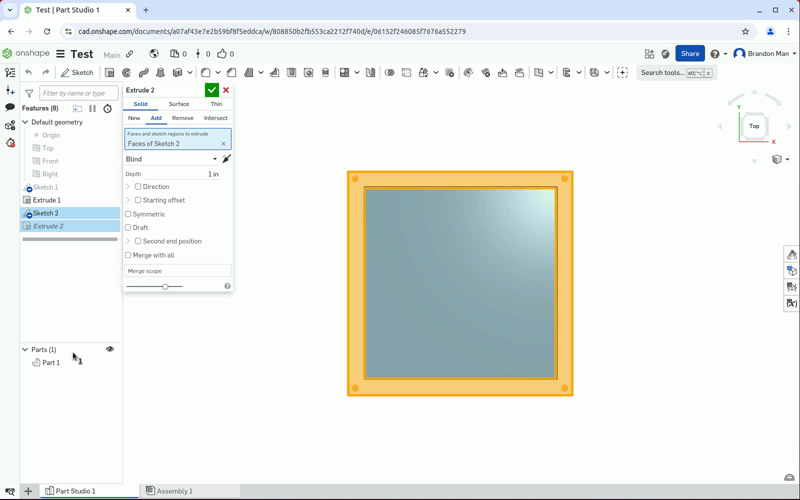
mouse_move(143, 106)
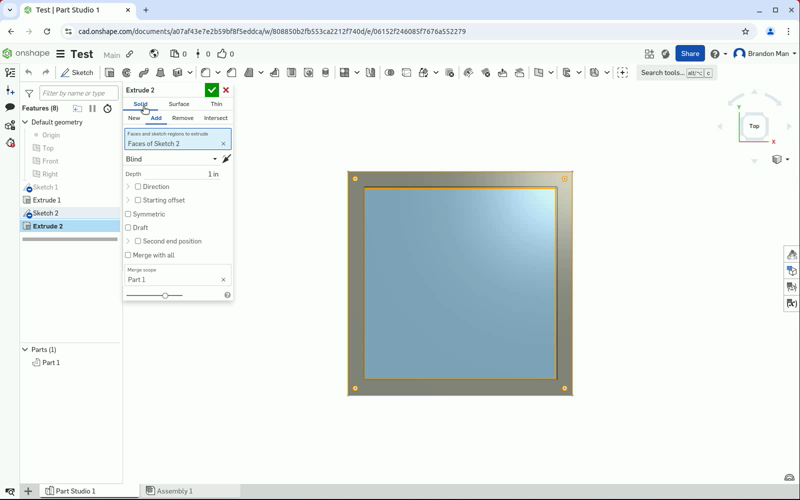
click(143, 106)
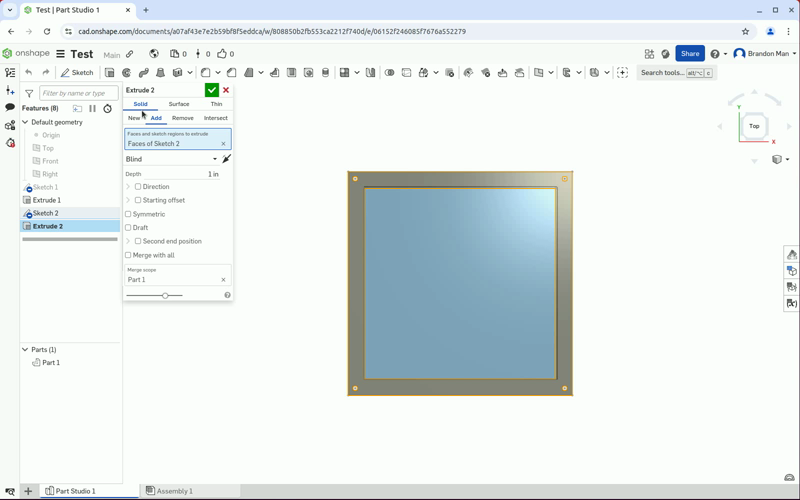
mouse_move(137, 120)
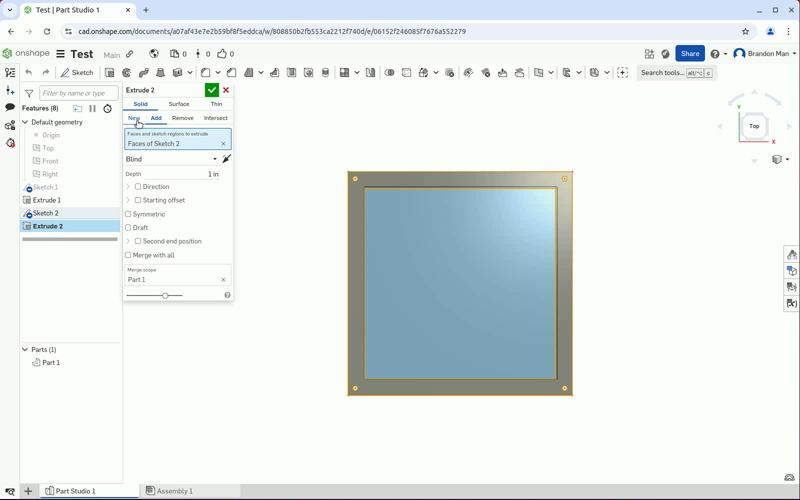
click(137, 120)
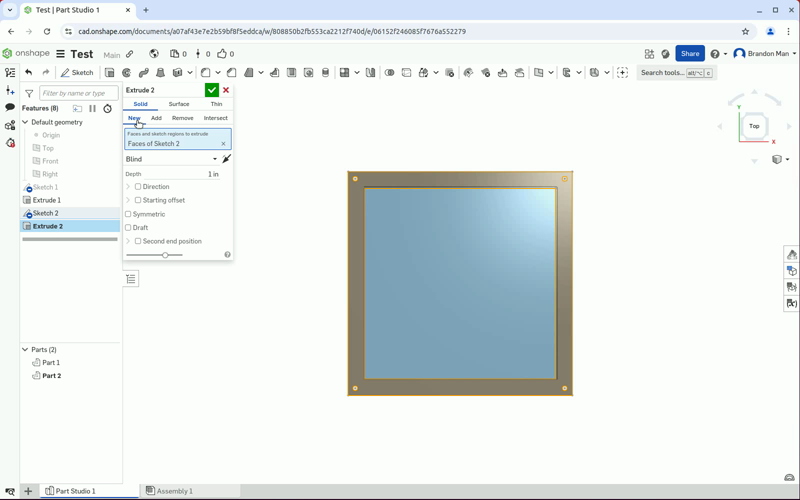
key(tab, 4)
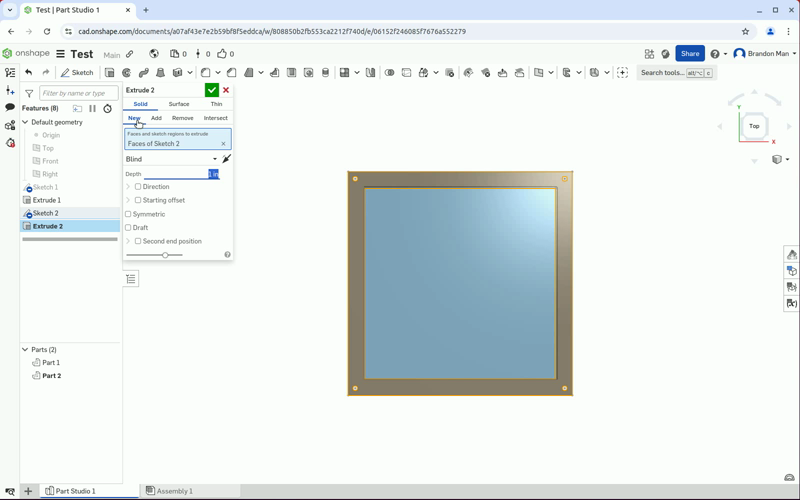
text(1.685)
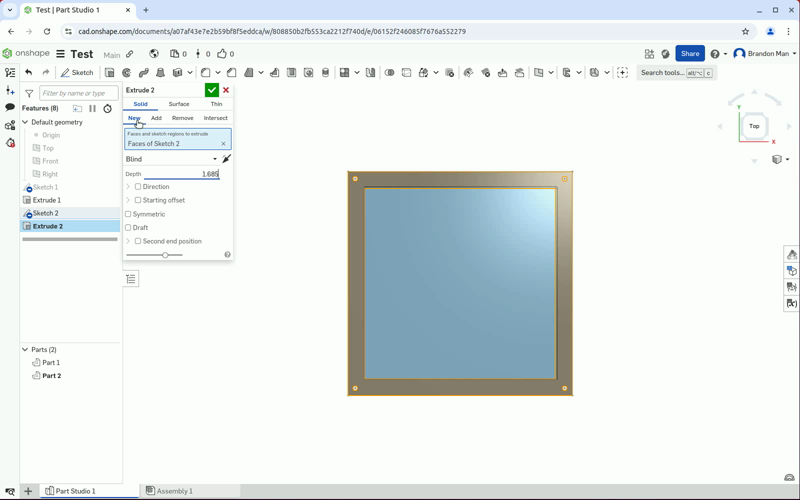
key(enter)
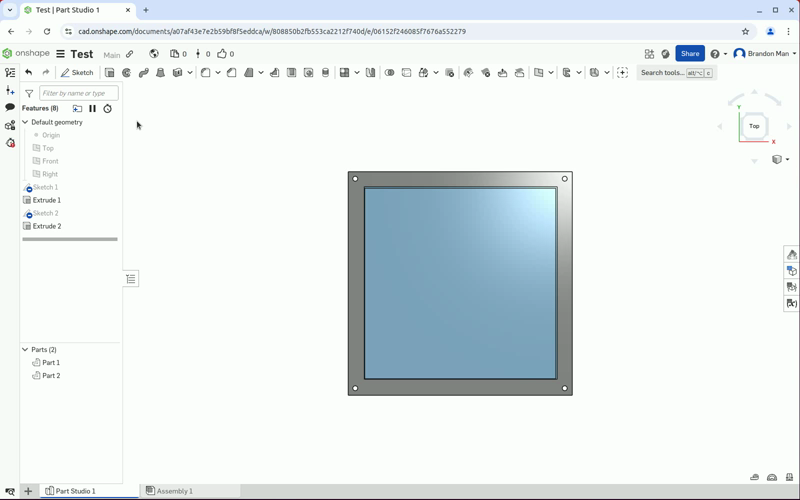
key(shift+h)
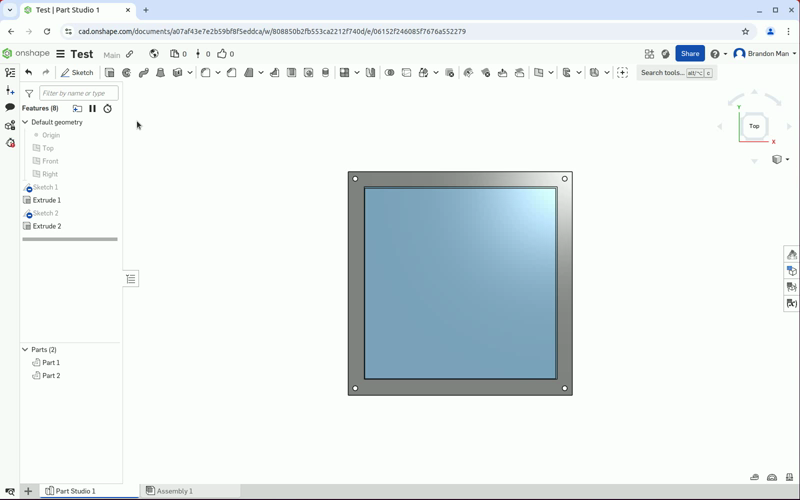
key(shift+h)
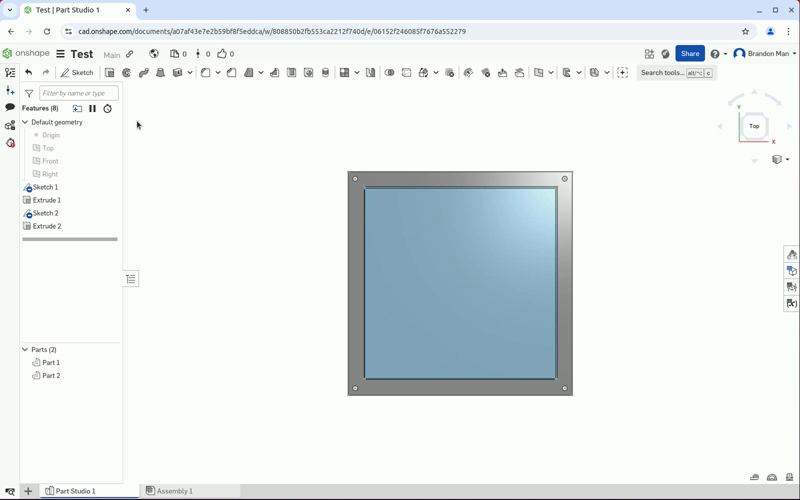
key(shift+7)
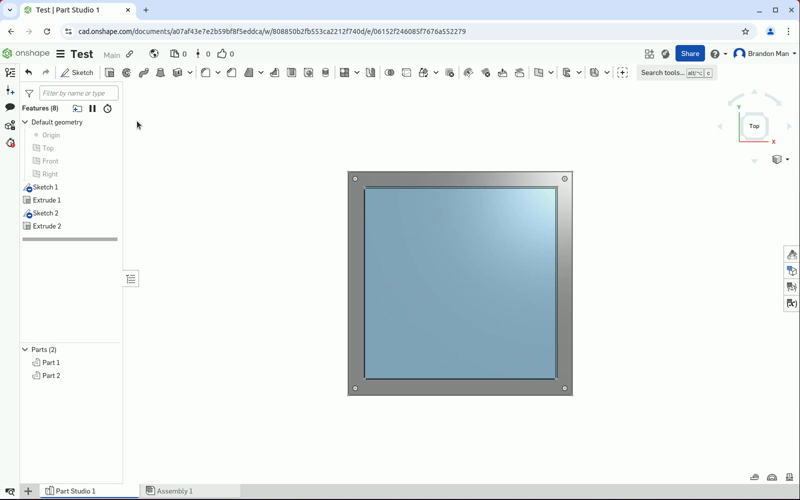
key(up, 3)
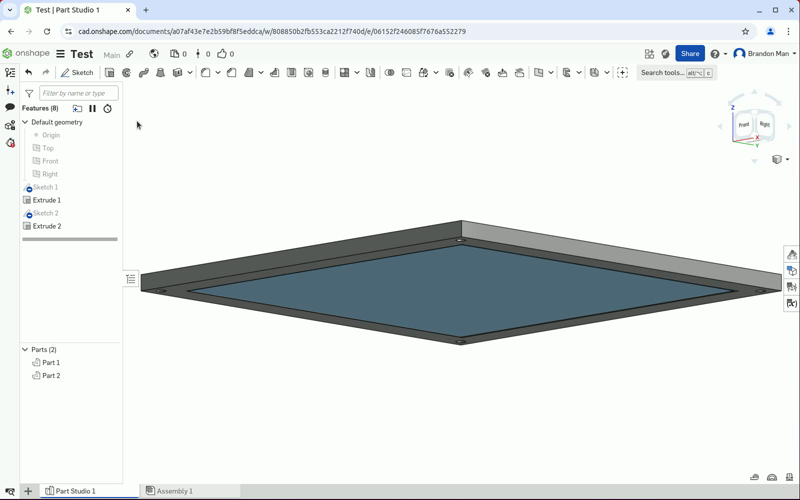
key(left, 3)
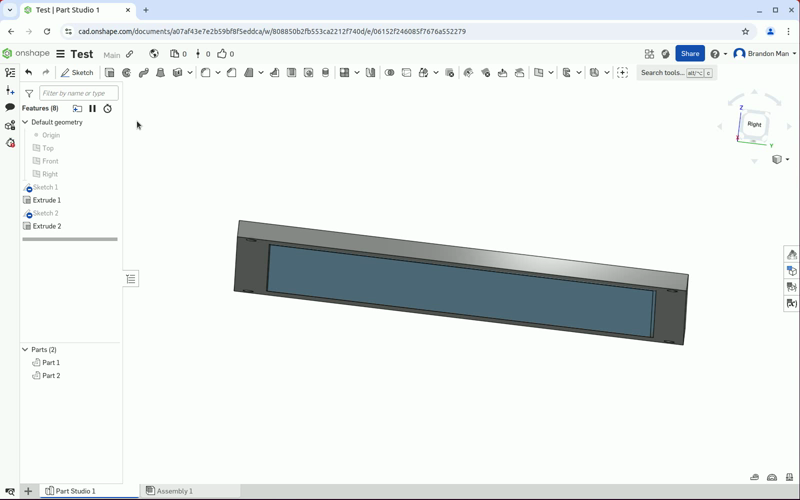
key(right, 3)
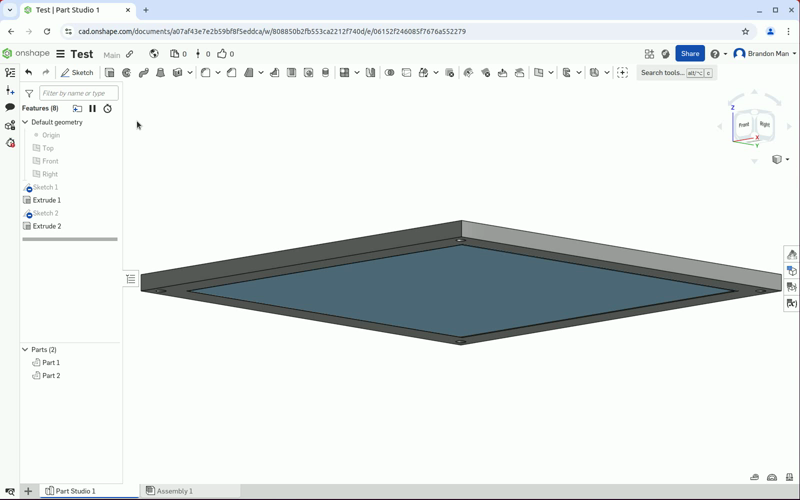
key(down, 3)
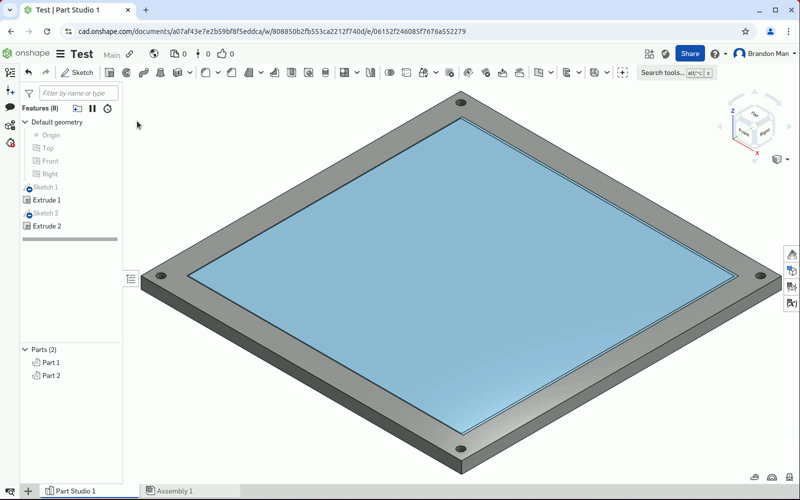
mouse_move(73, 189)
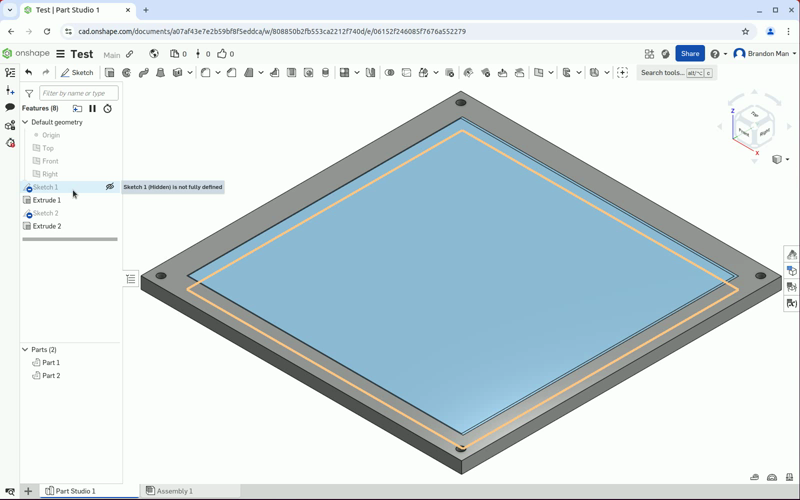
click(73, 189)